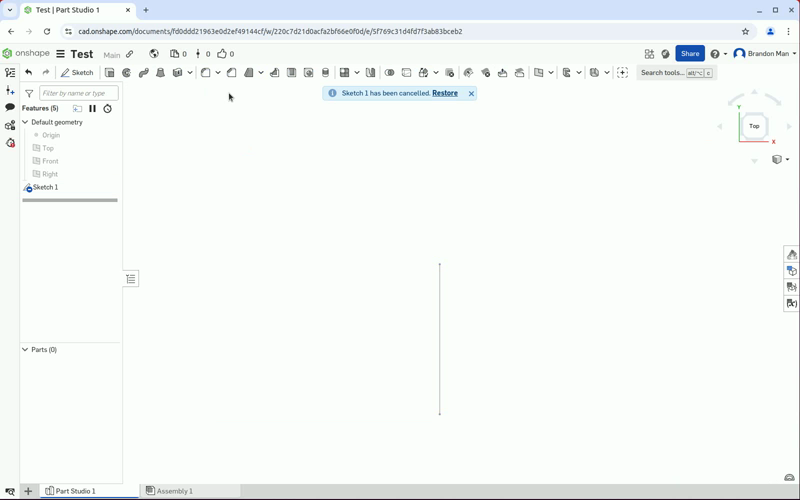
key(shift+h)
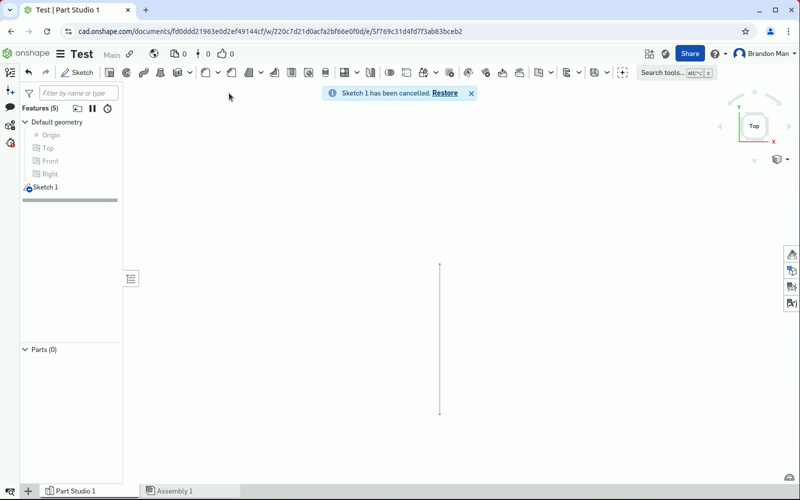
key(shift+s)
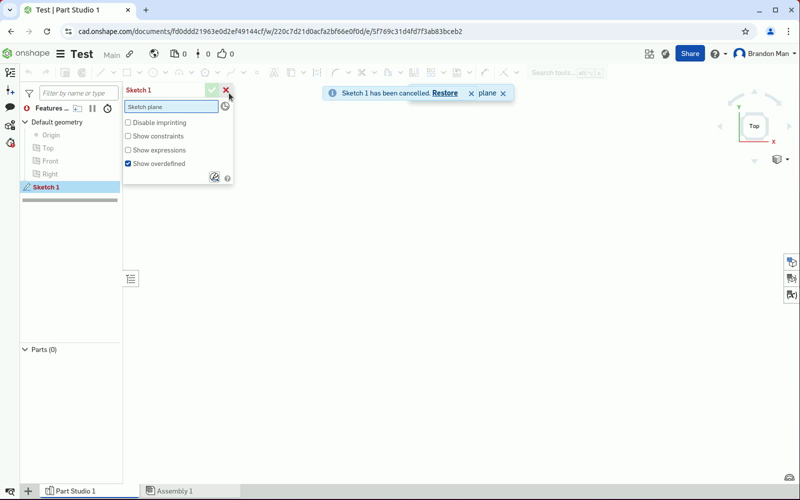
mouse_move(73, 150)
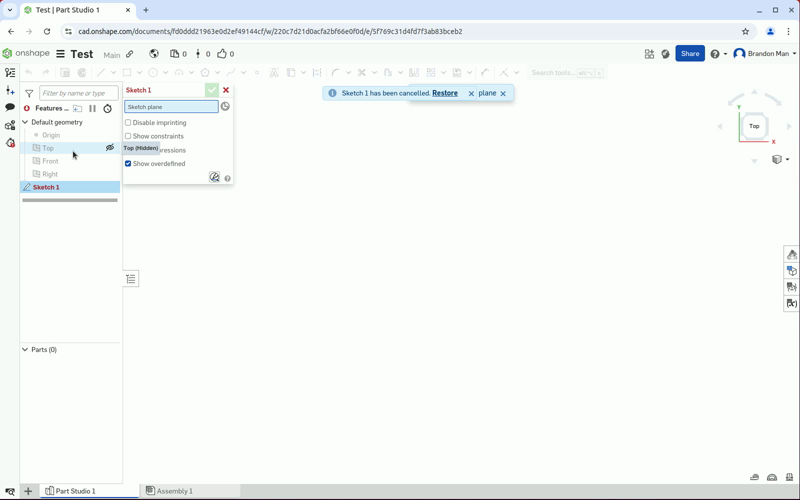
click(73, 150)
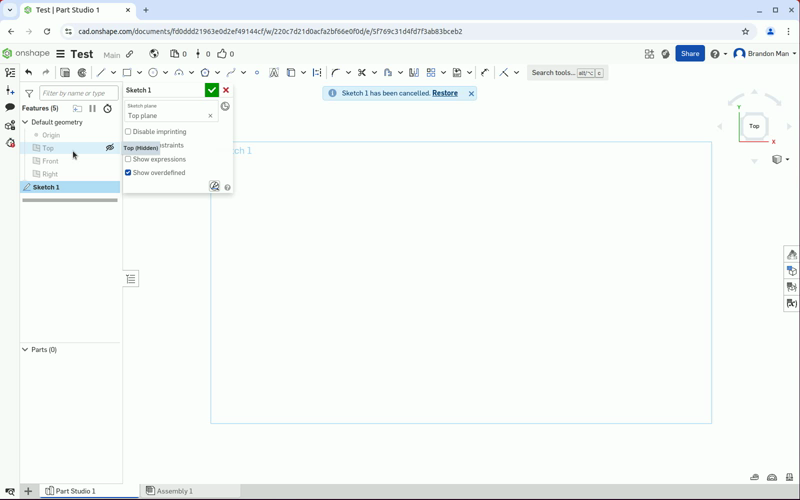
mouse_move(73, 352)
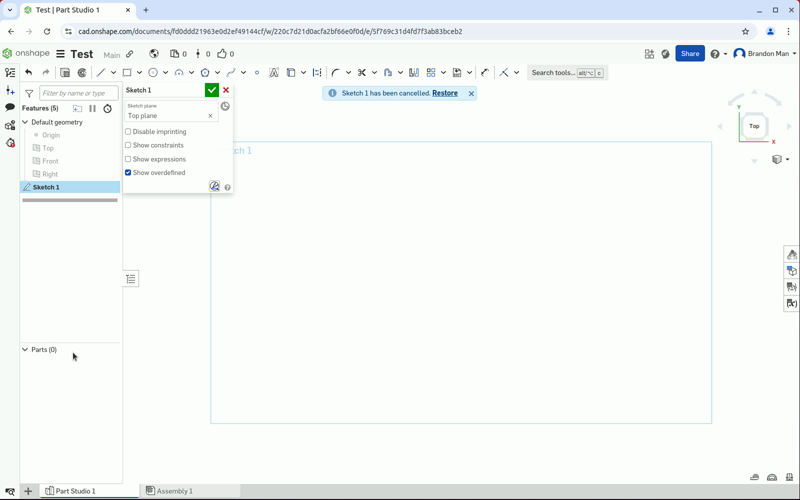
key(y)
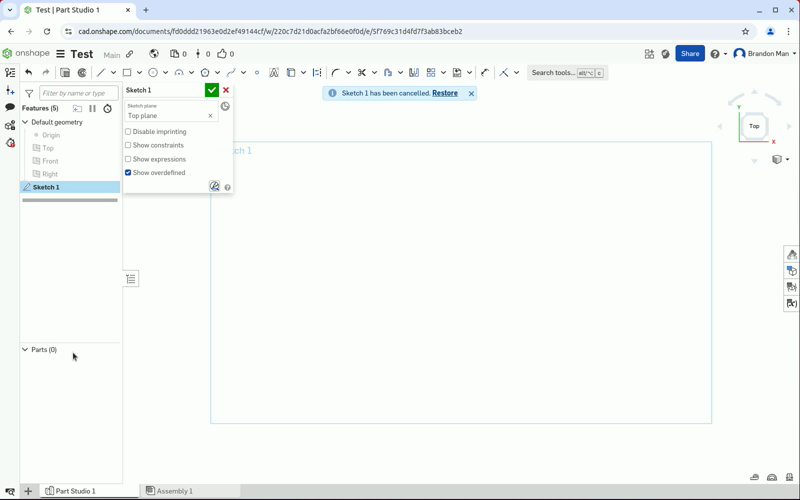
key(a)
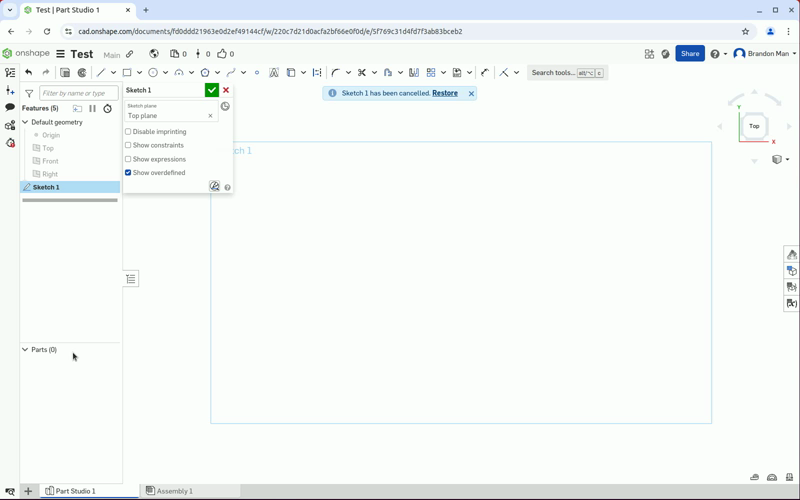
key_down(shift)
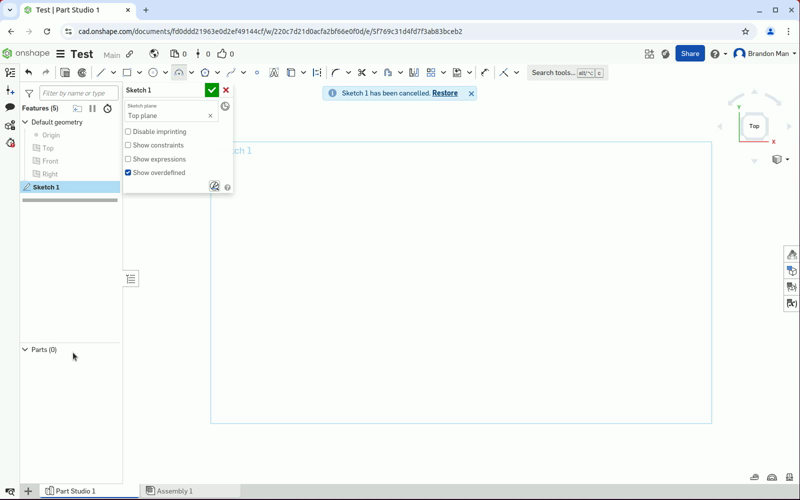
mouse_move(389, 308)
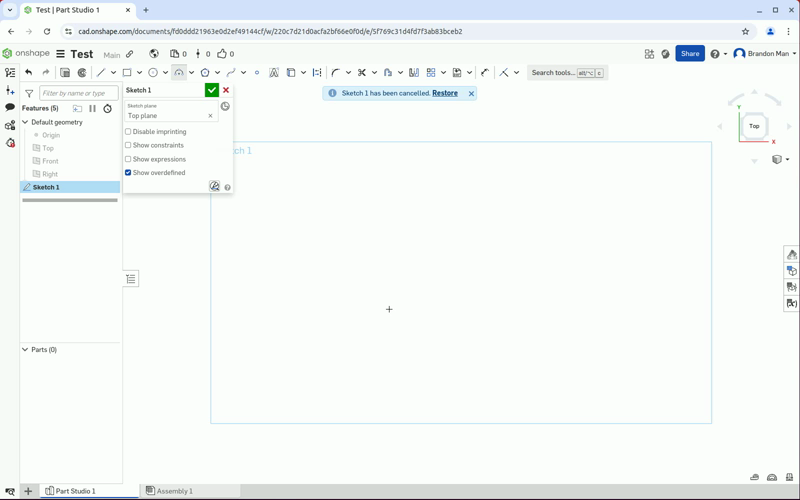
click(389, 308)
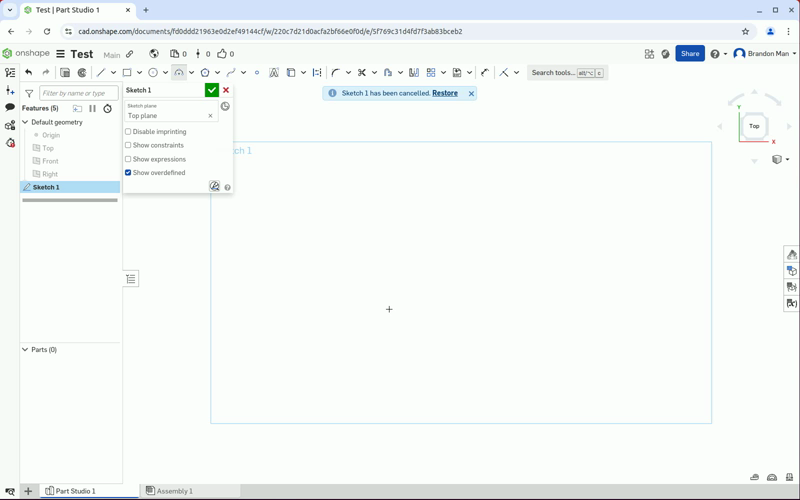
key_up(shift)
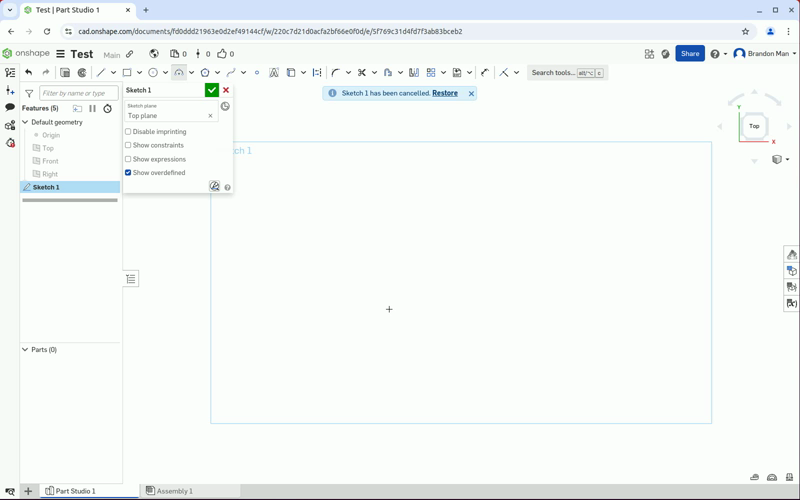
key_down(shift)
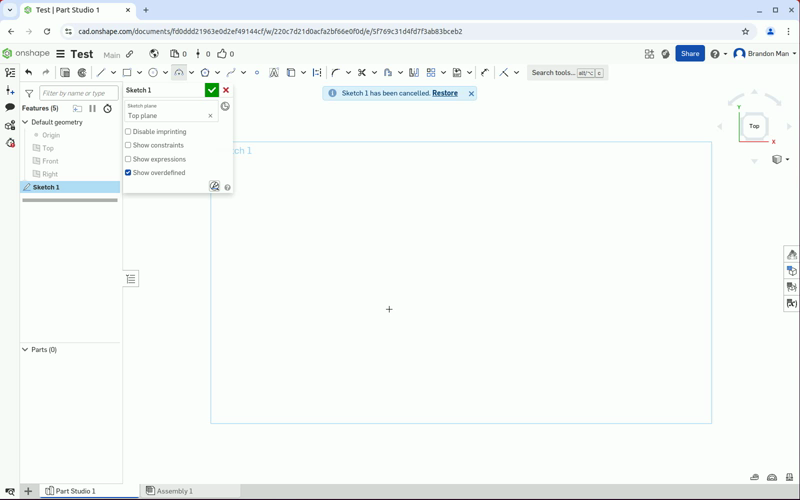
mouse_move(529, 307)
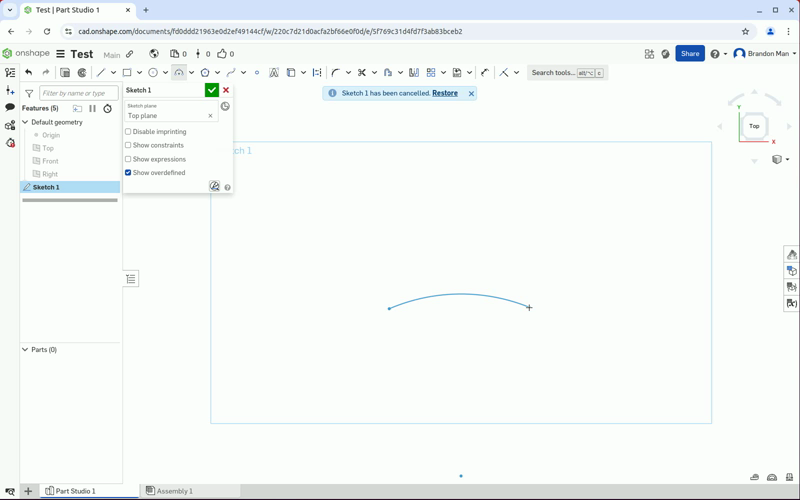
click(529, 307)
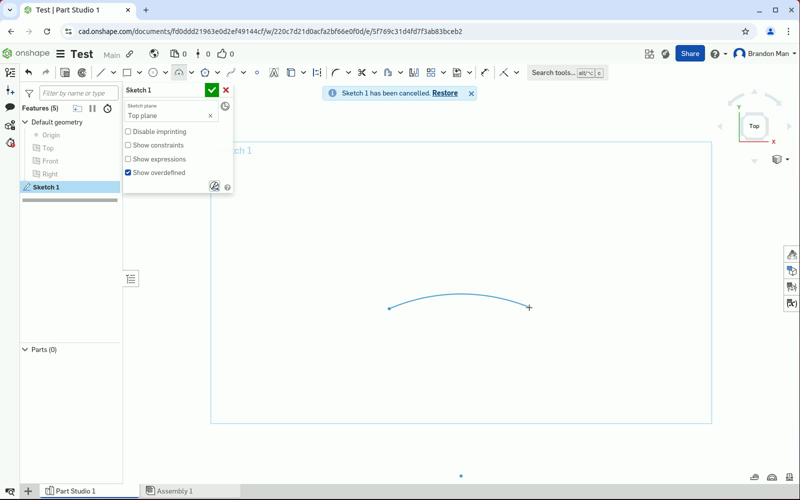
mouse_move(459, 320)
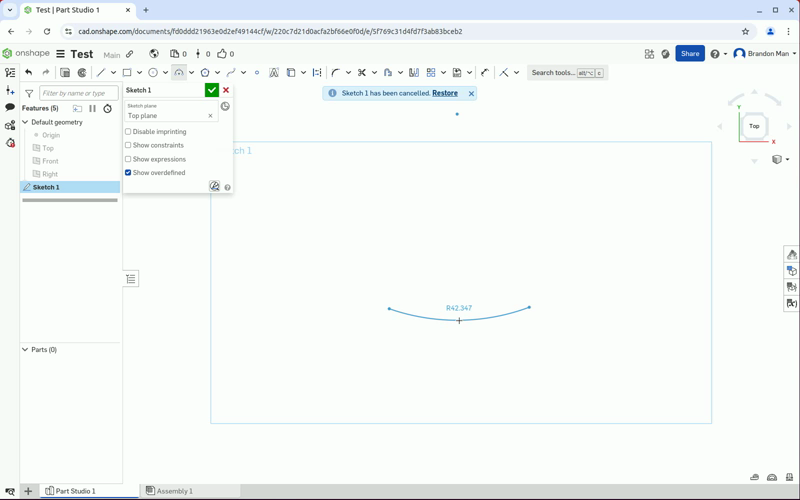
click(459, 320)
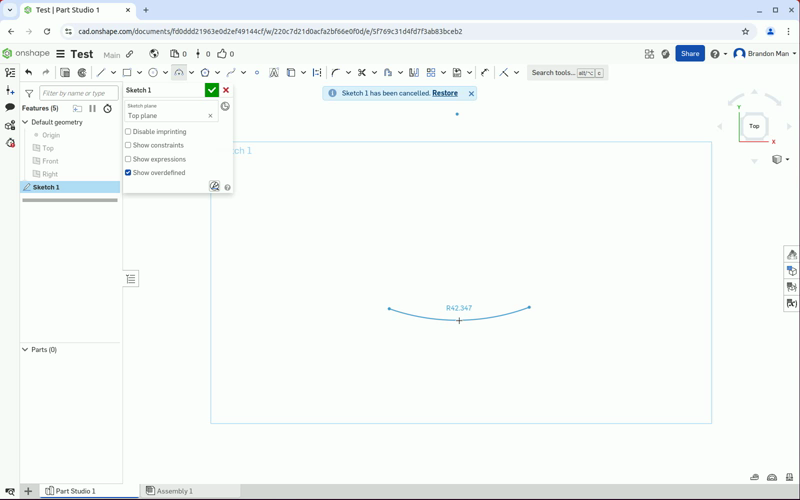
key_up(shift)
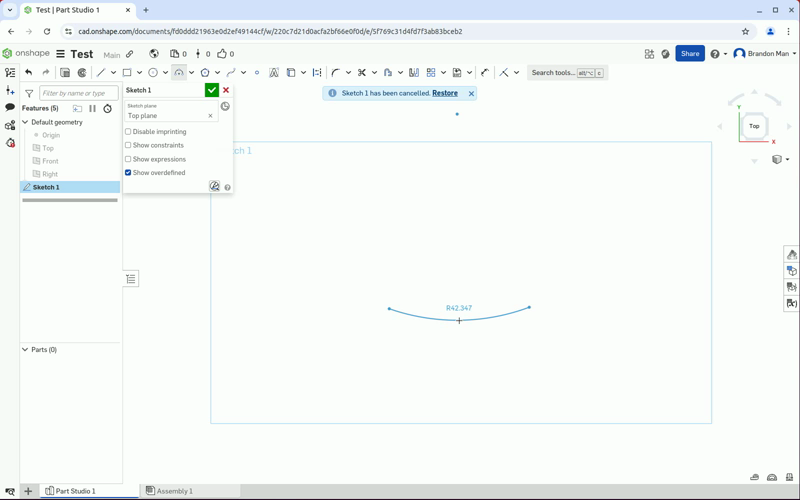
mouse_move(529, 307)
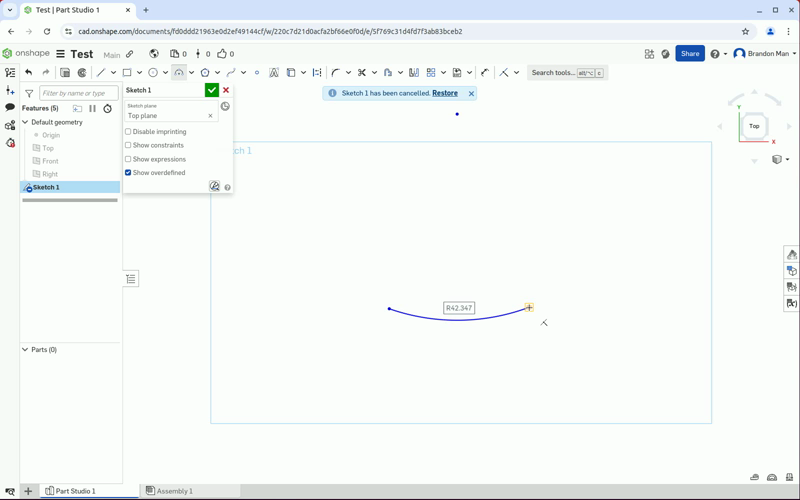
click(529, 307)
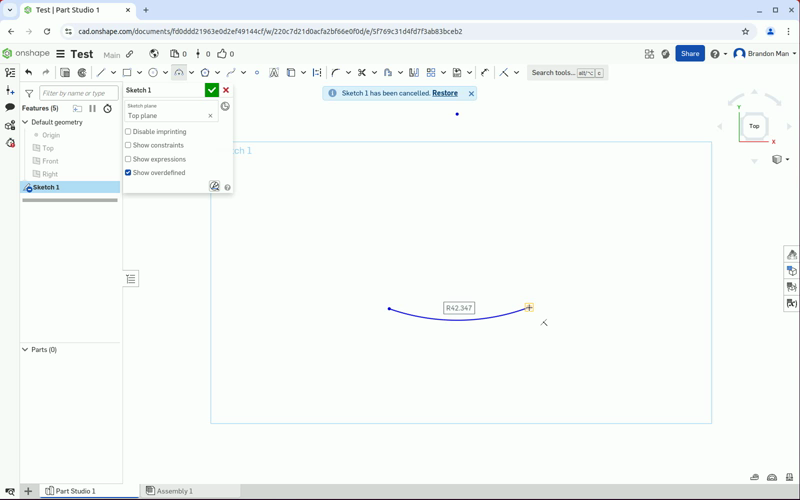
key_down(shift)
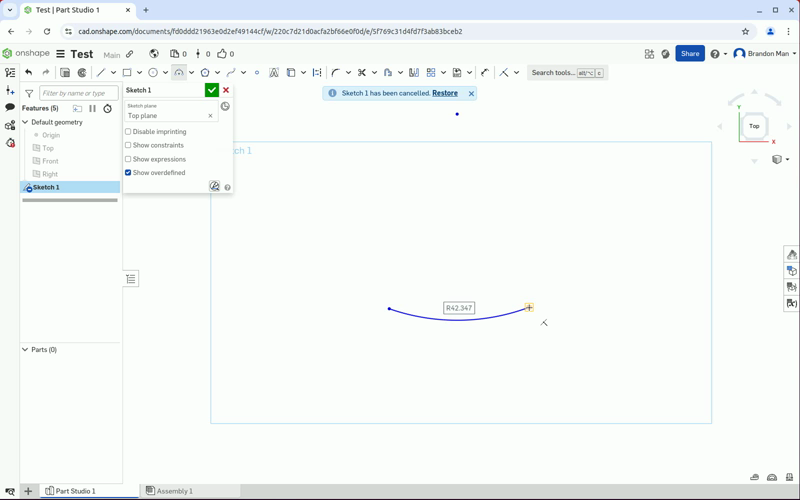
mouse_move(530, 256)
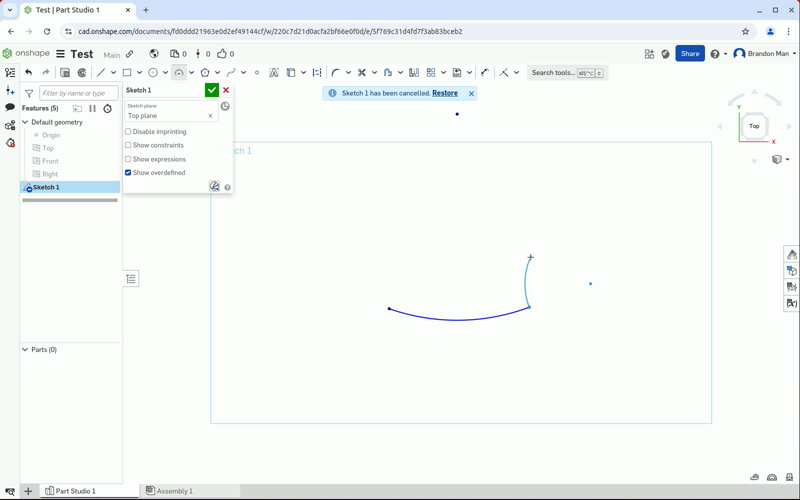
click(530, 256)
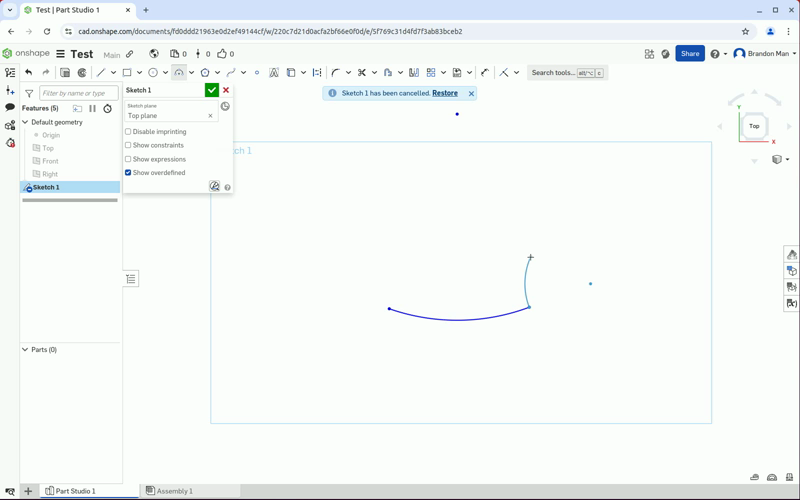
mouse_move(514, 281)
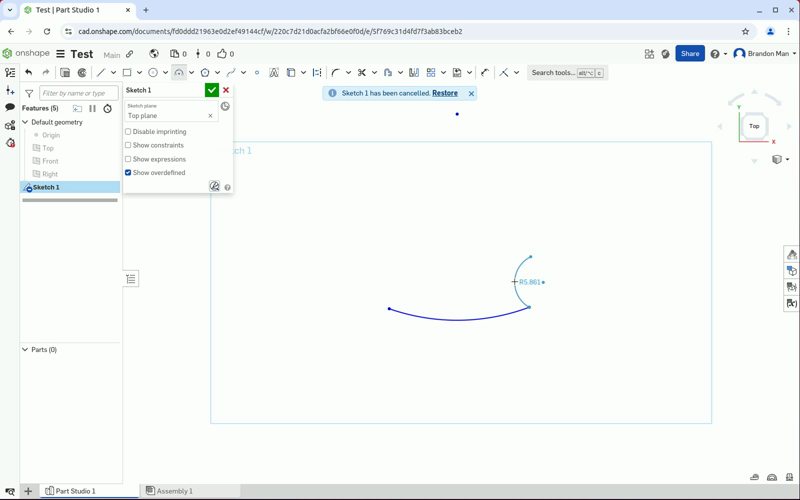
click(514, 281)
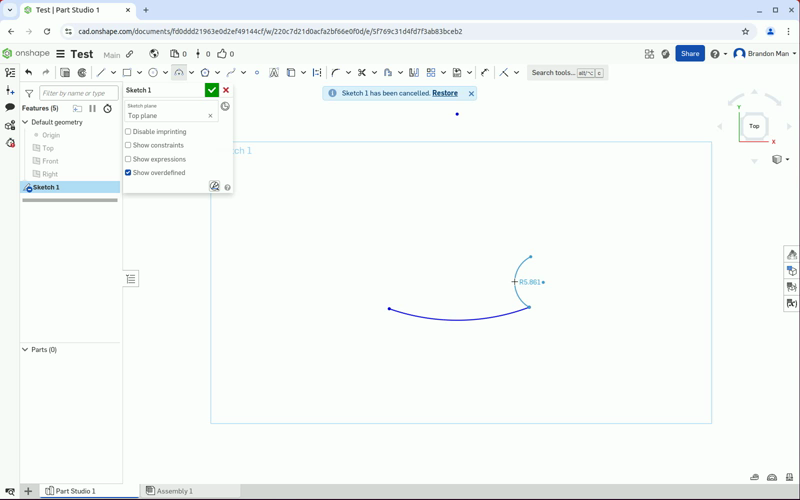
key_up(shift)
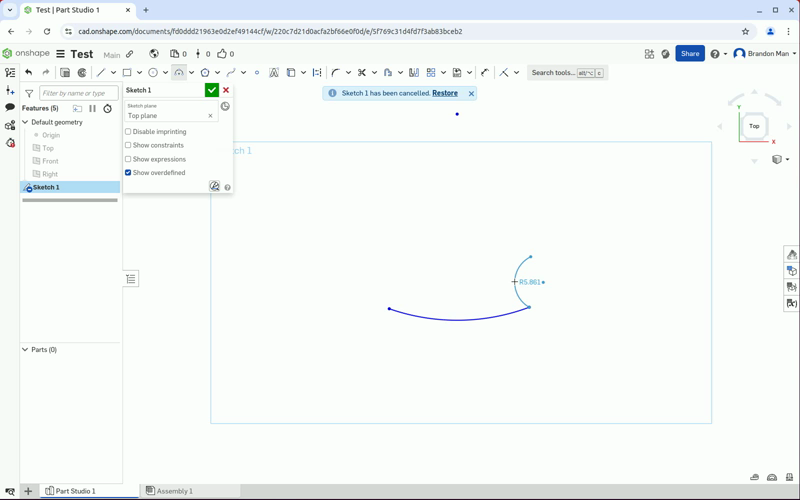
mouse_move(530, 256)
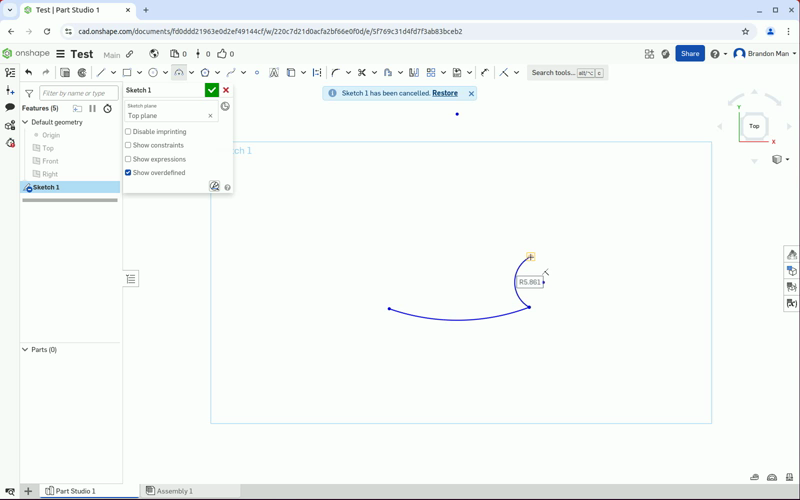
click(530, 256)
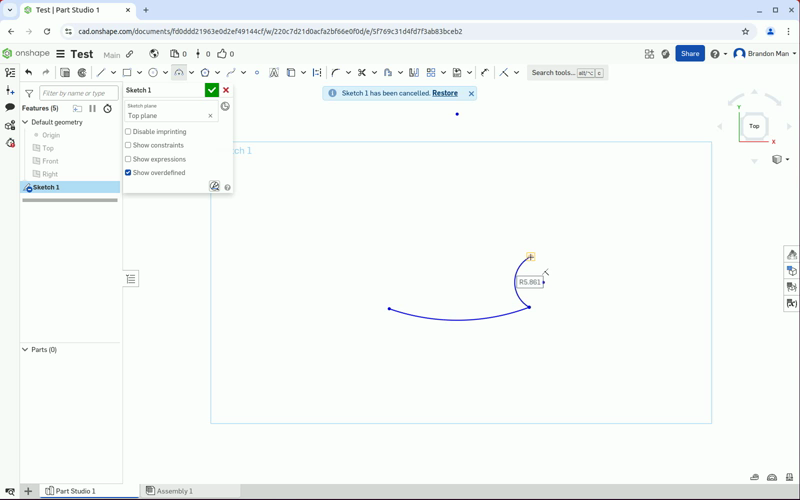
key_down(shift)
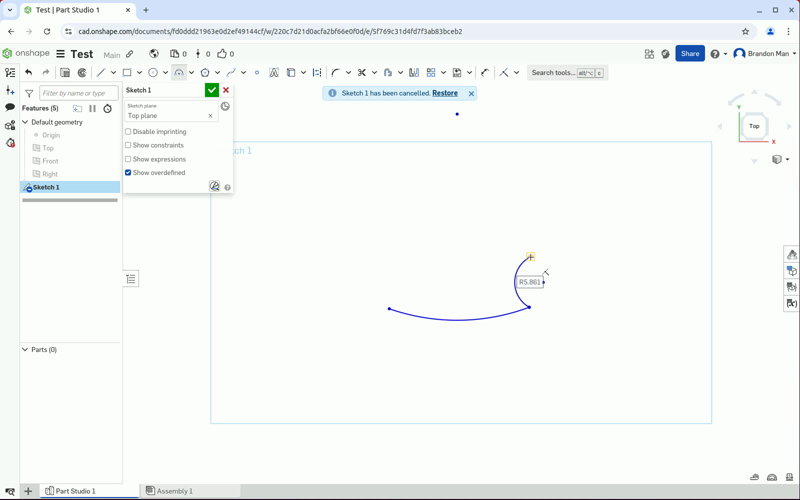
mouse_move(390, 258)
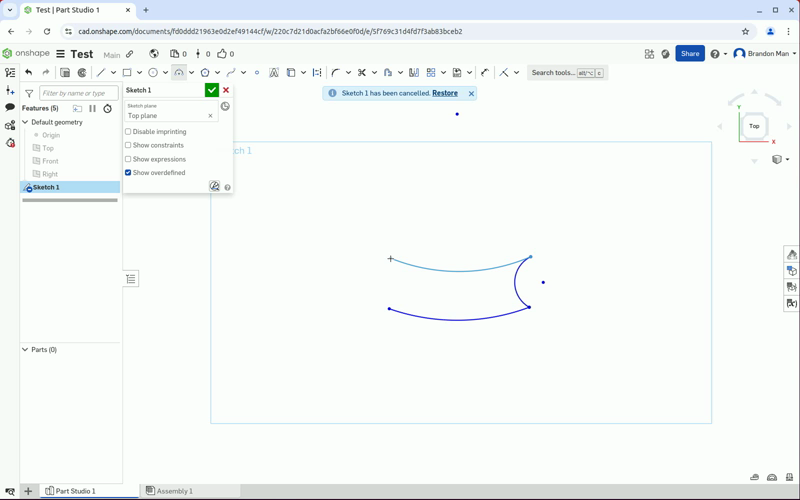
click(390, 258)
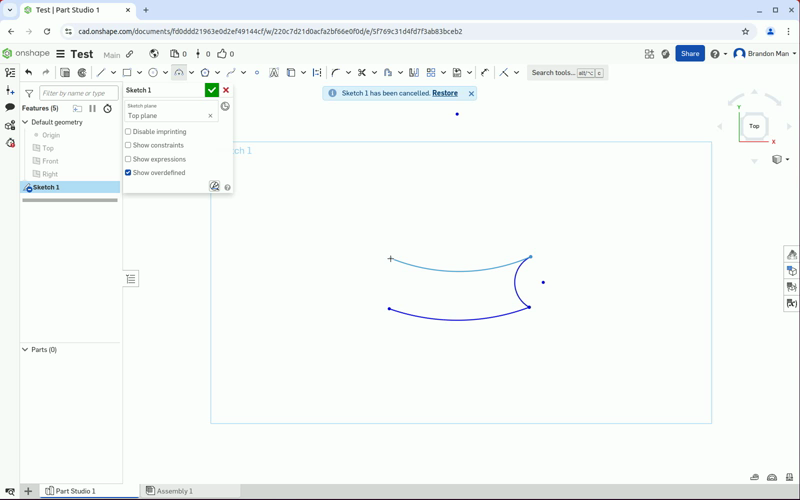
mouse_move(460, 245)
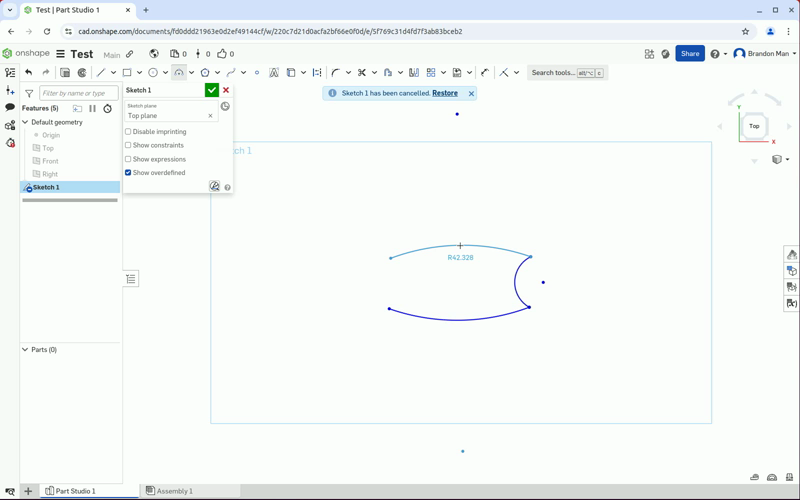
click(460, 245)
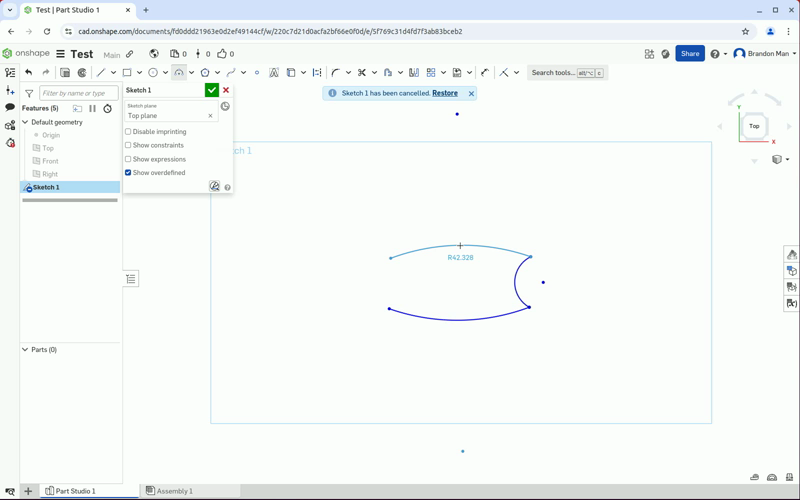
key_up(shift)
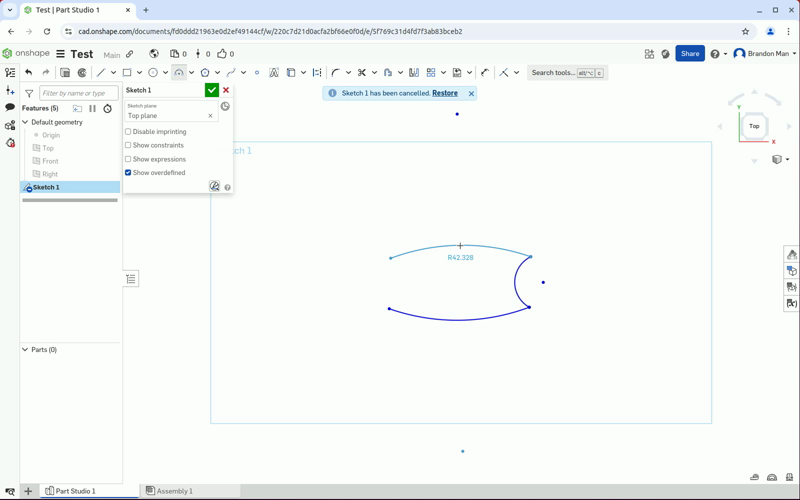
mouse_move(390, 258)
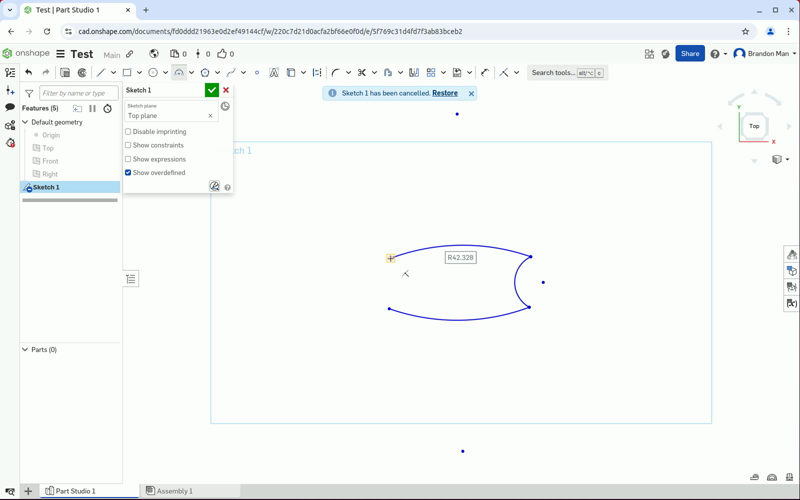
click(390, 258)
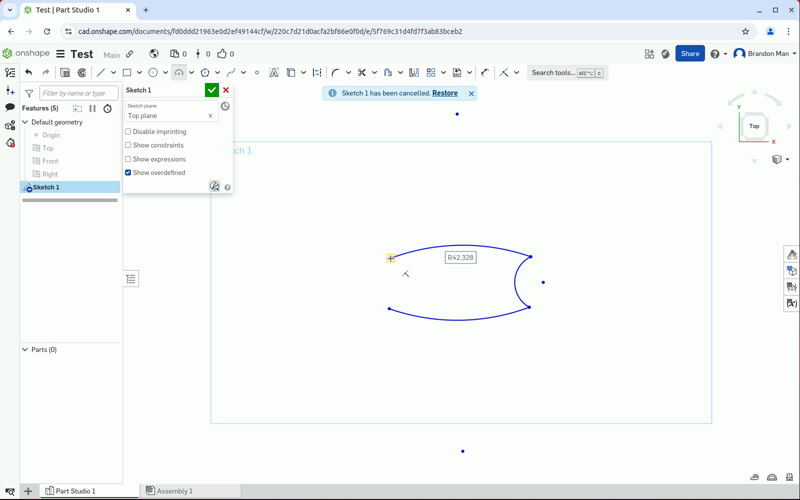
mouse_move(389, 308)
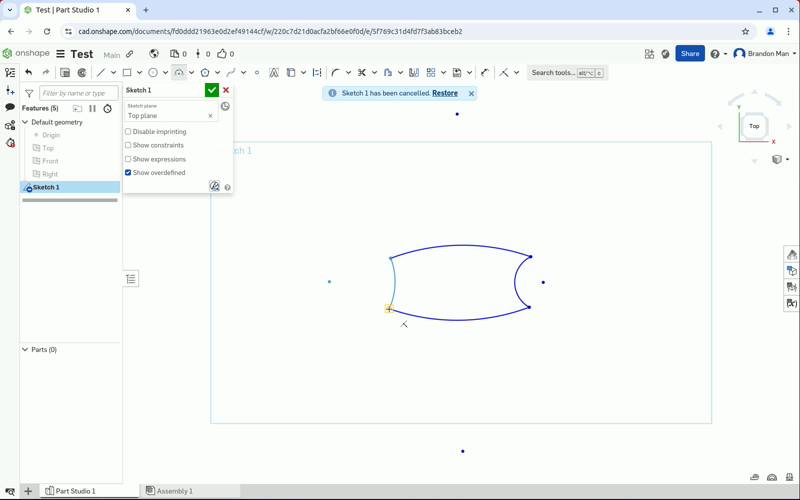
click(389, 308)
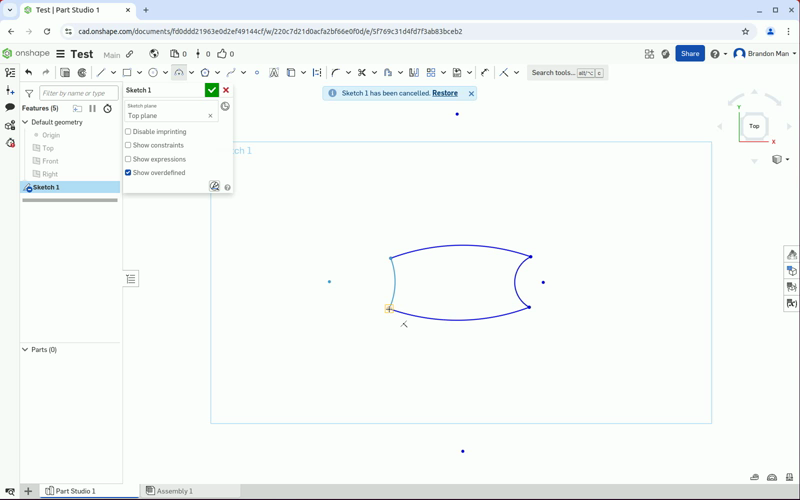
key_down(shift)
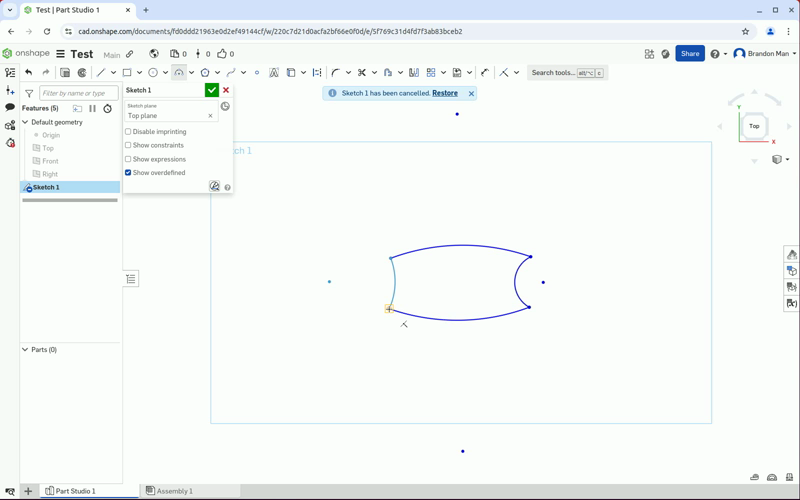
mouse_move(405, 283)
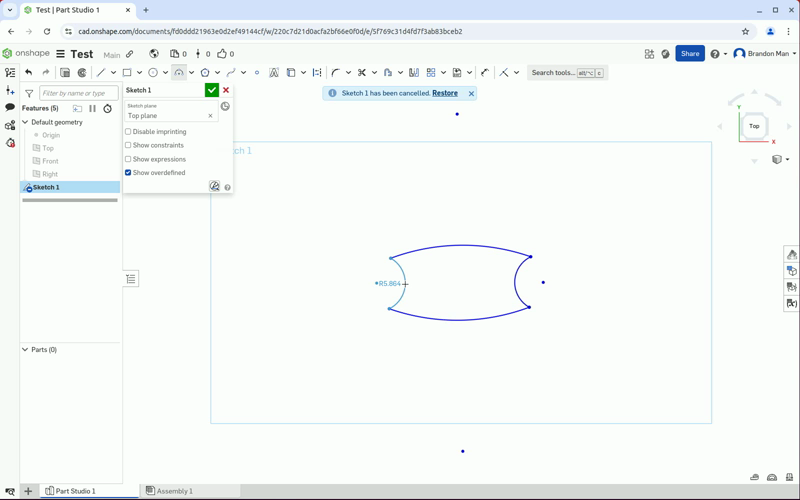
click(405, 283)
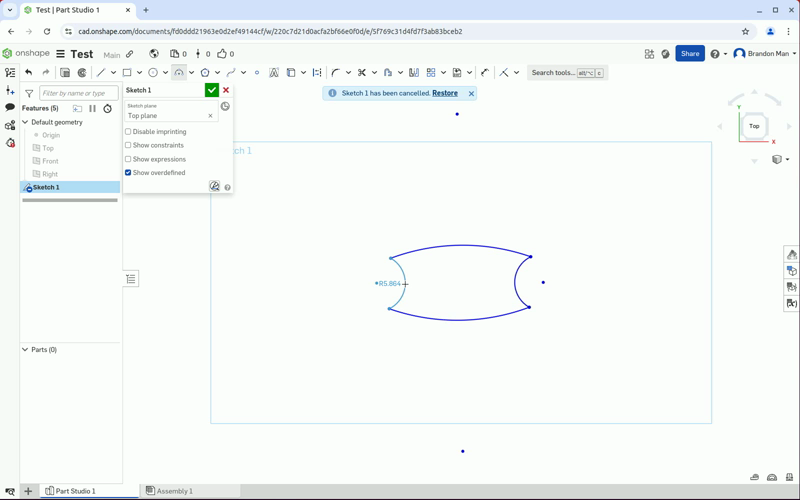
key_up(shift)
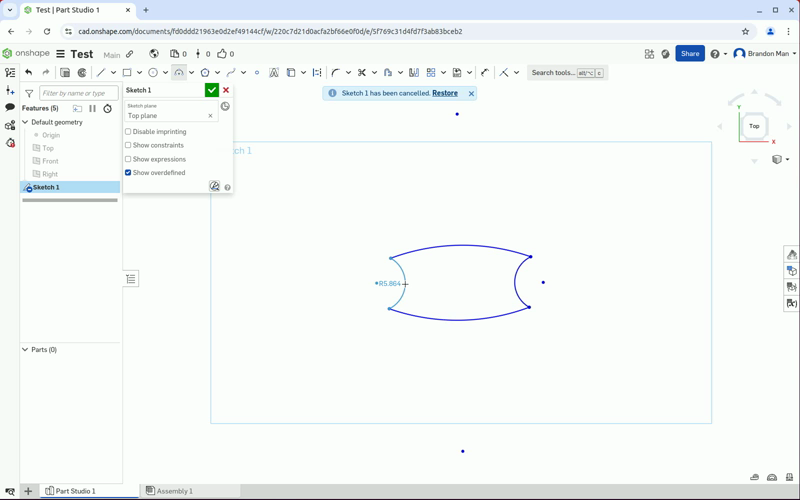
key(esc)
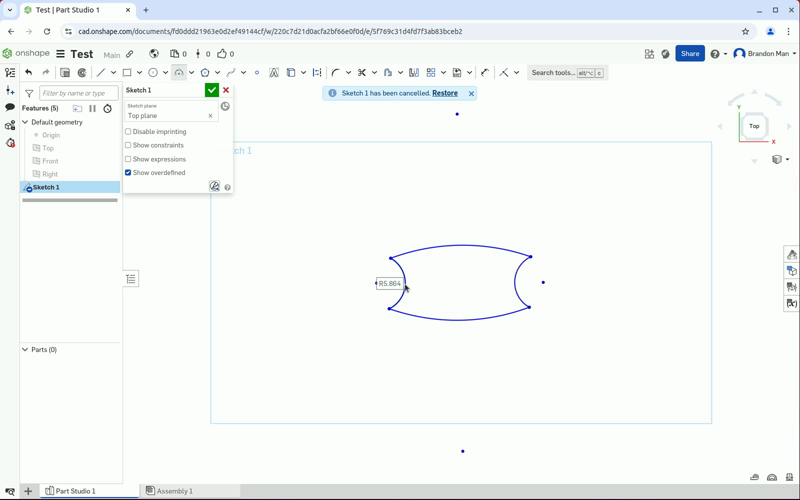
key(c)
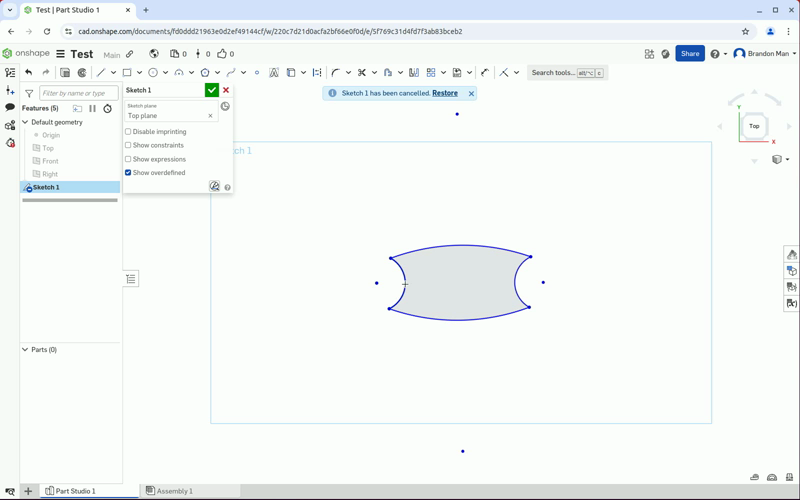
key_down(shift)
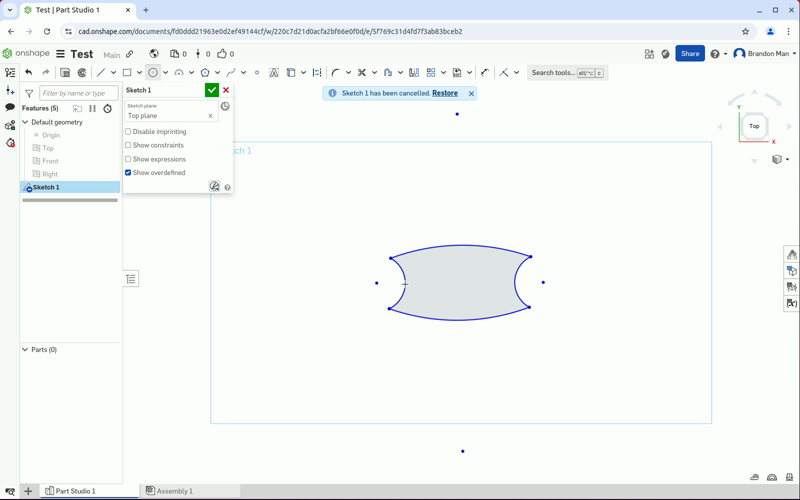
mouse_move(460, 283)
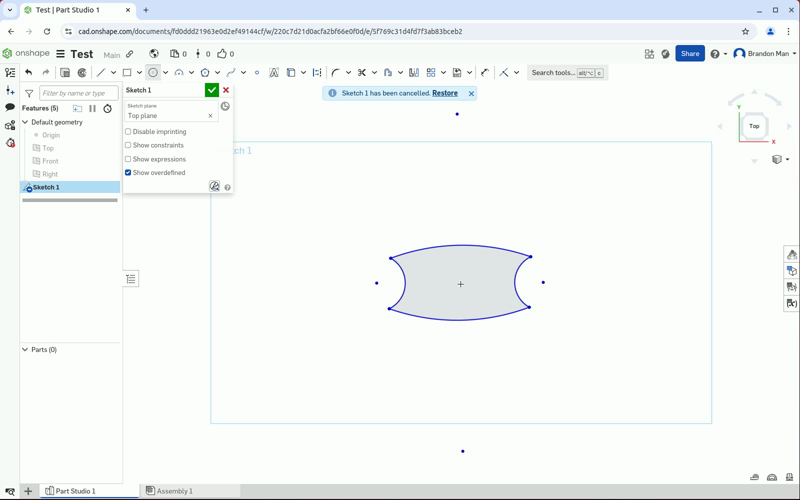
click(460, 283)
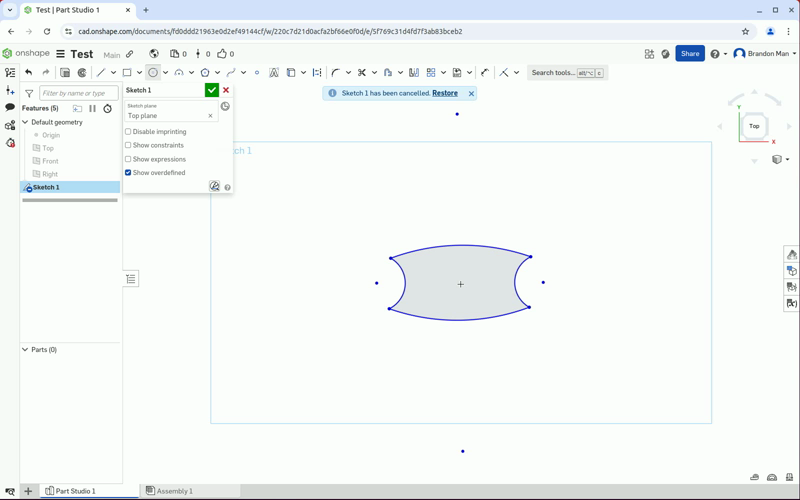
key_up(shift)
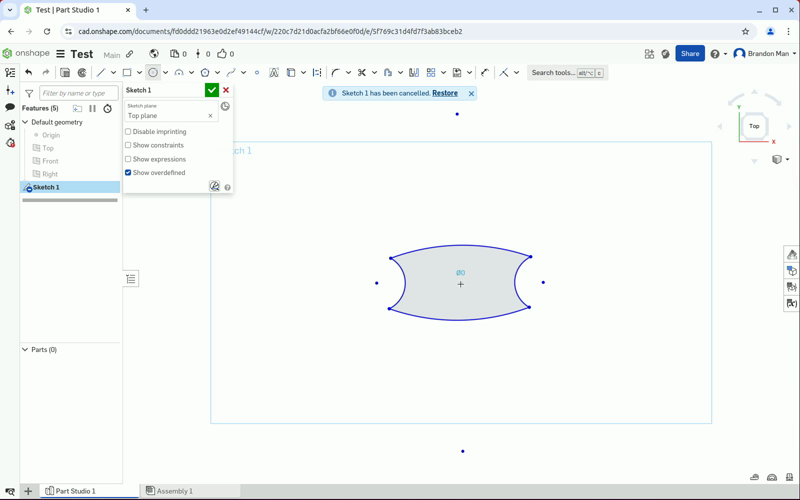
mouse_move(486, 283)
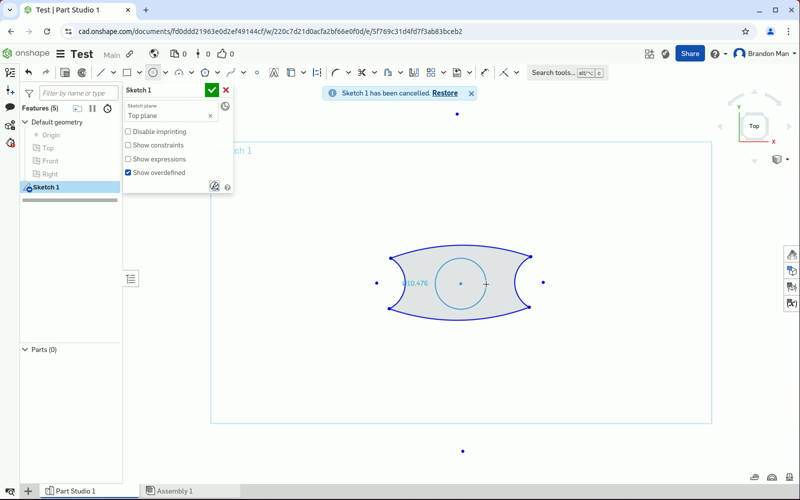
click(486, 283)
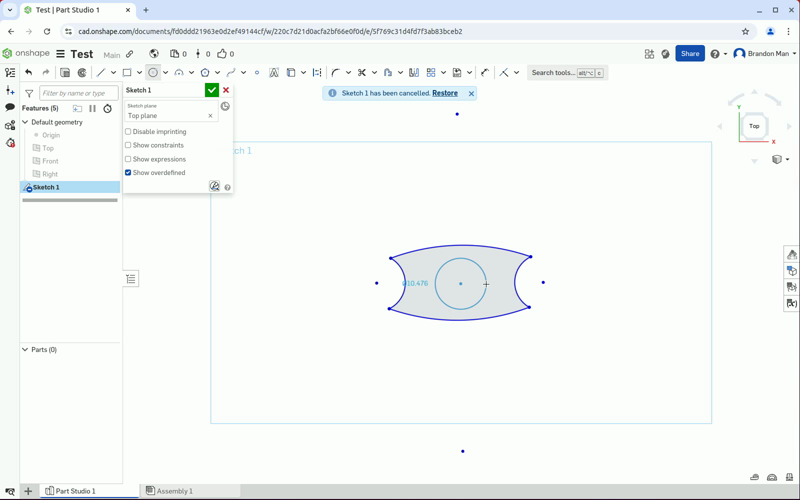
key(esc)
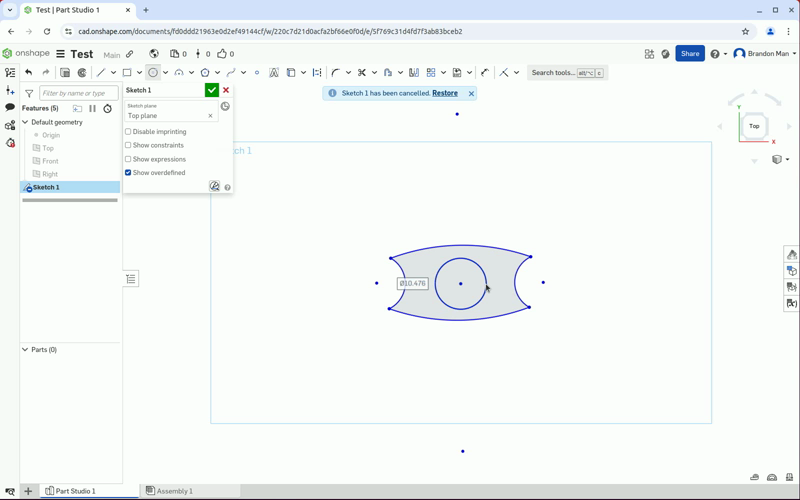
mouse_move(431, 273)
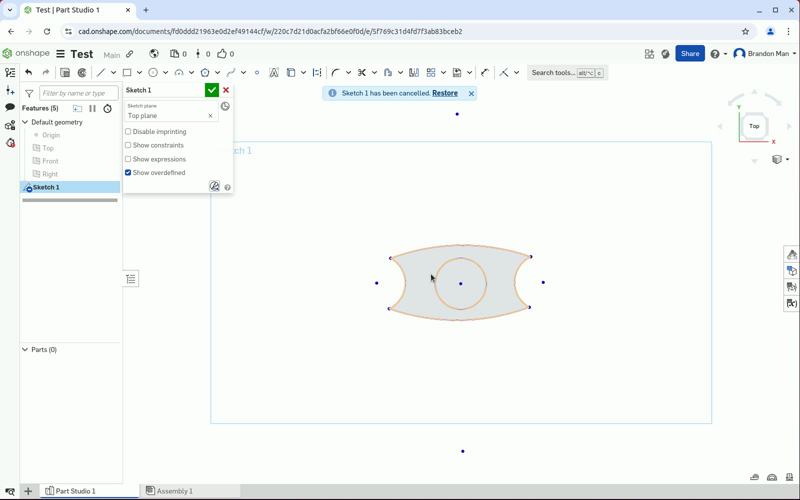
click(431, 273)
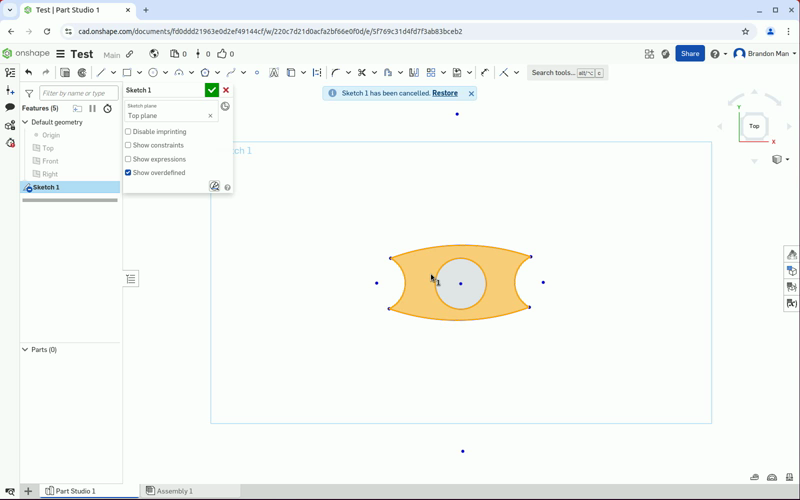
mouse_move(73, 352)
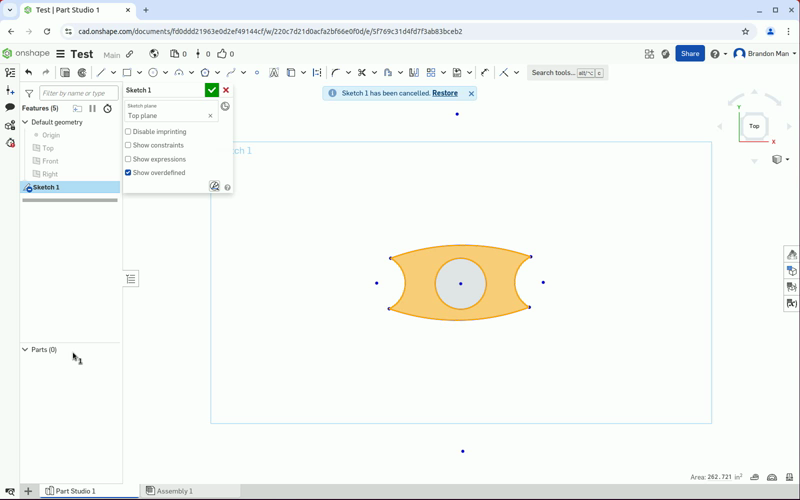
key(shift+y)
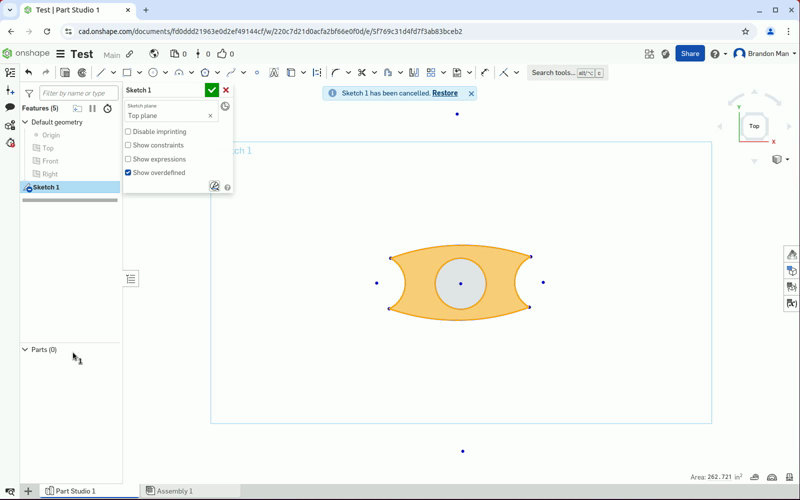
key(shift+e)
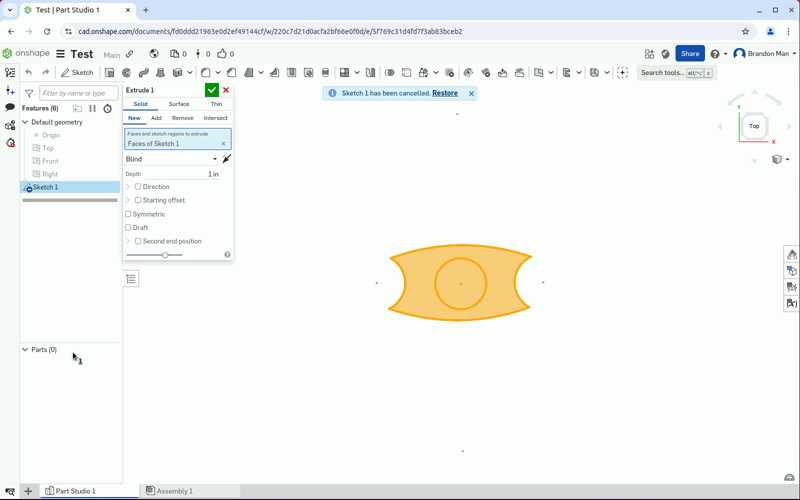
mouse_move(143, 106)
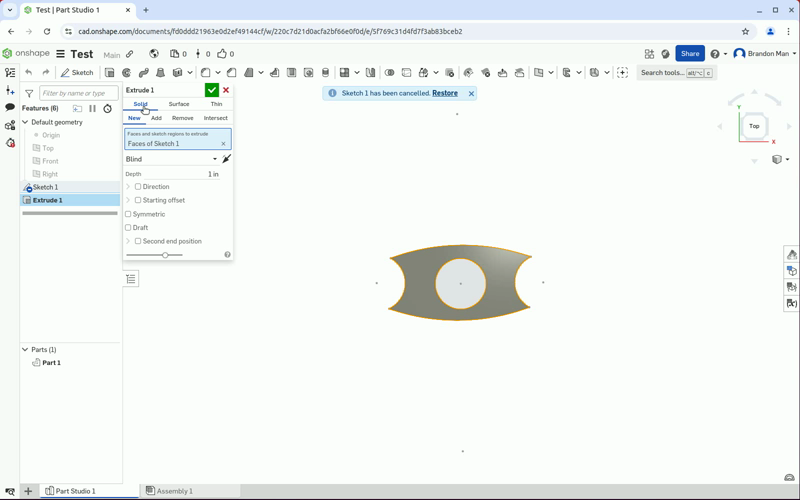
click(143, 106)
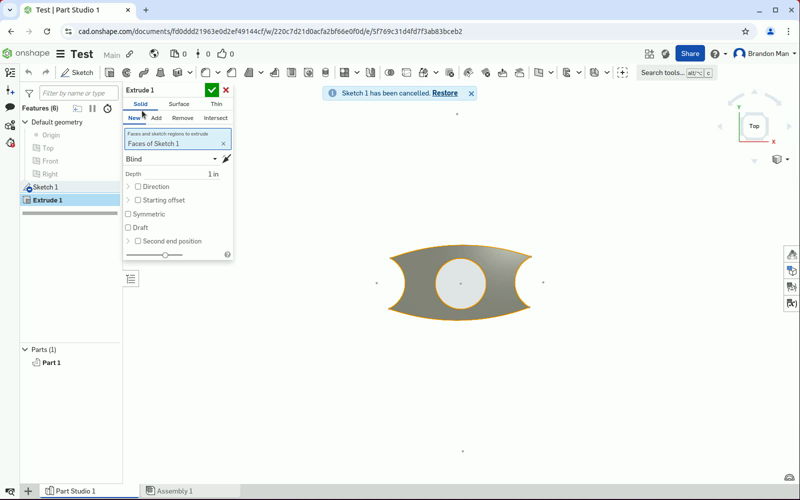
mouse_move(137, 120)
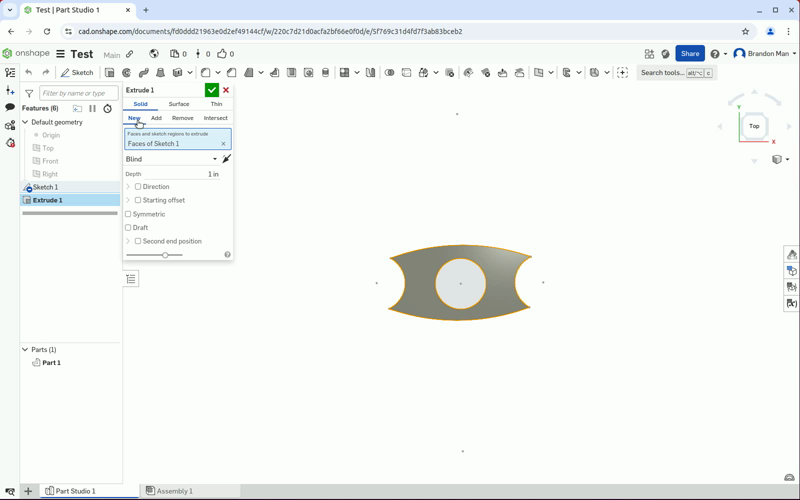
click(137, 120)
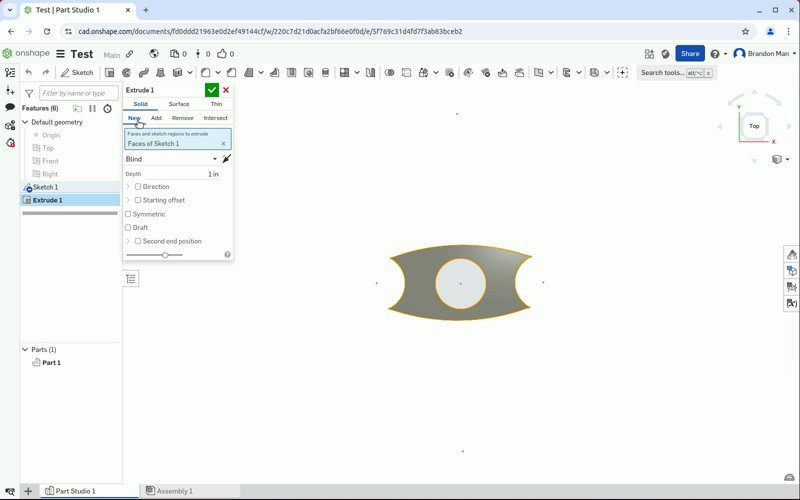
key(tab, 4)
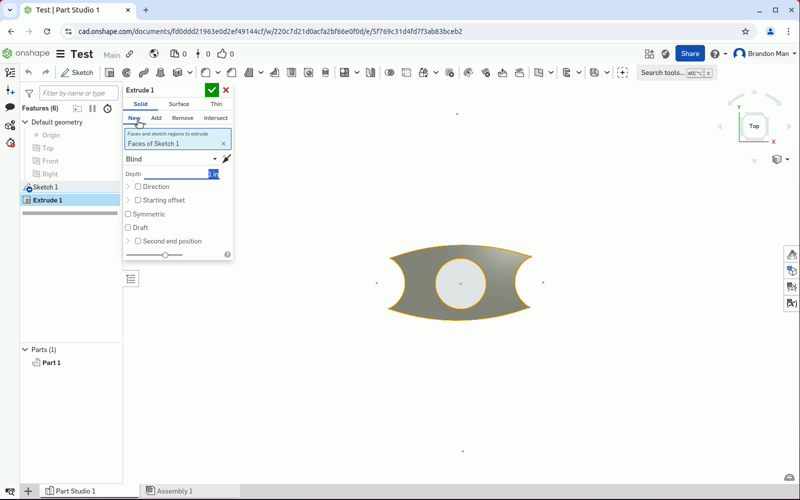
text(2.166)
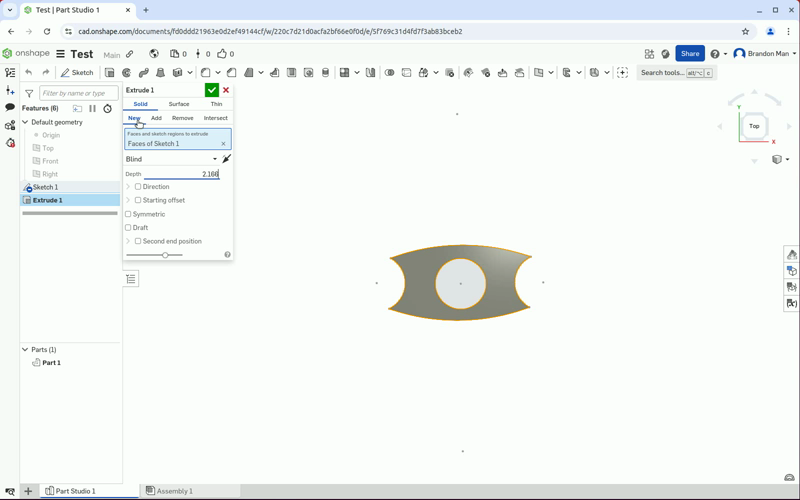
key(enter)
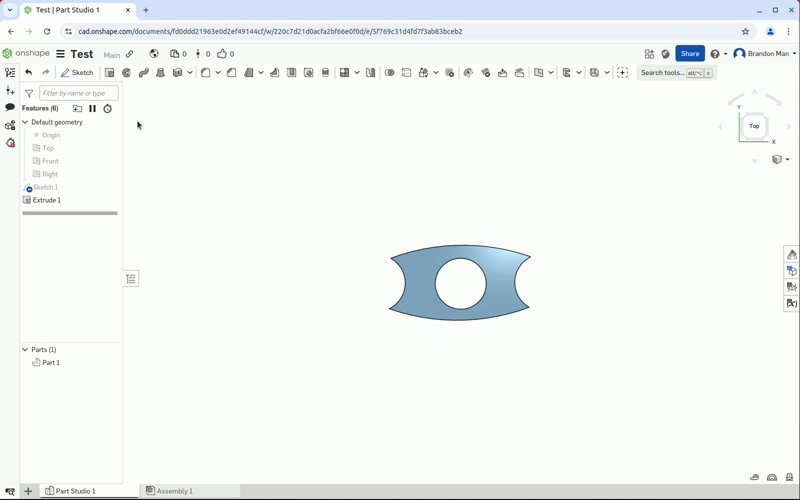
key(shift+h)
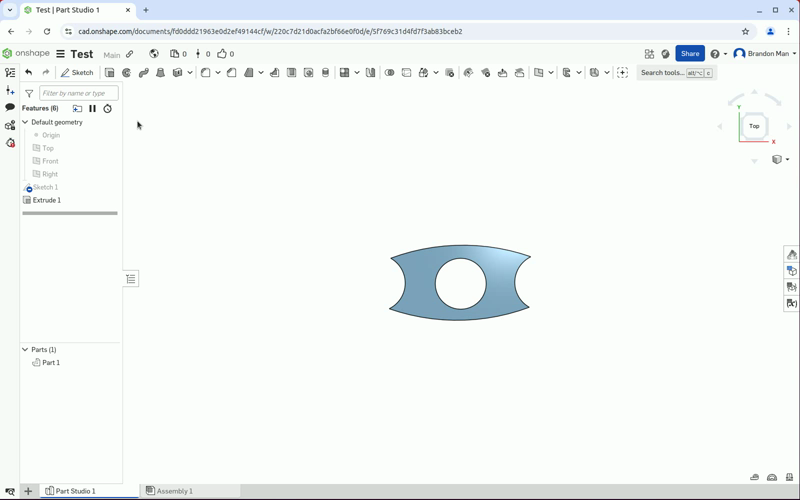
key(shift+h)
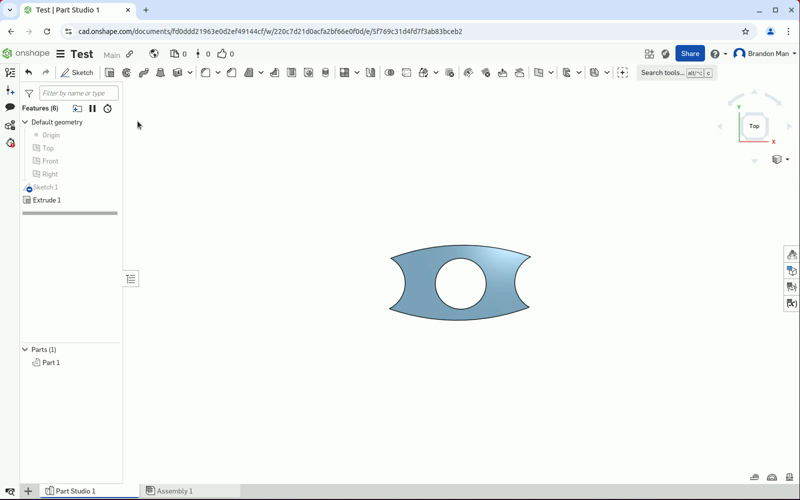
mouse_move(73, 189)
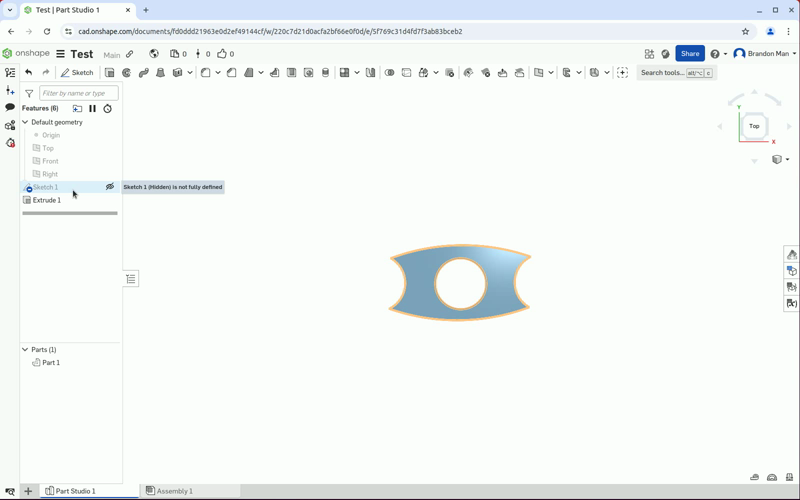
click(73, 189)
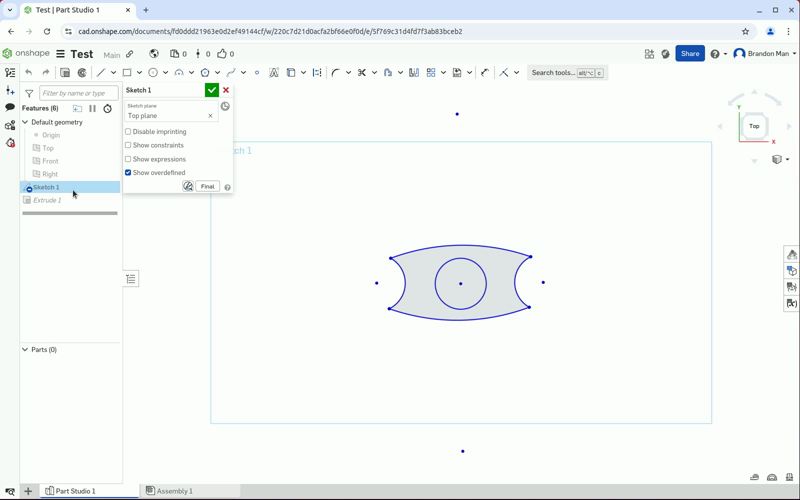
mouse_move(229, 92)
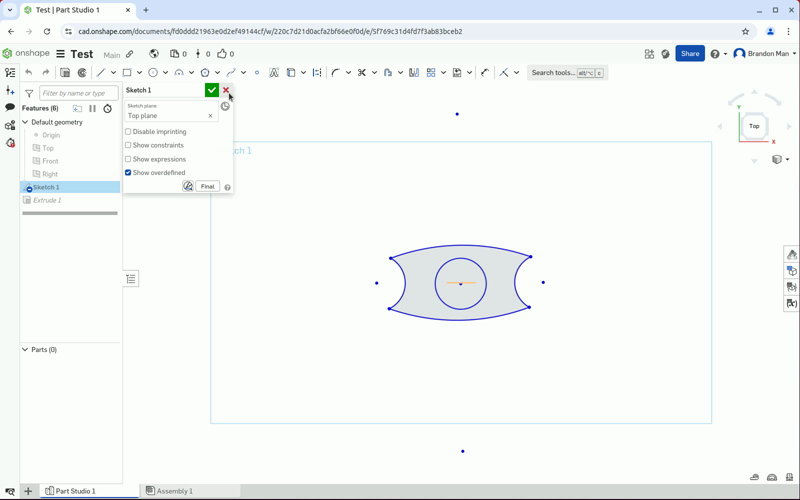
click(229, 92)
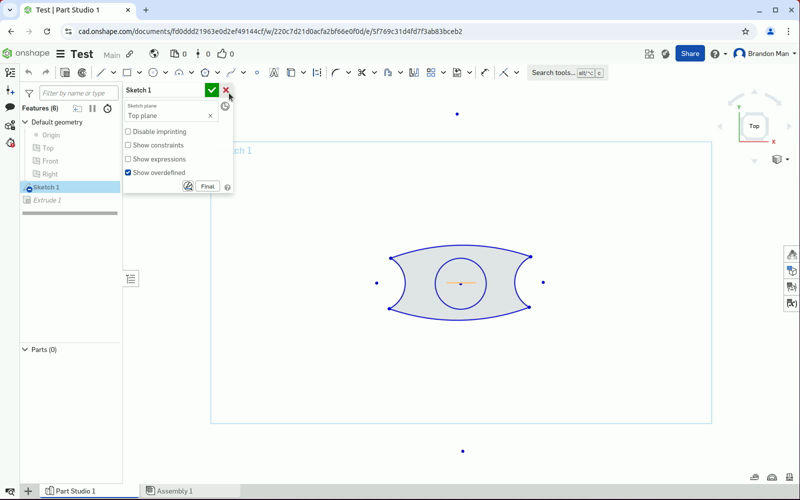
key(shift+s)
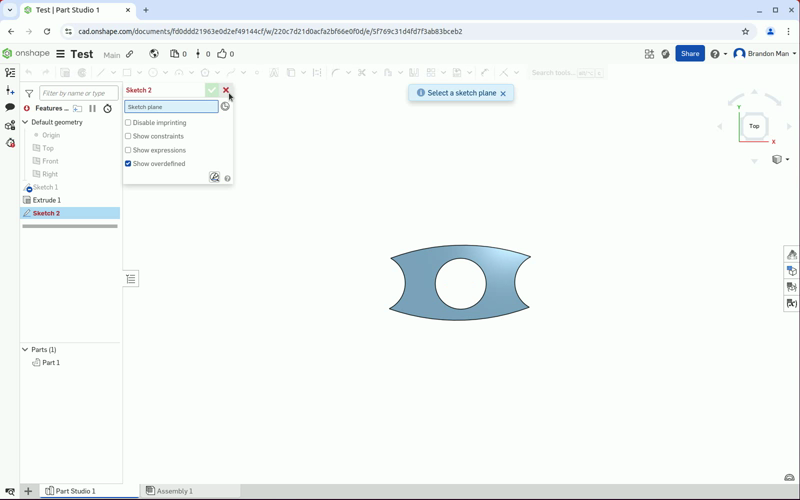
mouse_move(73, 150)
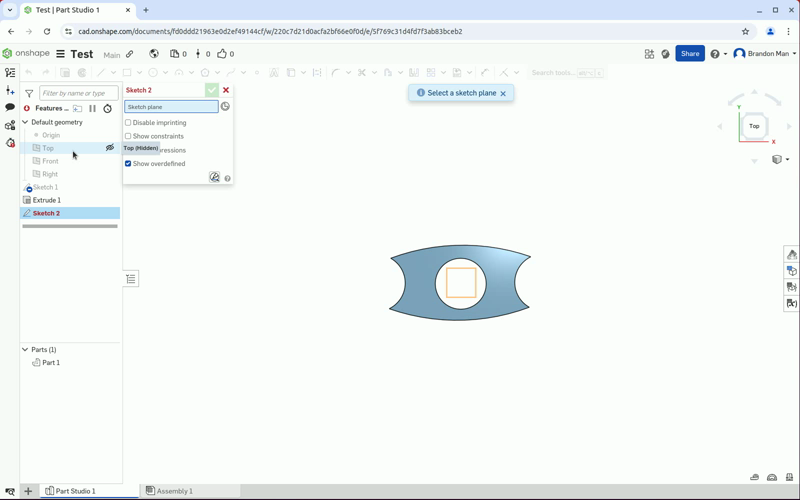
click(73, 150)
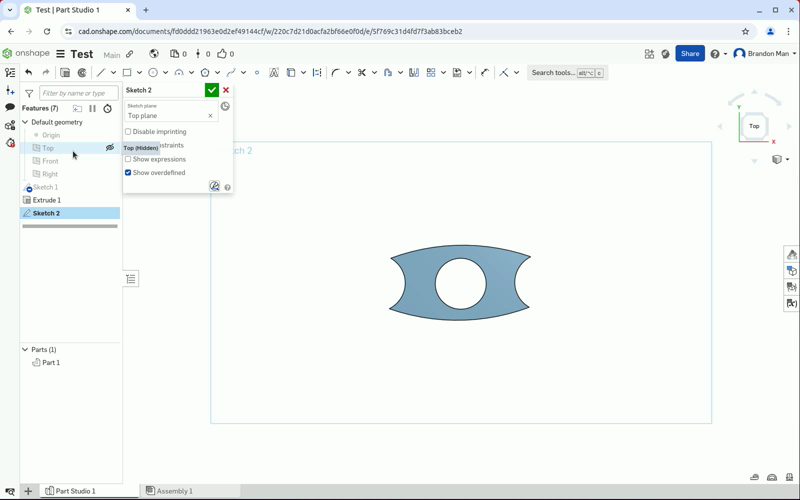
mouse_move(73, 352)
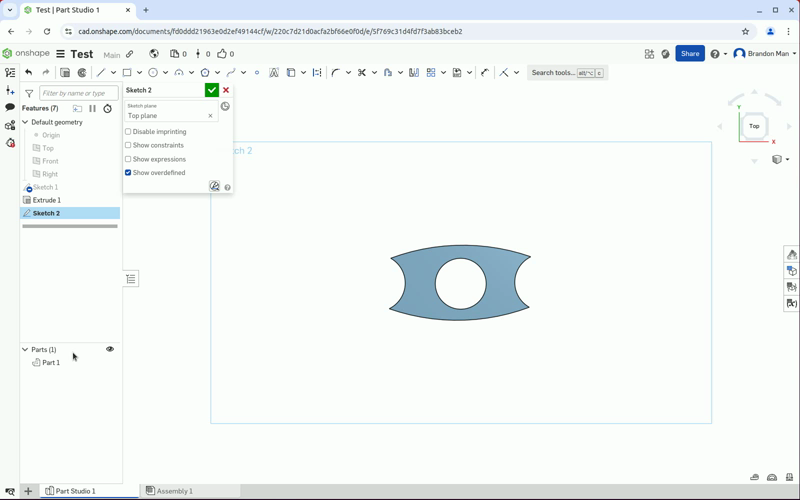
key(y)
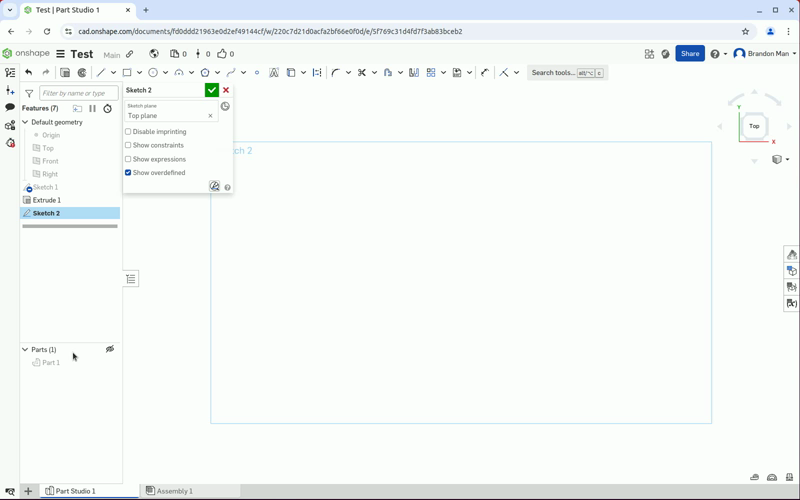
key(c)
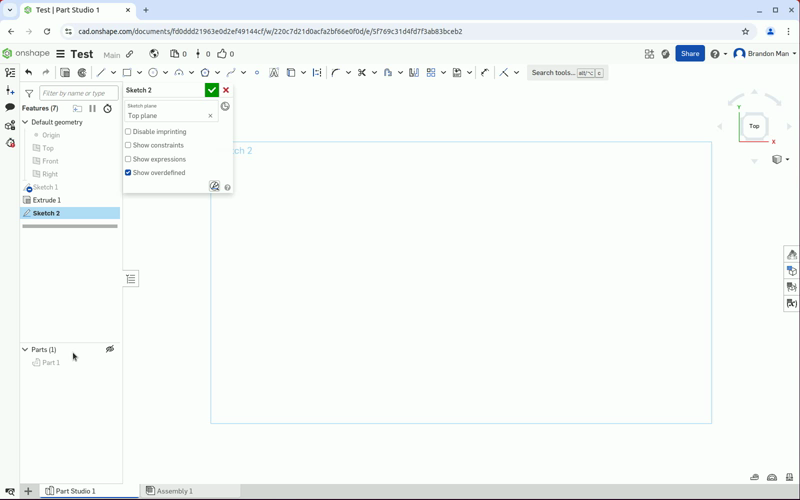
key_down(shift)
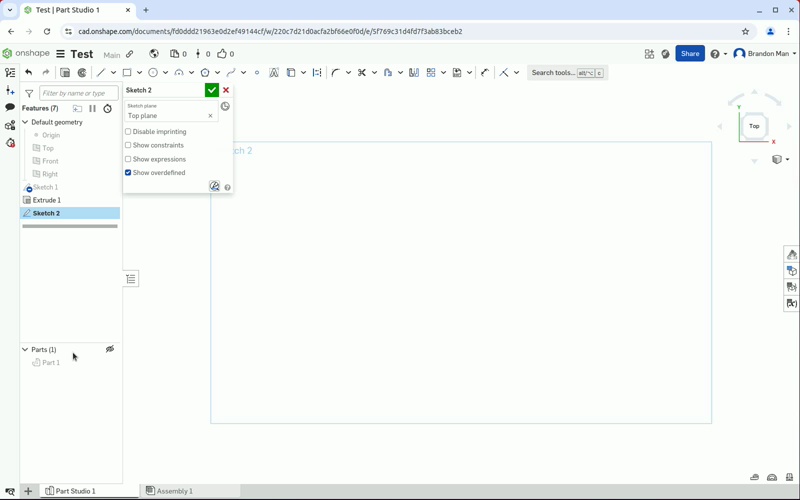
mouse_move(377, 282)
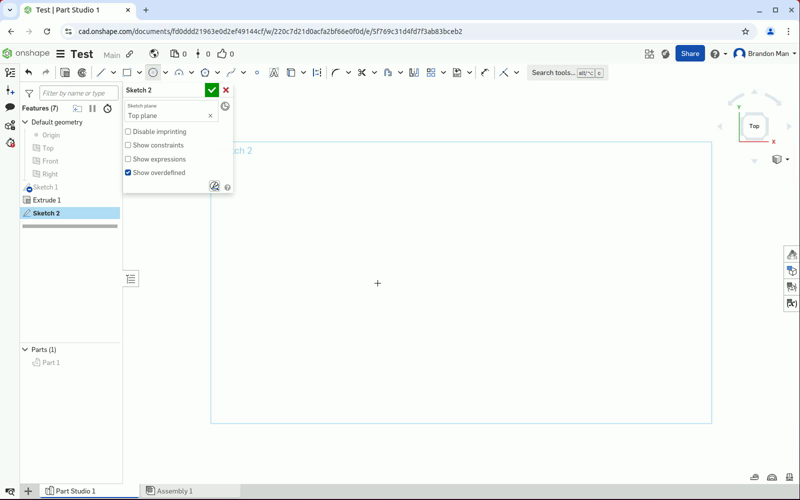
click(377, 282)
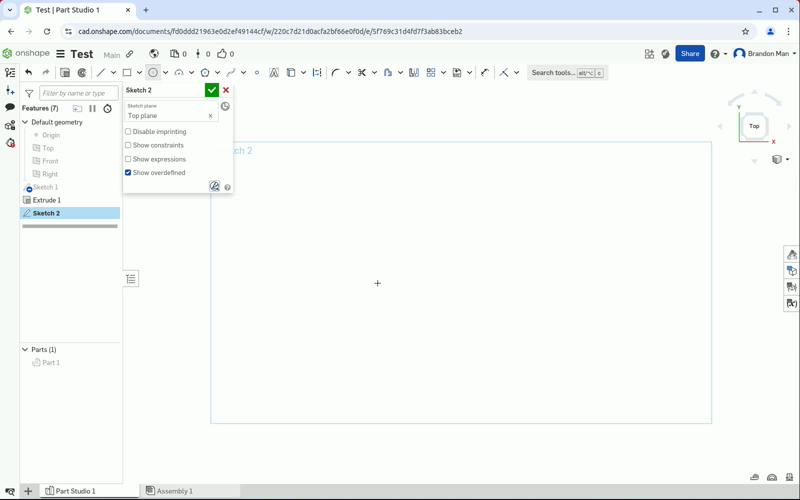
key_up(shift)
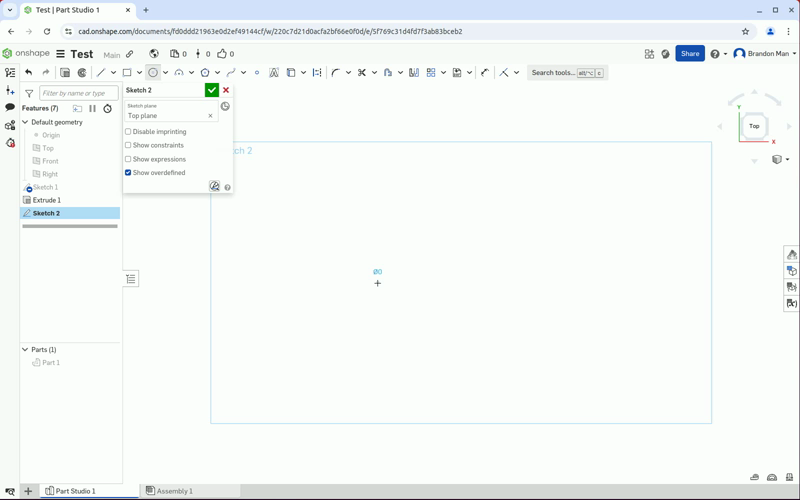
mouse_move(407, 282)
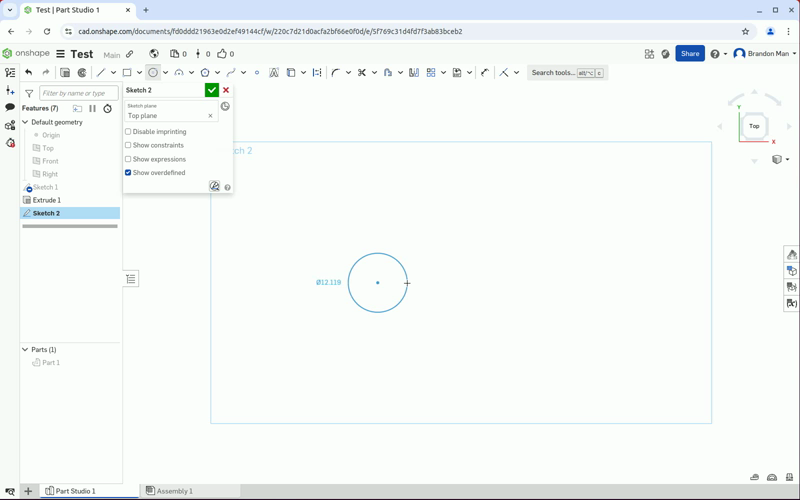
click(407, 282)
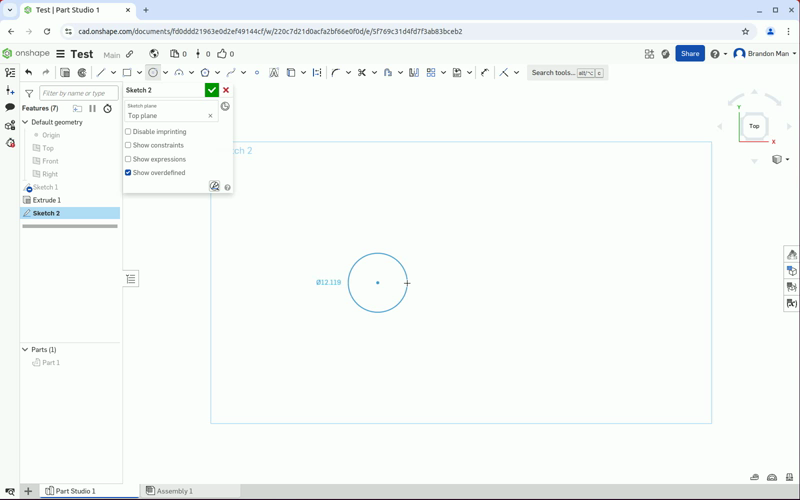
key(esc)
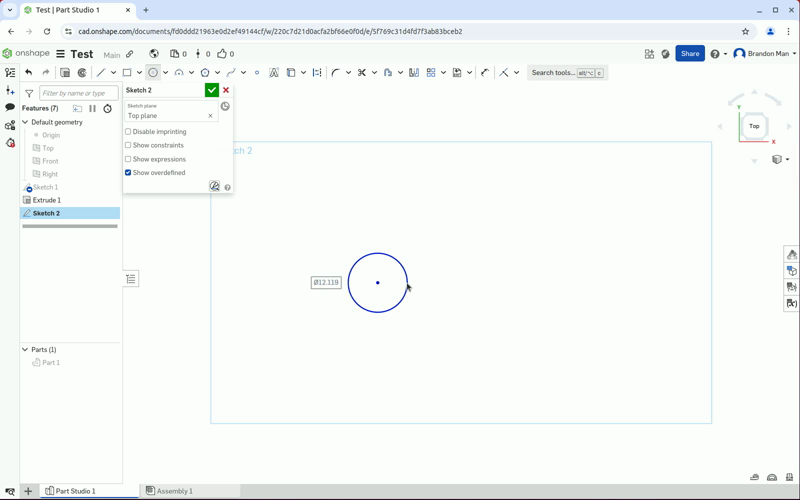
key(c)
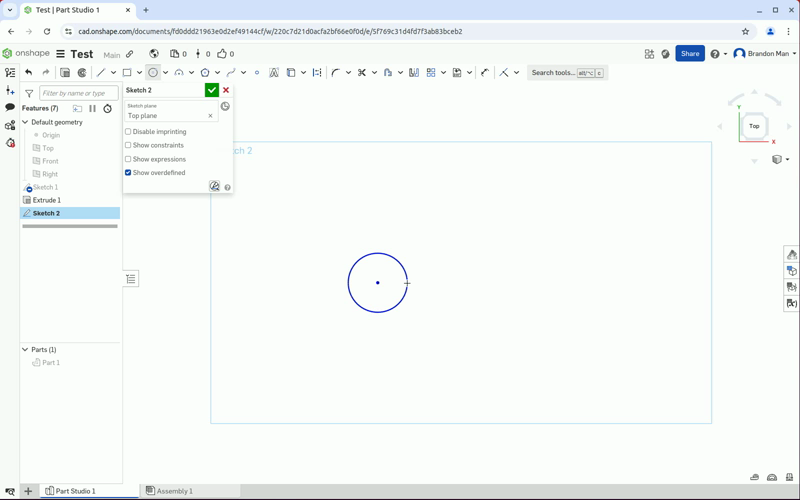
key_down(shift)
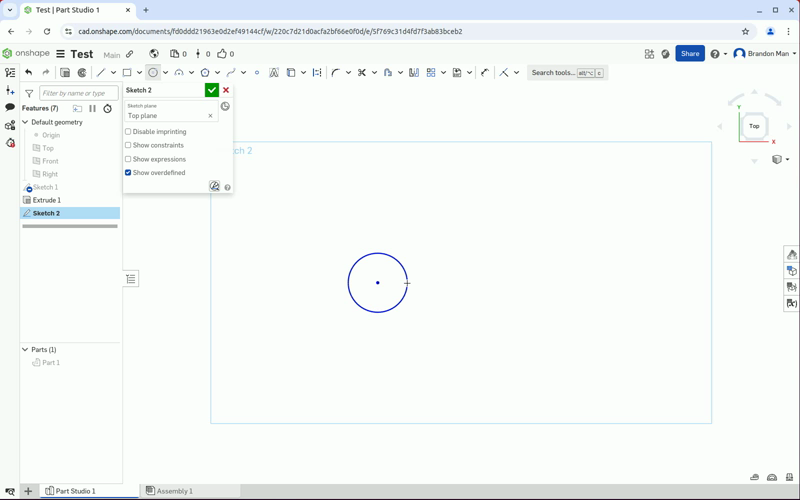
mouse_move(377, 282)
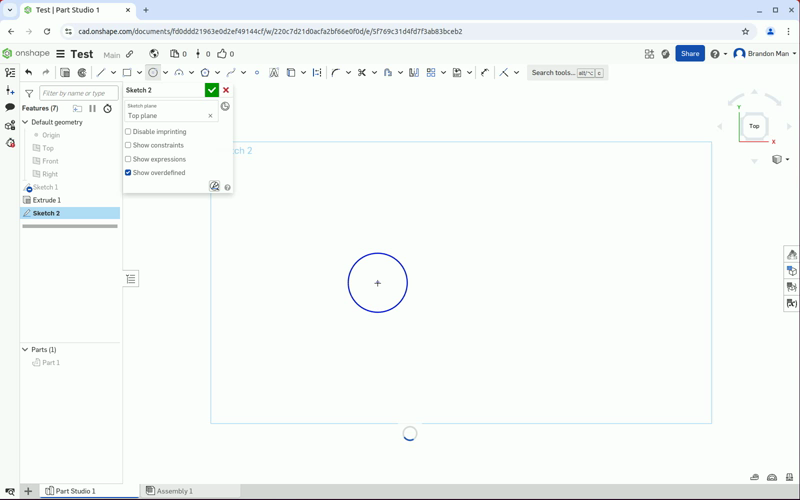
click(377, 282)
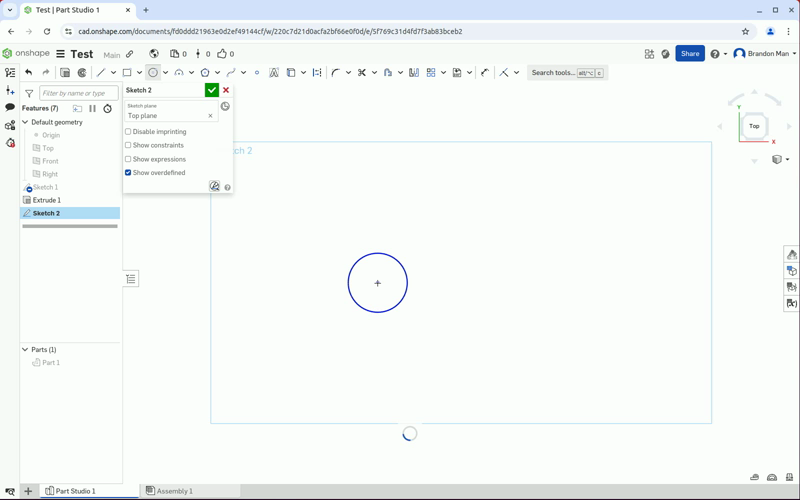
key_up(shift)
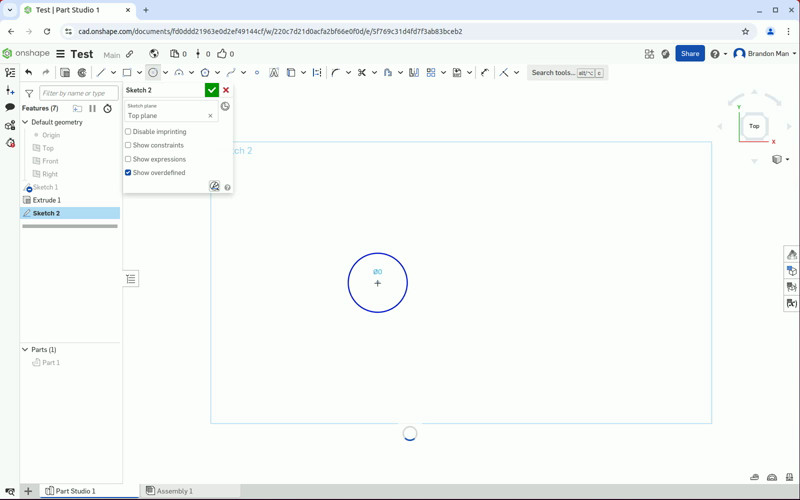
mouse_move(402, 282)
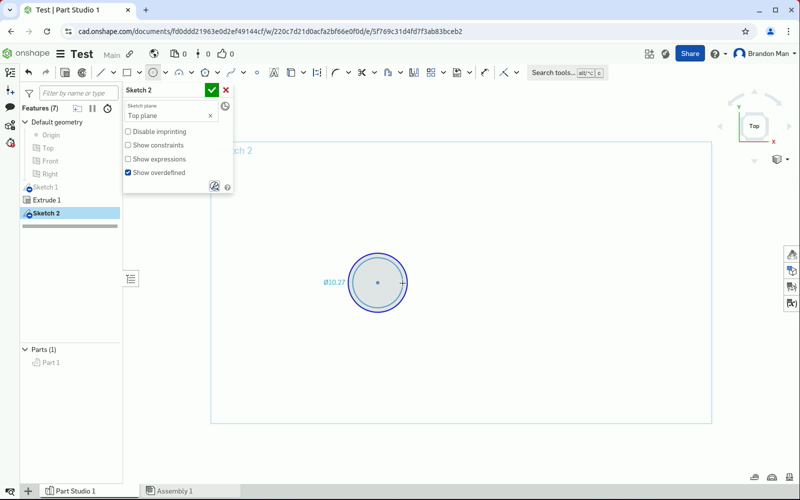
click(402, 282)
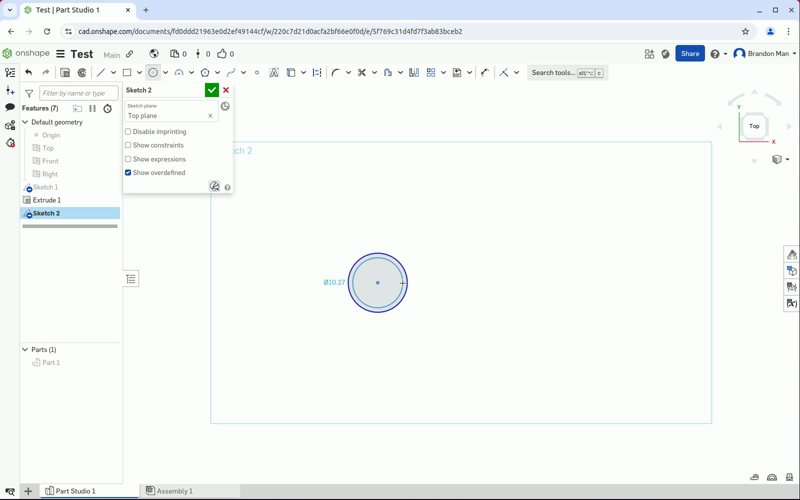
key(esc)
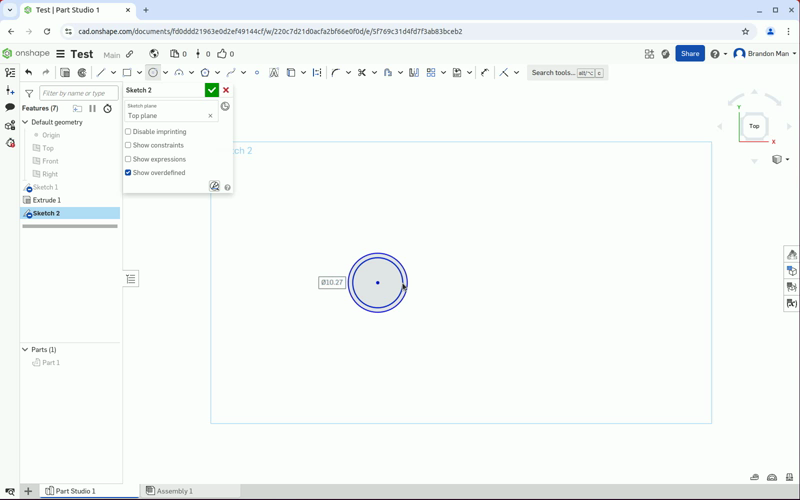
mouse_move(406, 284)
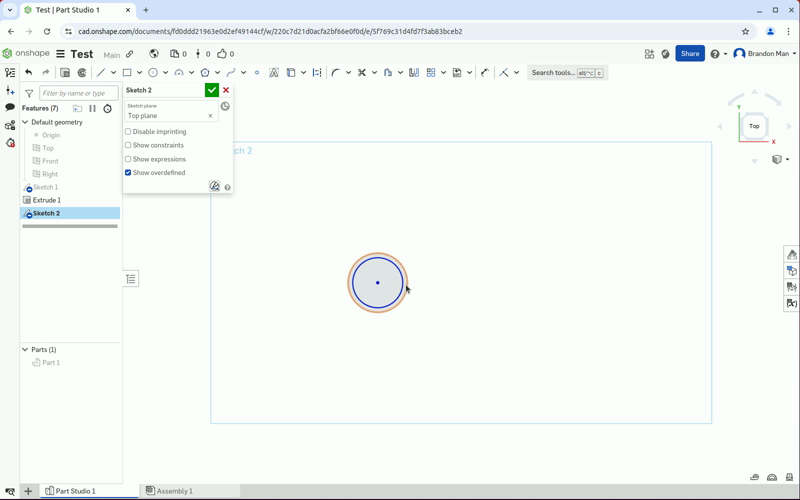
scroll(6)
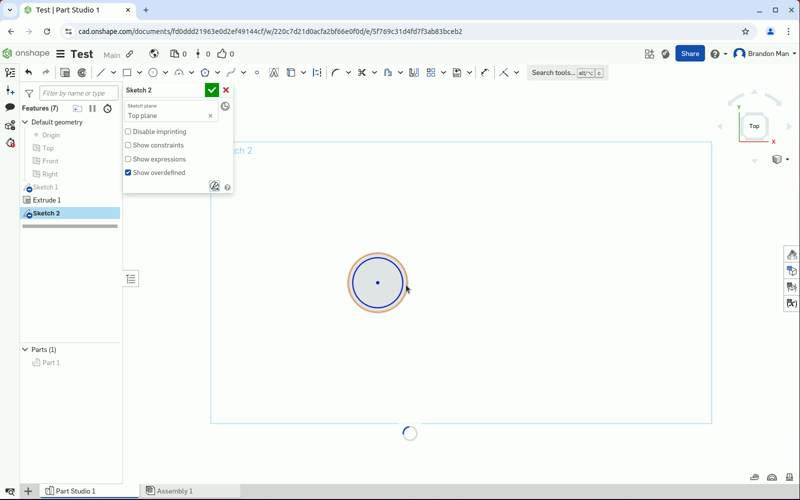
scroll(6)
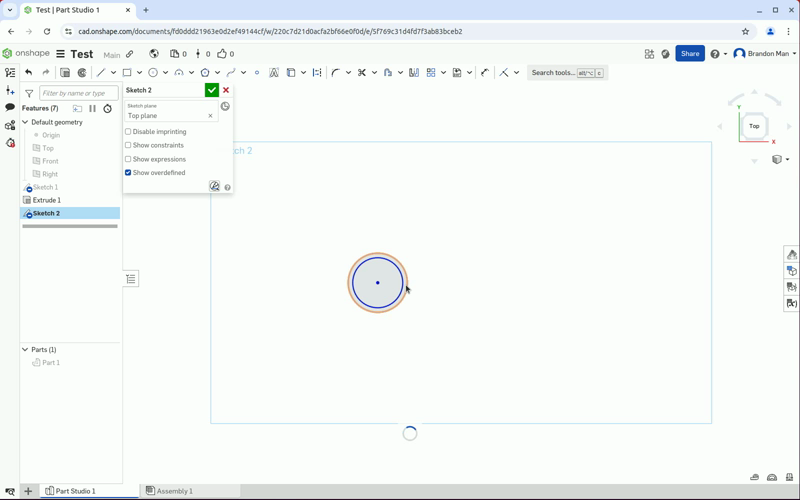
scroll(6)
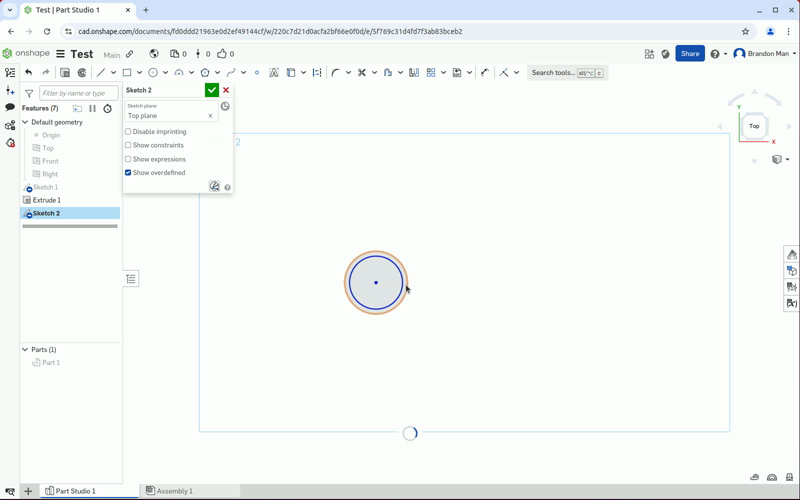
scroll(6)
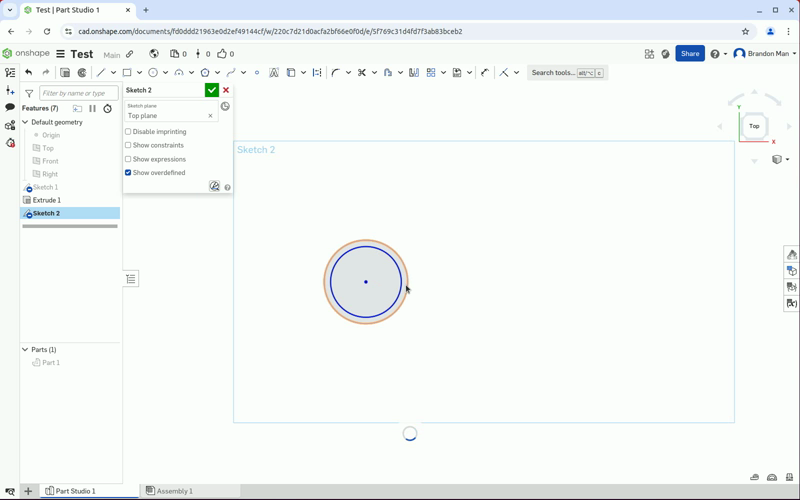
scroll(6)
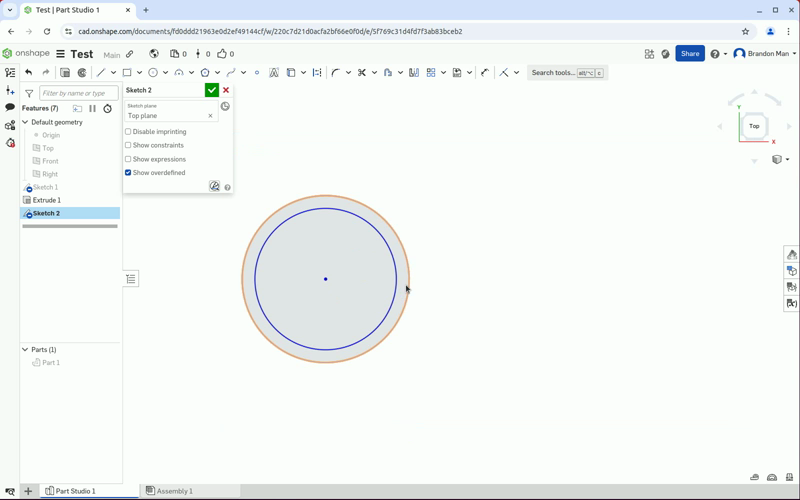
scroll(6)
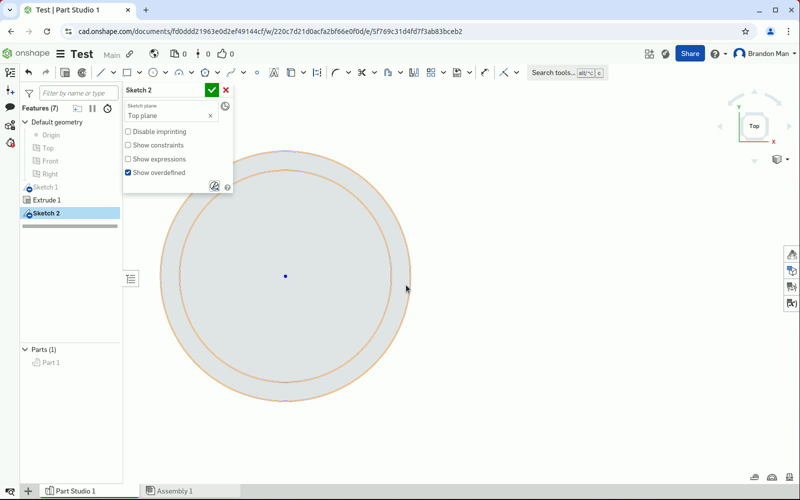
scroll(6)
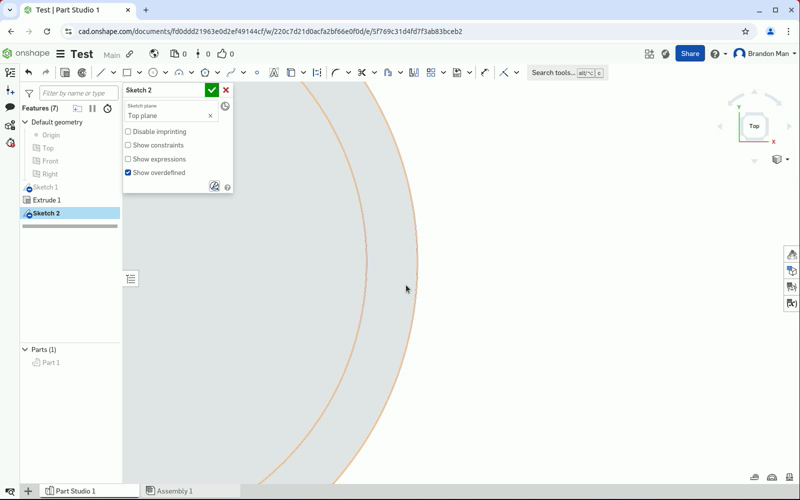
click(406, 284)
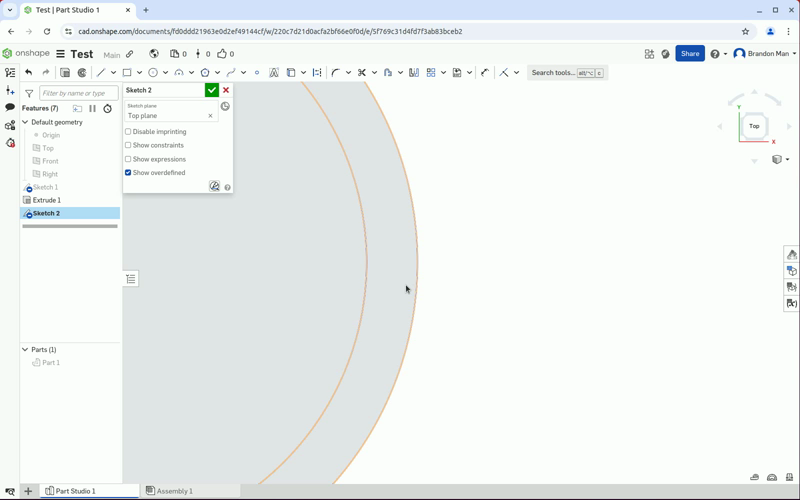
scroll(-6)
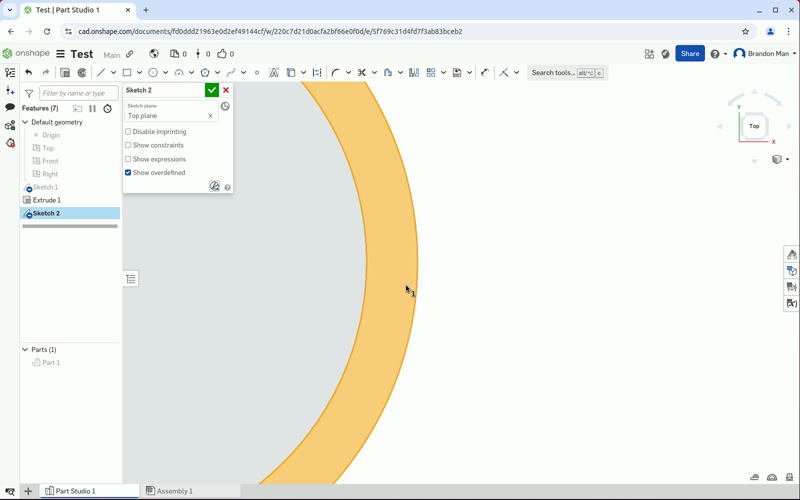
scroll(-6)
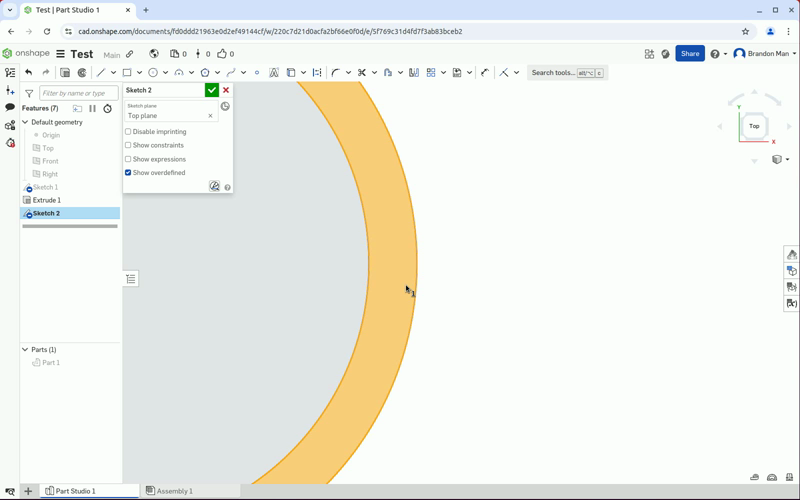
scroll(-6)
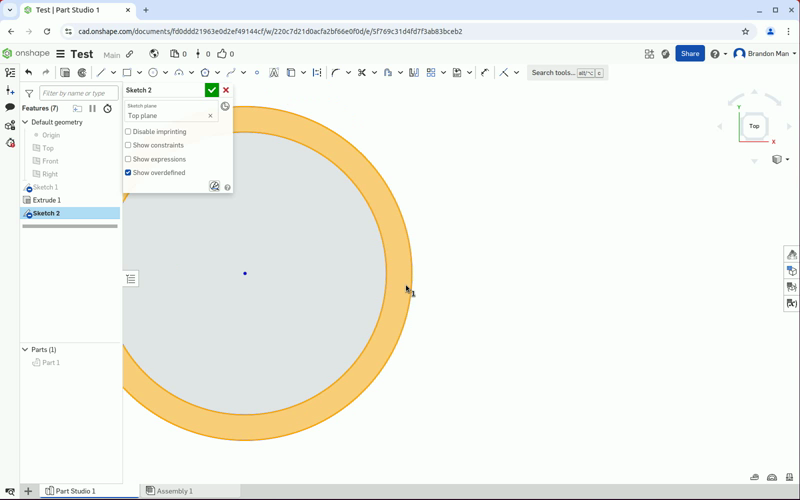
scroll(-6)
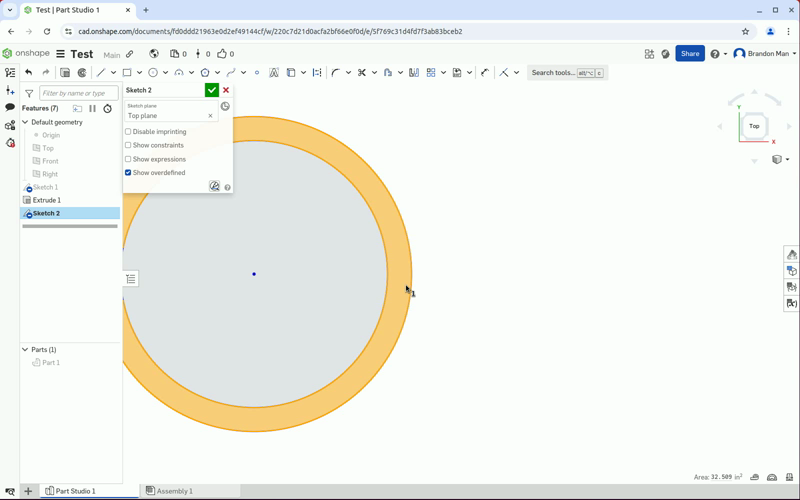
scroll(-6)
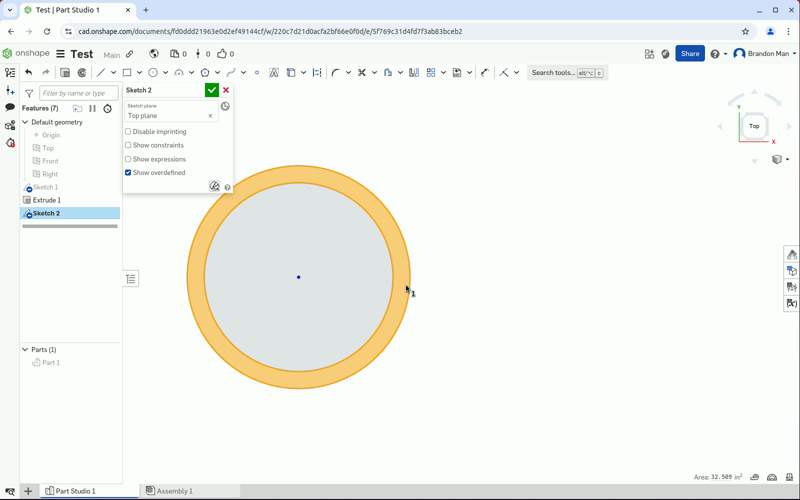
scroll(-6)
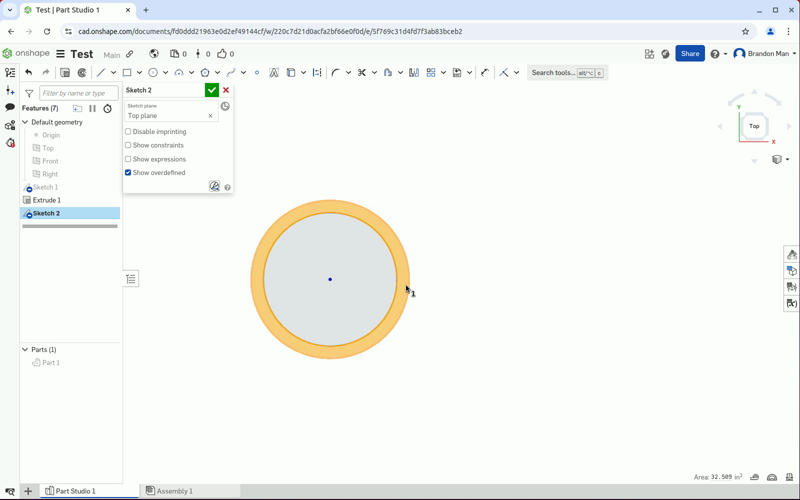
scroll(-6)
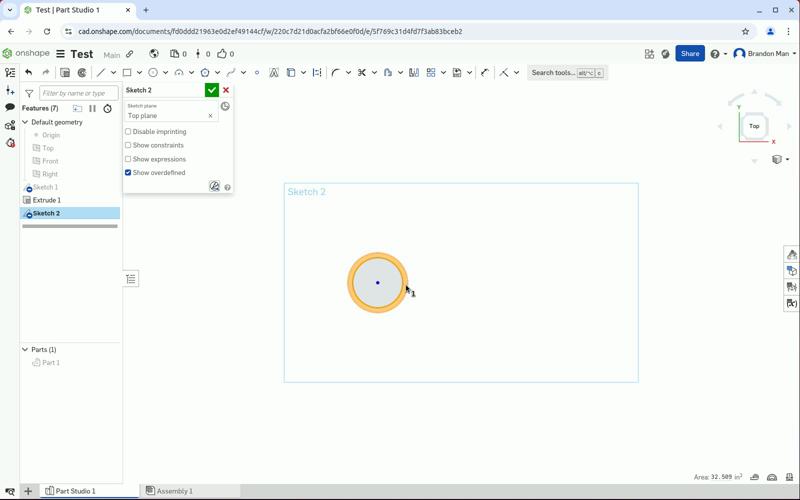
mouse_move(73, 352)
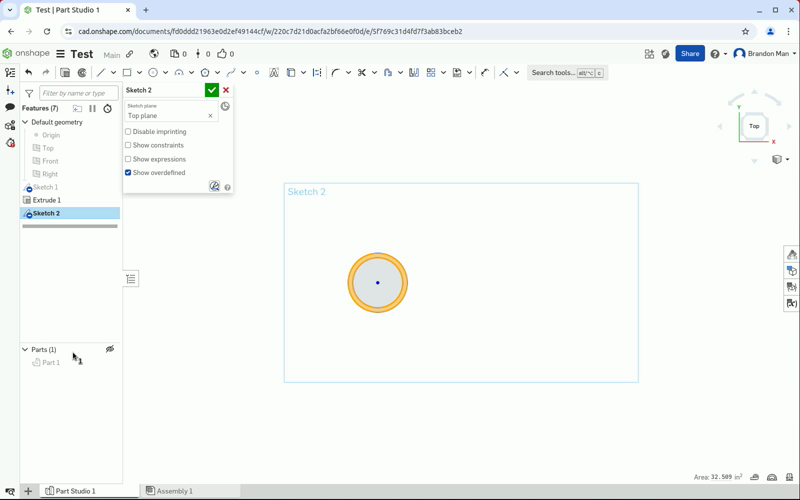
key(shift+y)
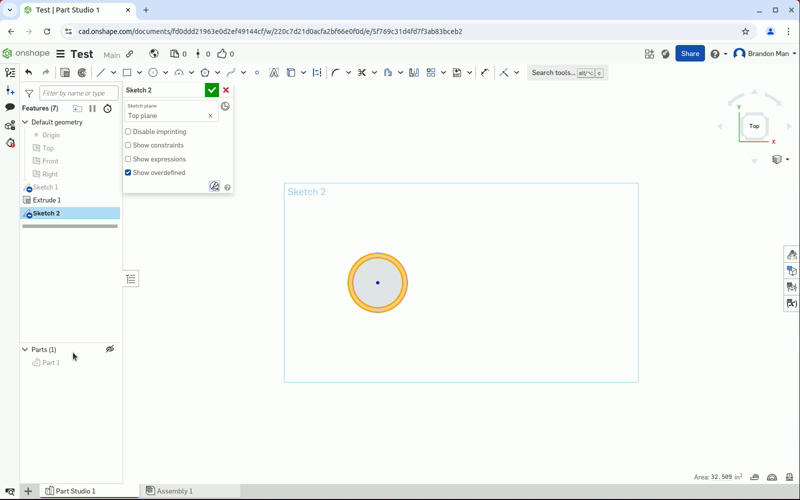
key(shift+e)
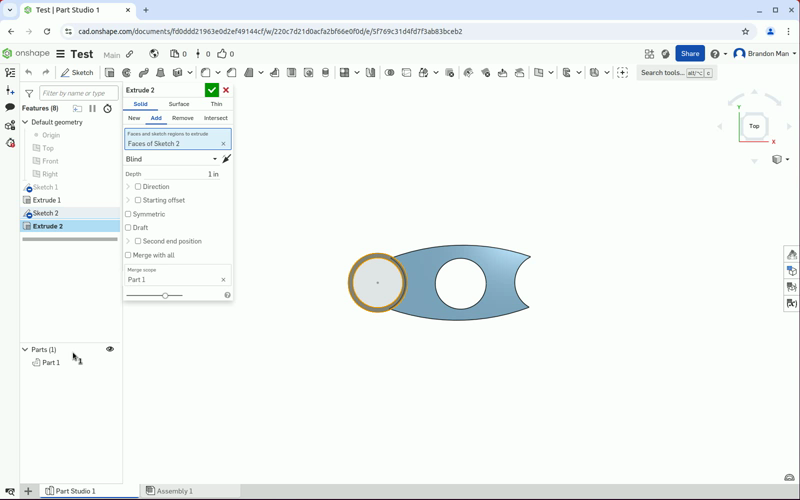
mouse_move(143, 106)
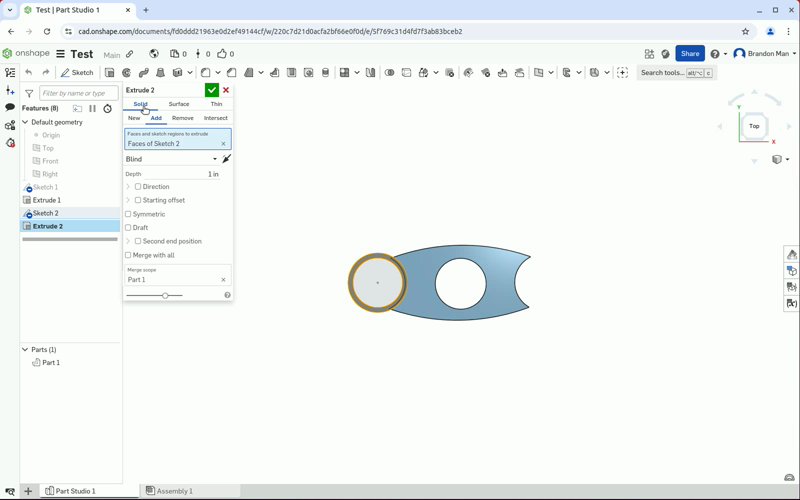
click(143, 106)
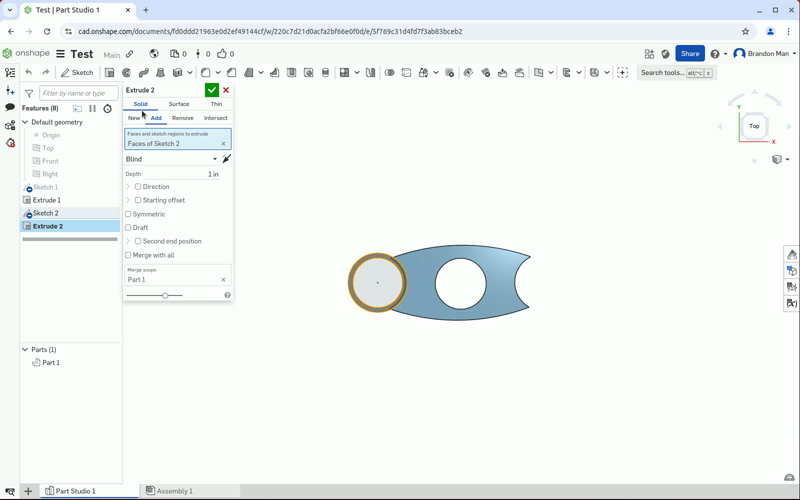
mouse_move(137, 120)
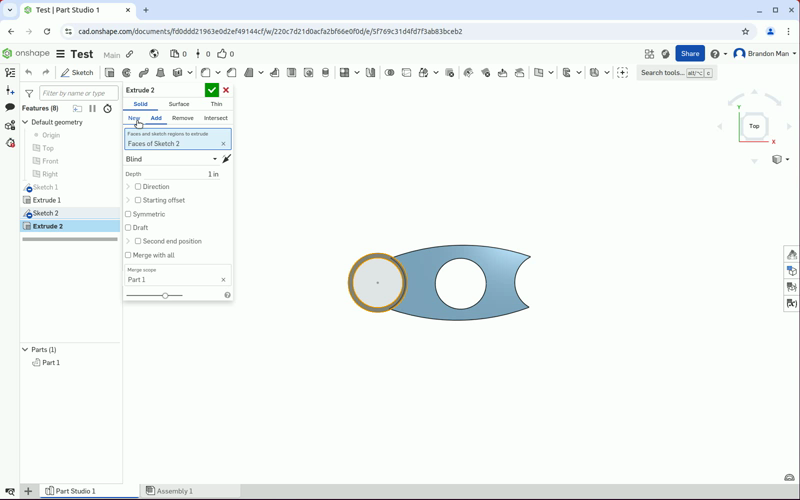
click(137, 120)
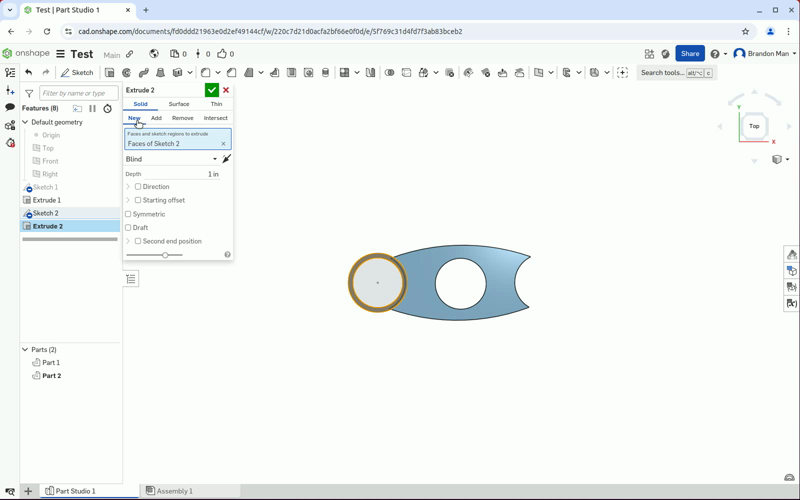
key(tab, 4)
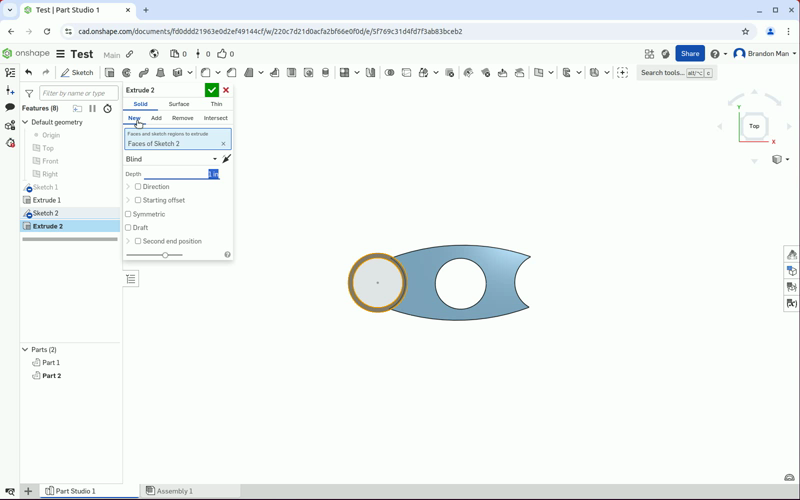
text(2.166)
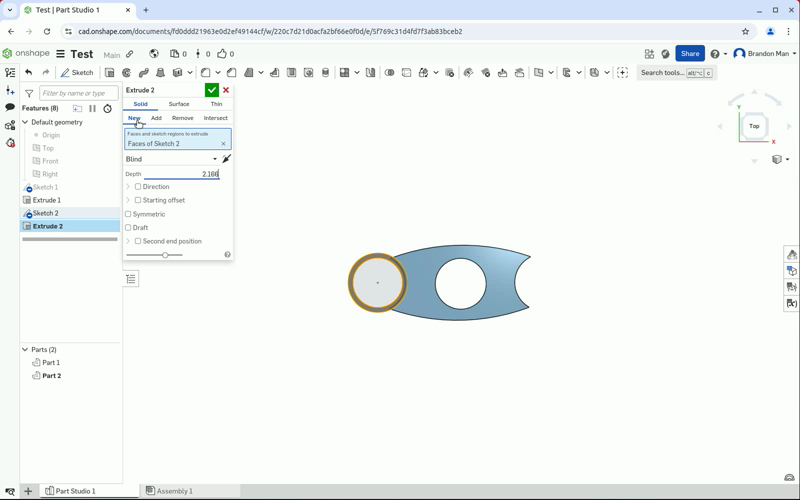
key(enter)
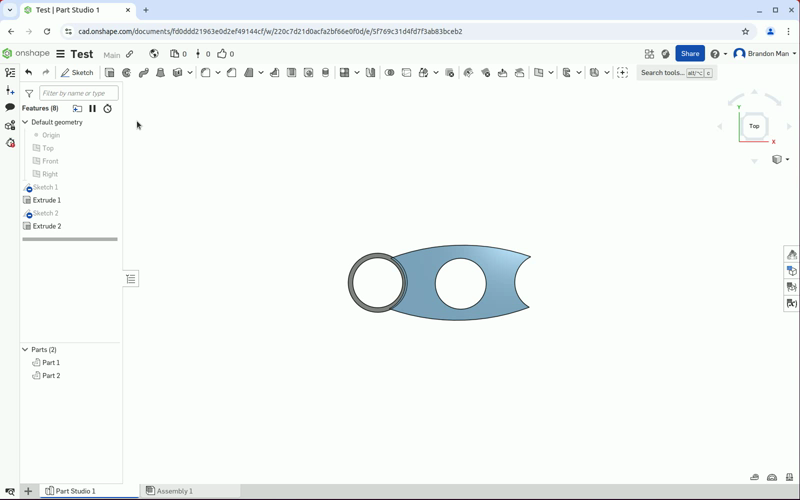
key(shift+h)
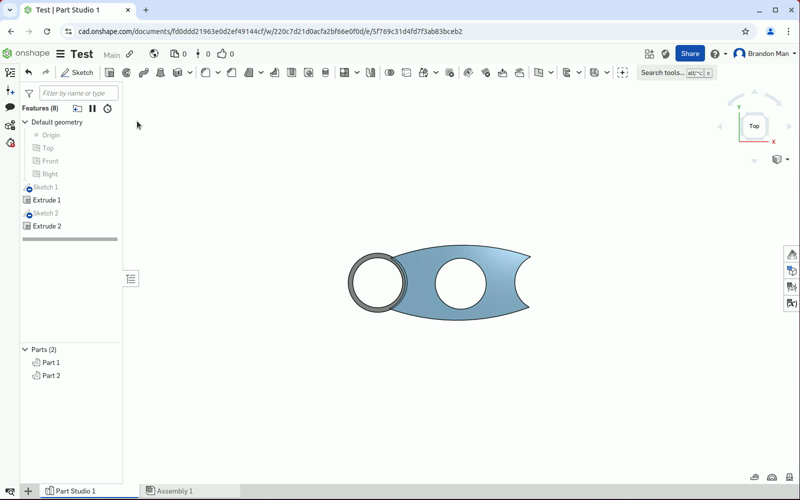
key(shift+h)
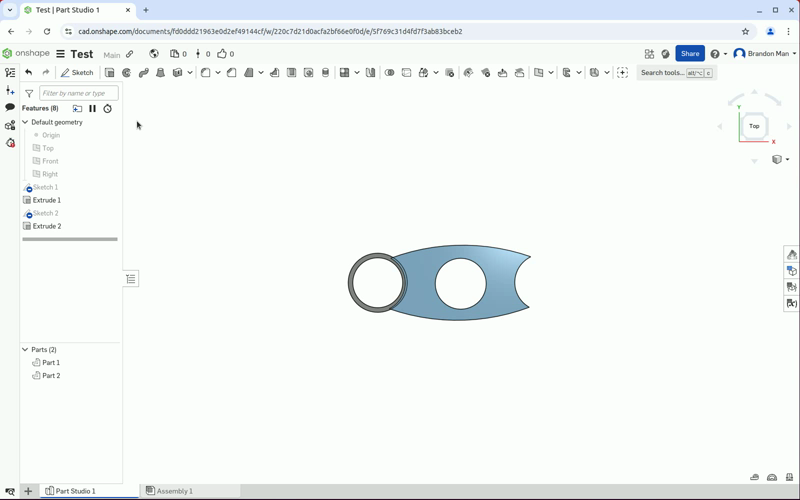
mouse_move(73, 189)
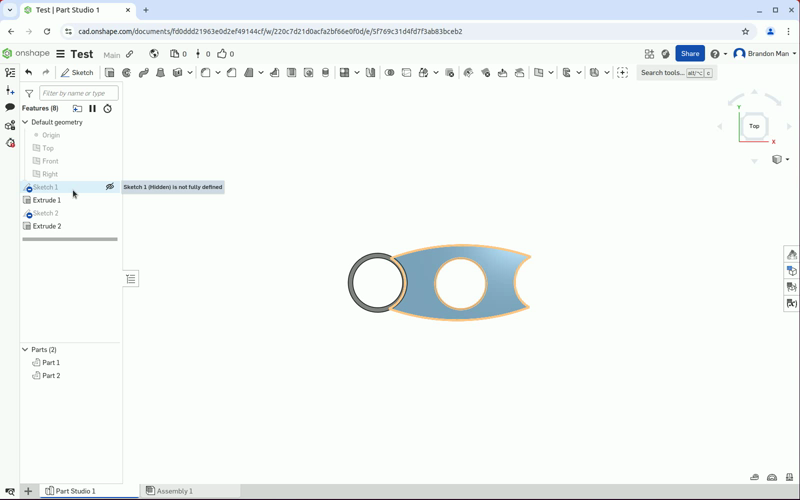
click(73, 189)
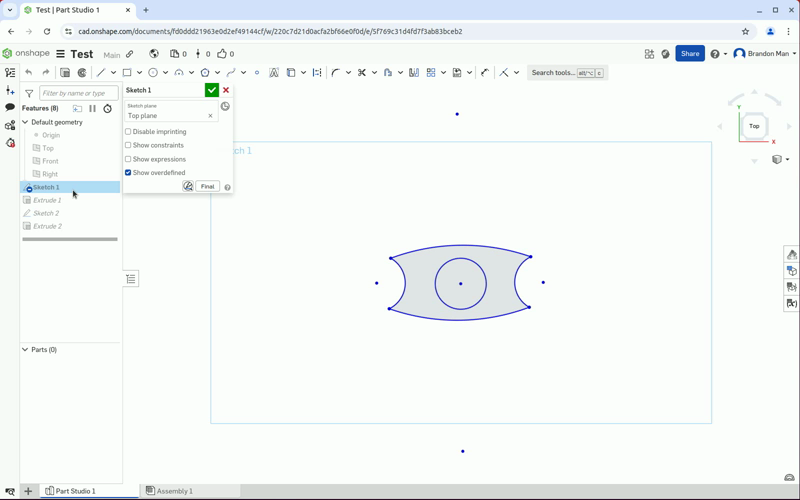
mouse_move(229, 92)
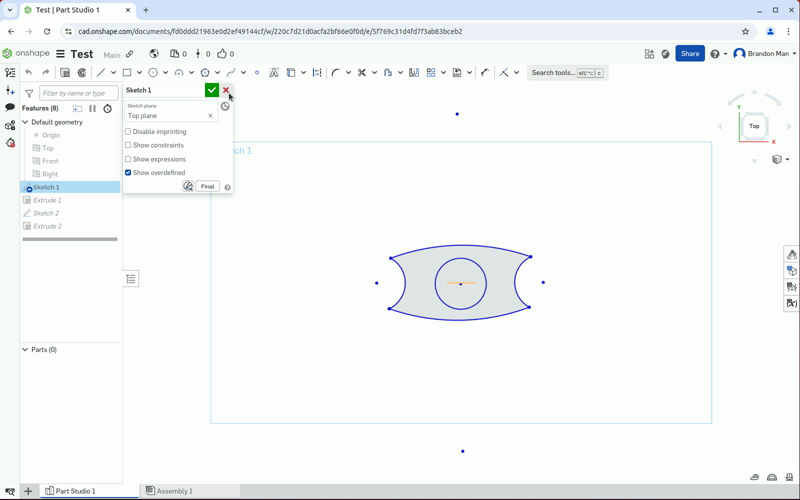
click(229, 92)
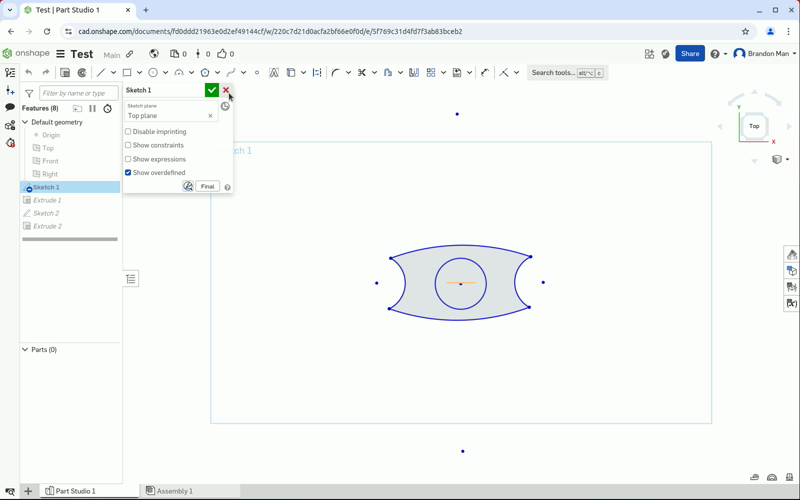
key(shift+s)
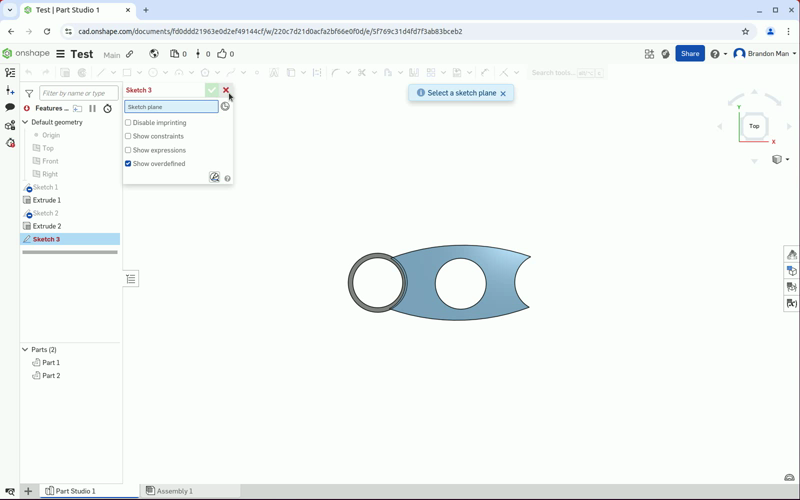
mouse_move(73, 150)
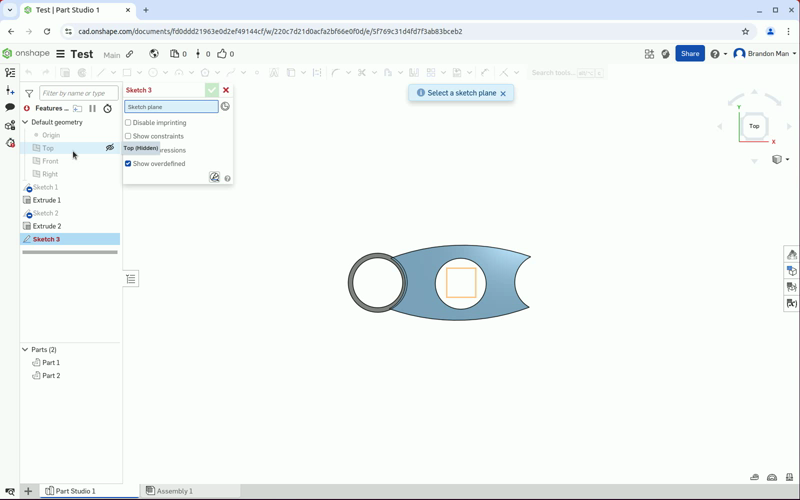
click(73, 150)
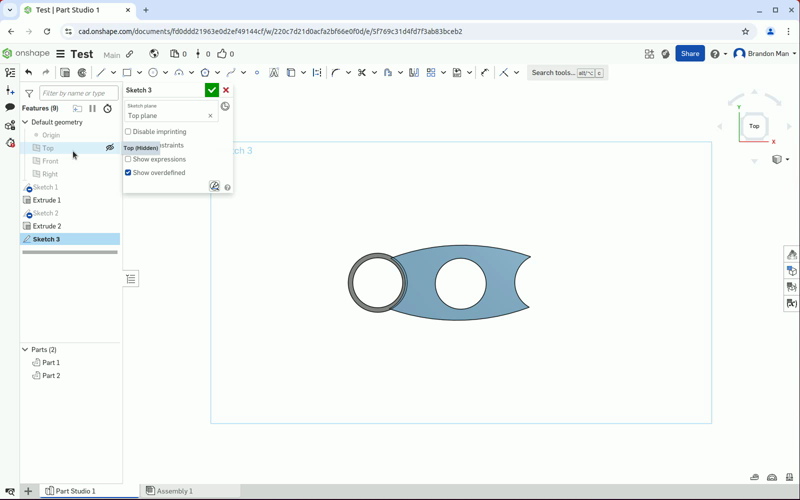
mouse_move(73, 352)
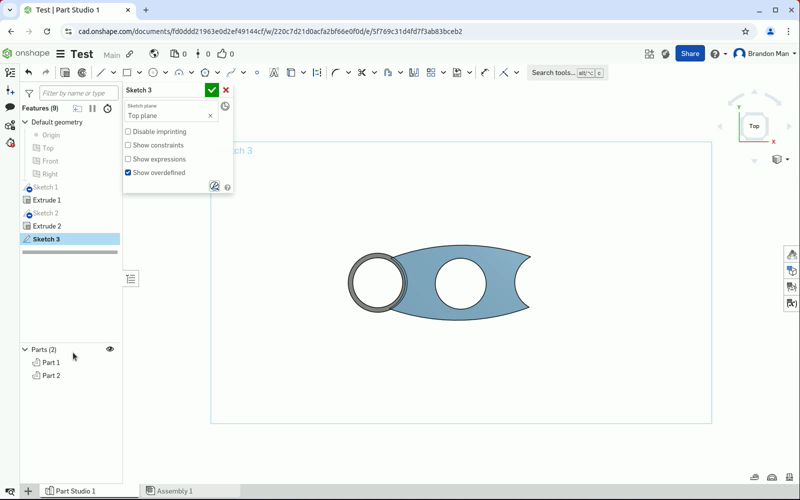
key(y)
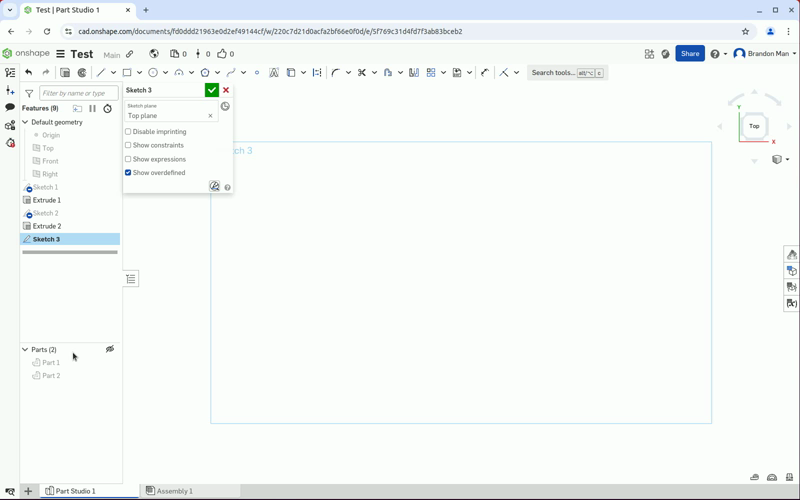
key(c)
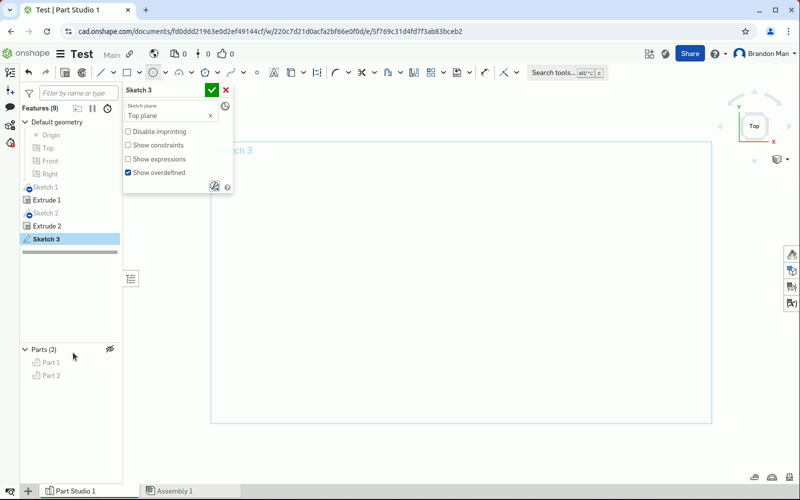
key_down(shift)
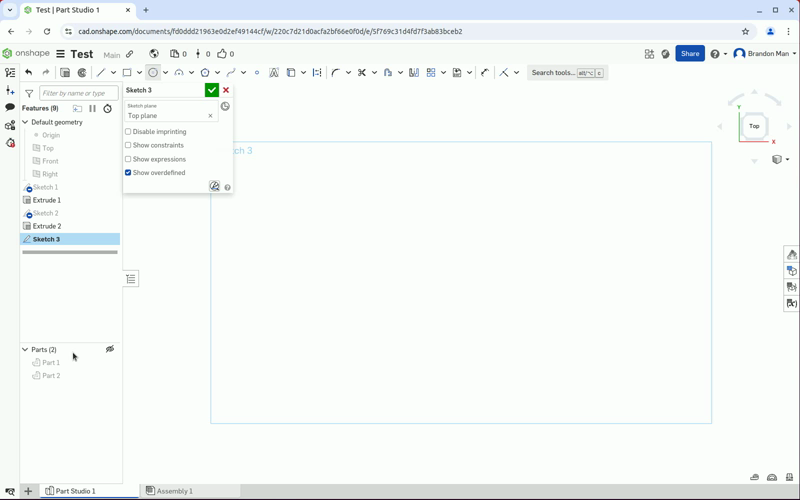
mouse_move(545, 282)
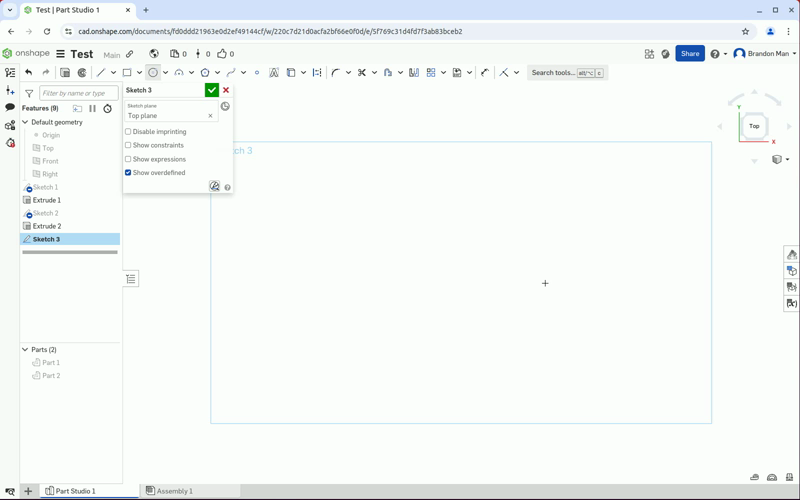
click(545, 282)
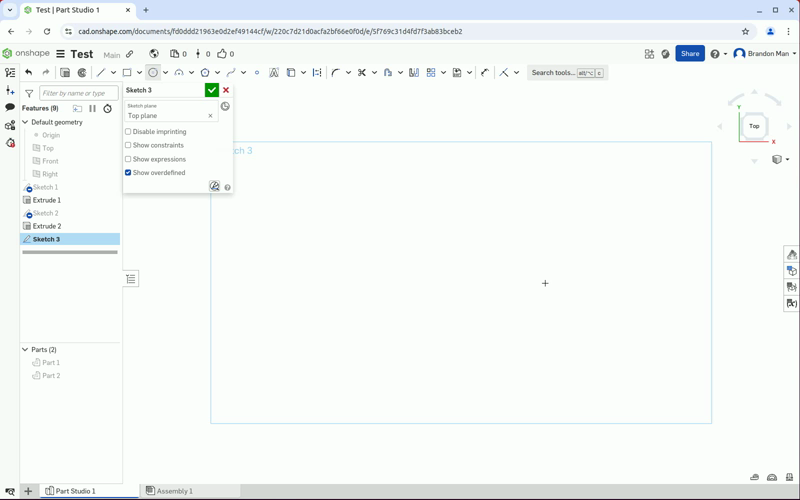
key_up(shift)
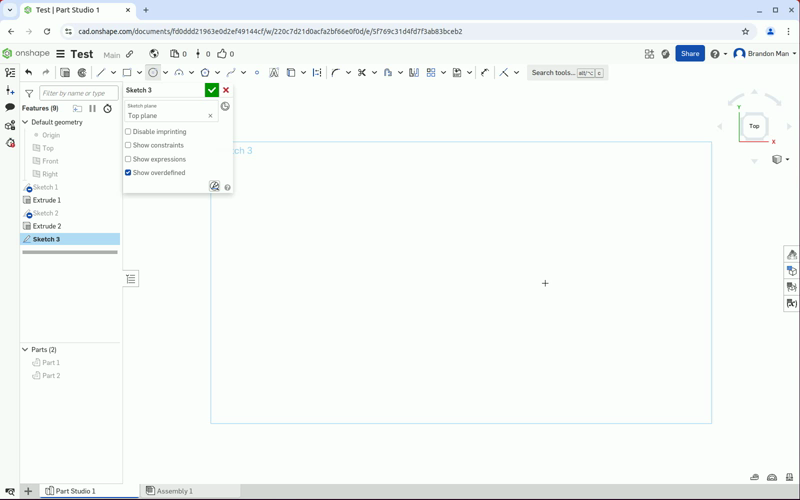
mouse_move(574, 282)
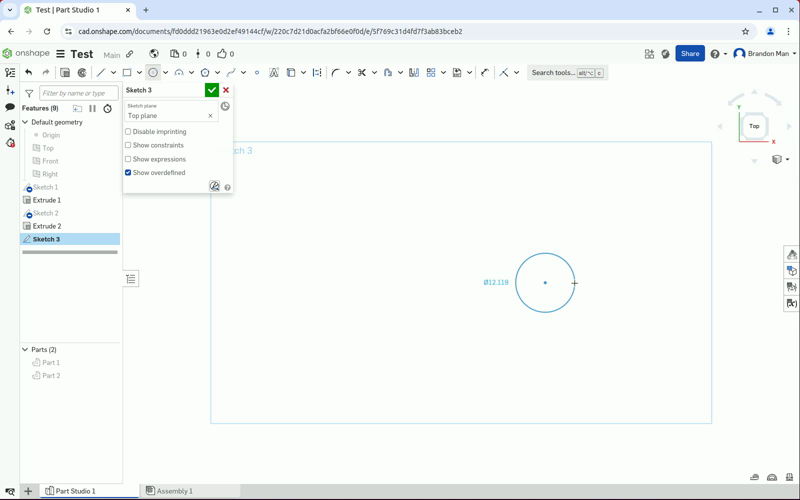
click(574, 282)
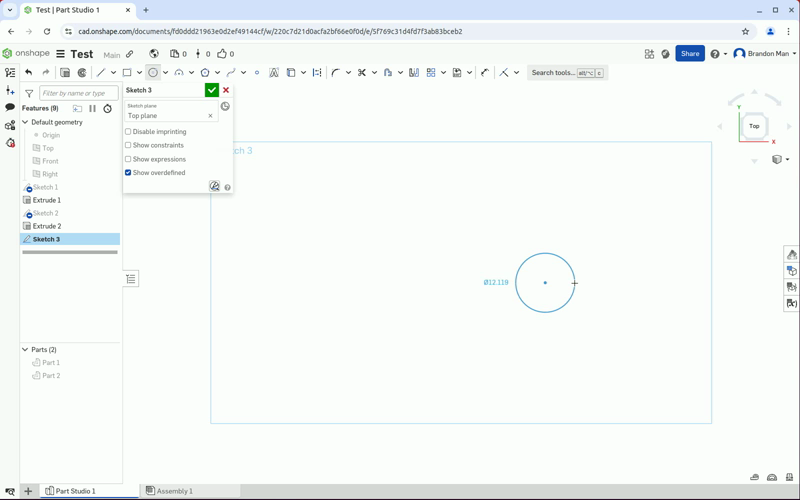
key(esc)
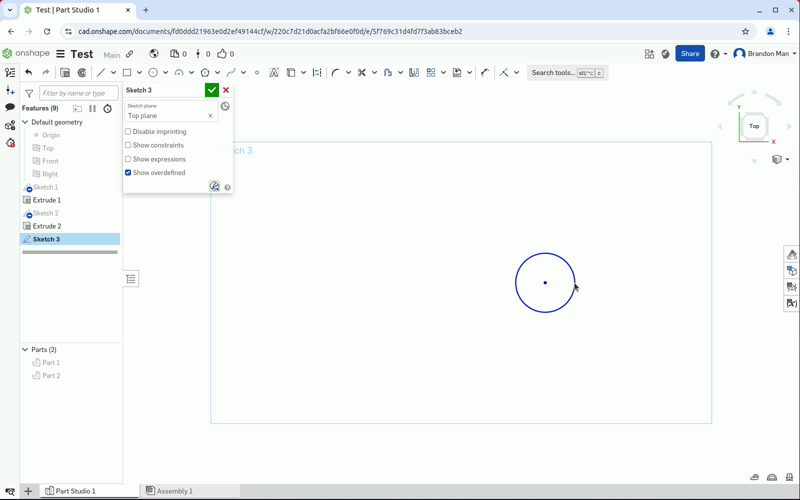
key(c)
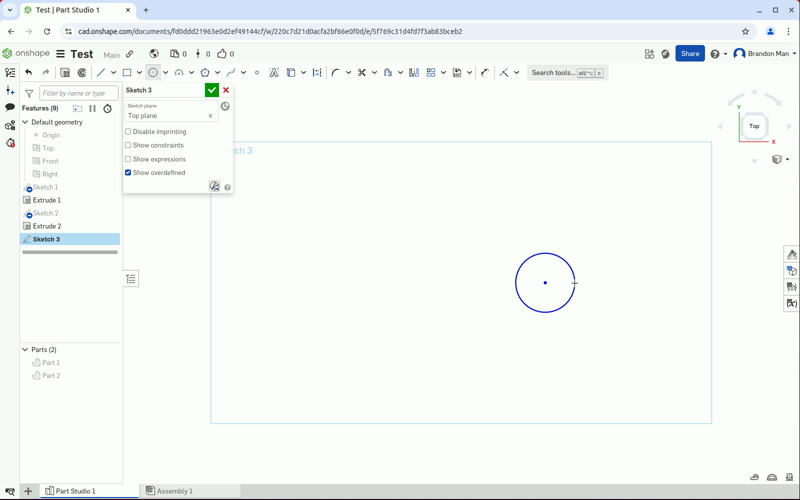
key_down(shift)
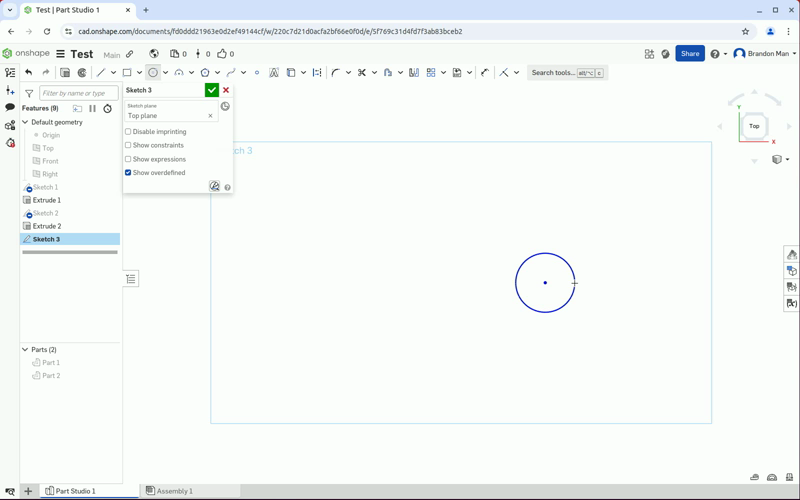
mouse_move(543, 282)
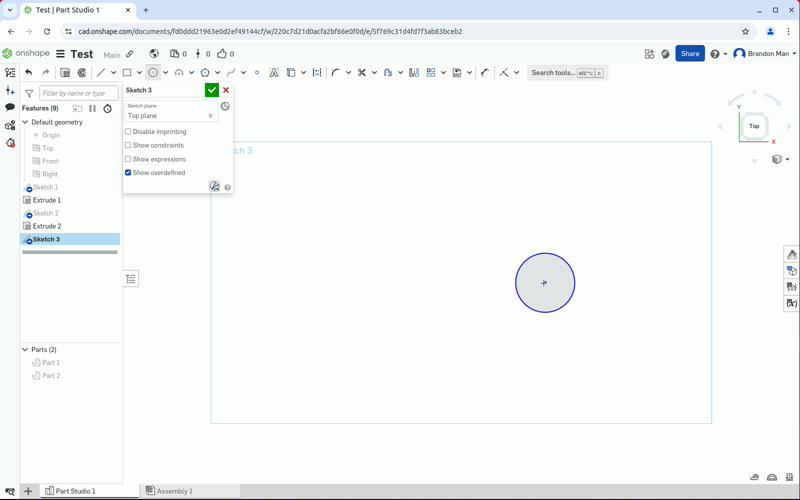
scroll(6)
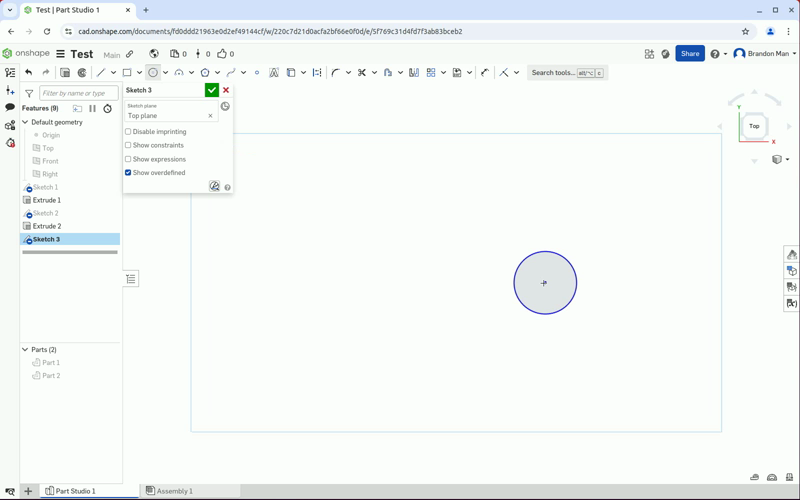
scroll(6)
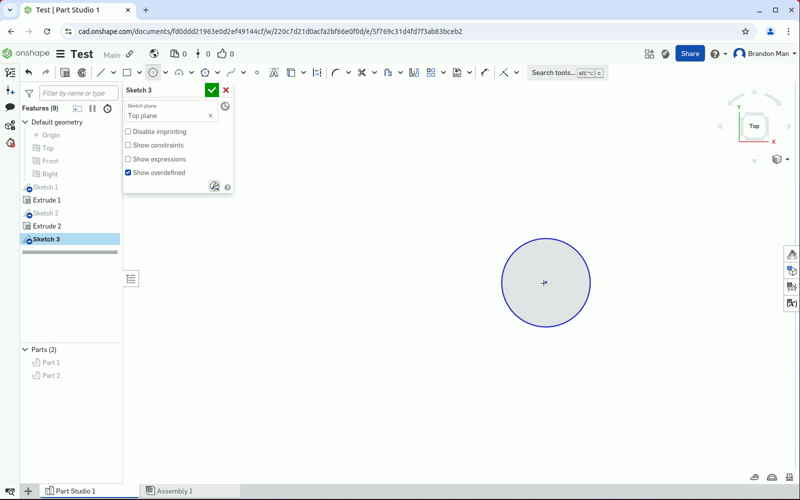
scroll(6)
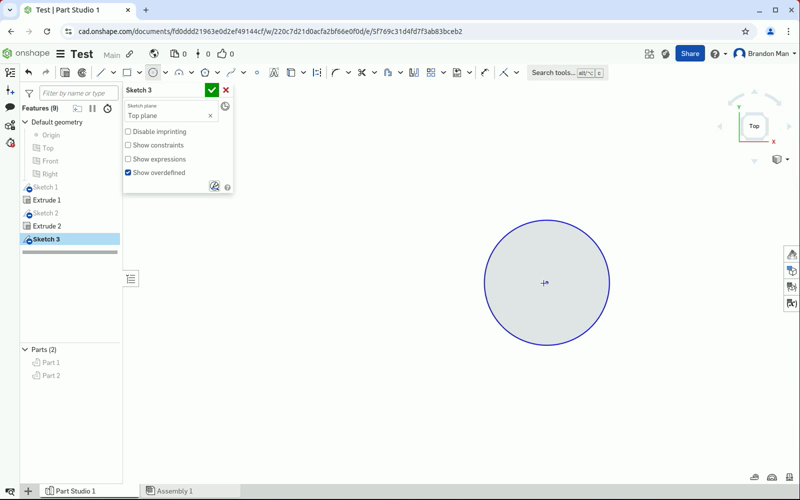
scroll(6)
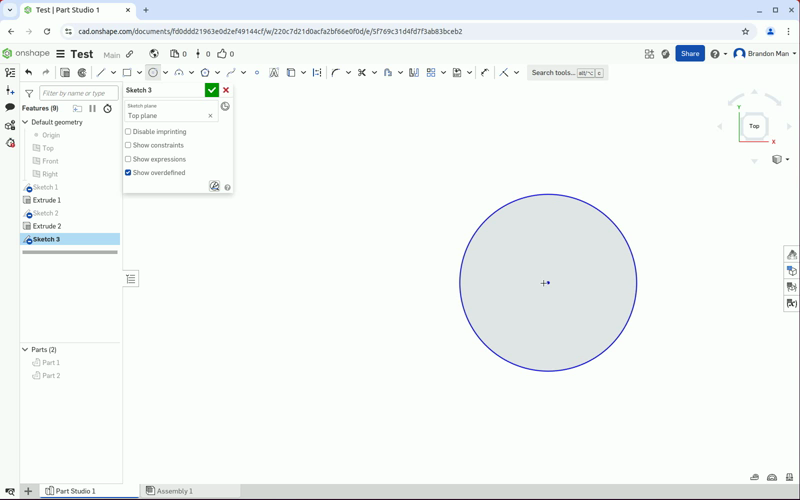
scroll(6)
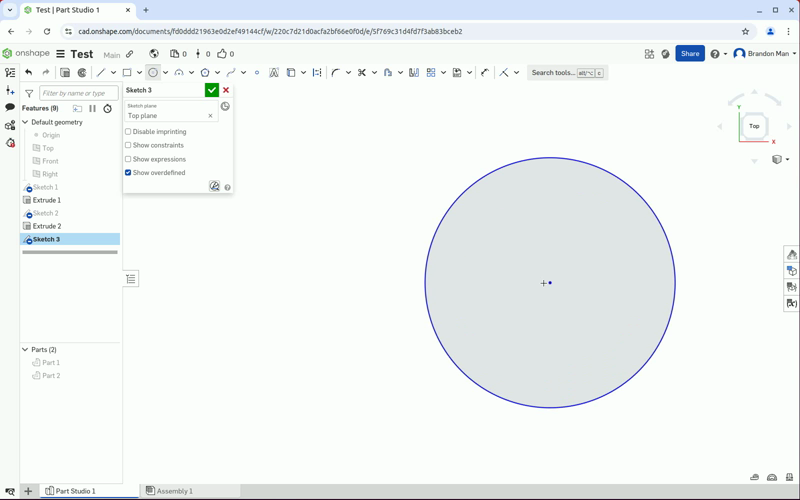
scroll(6)
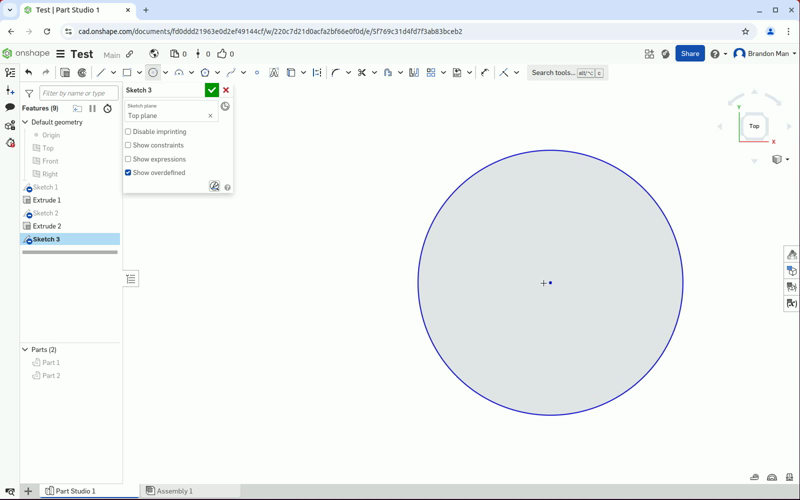
scroll(6)
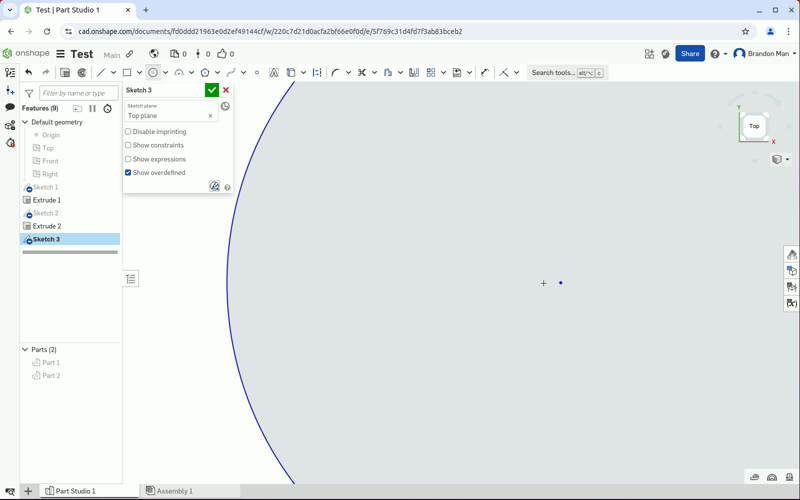
click(543, 282)
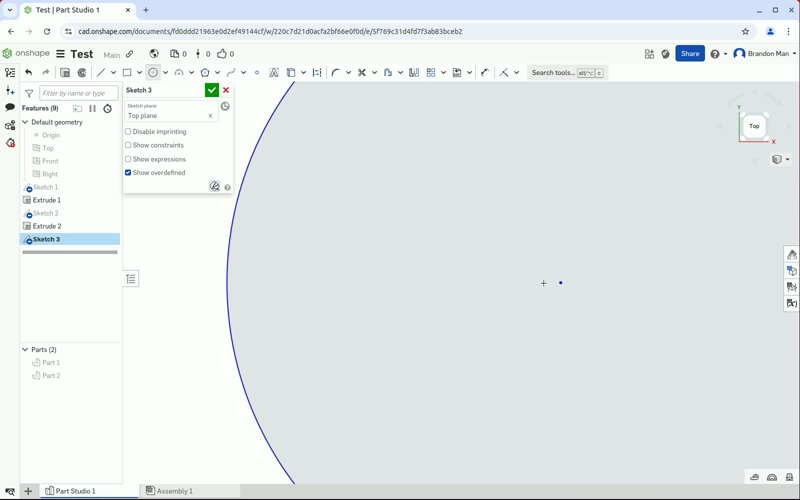
scroll(-6)
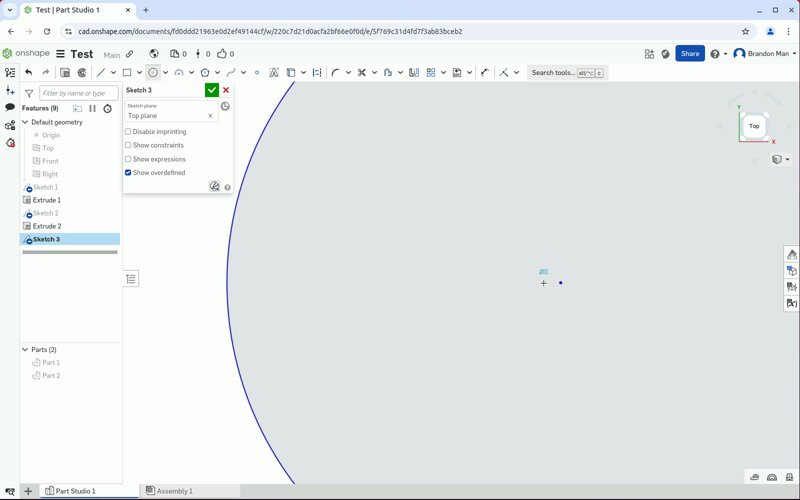
scroll(-6)
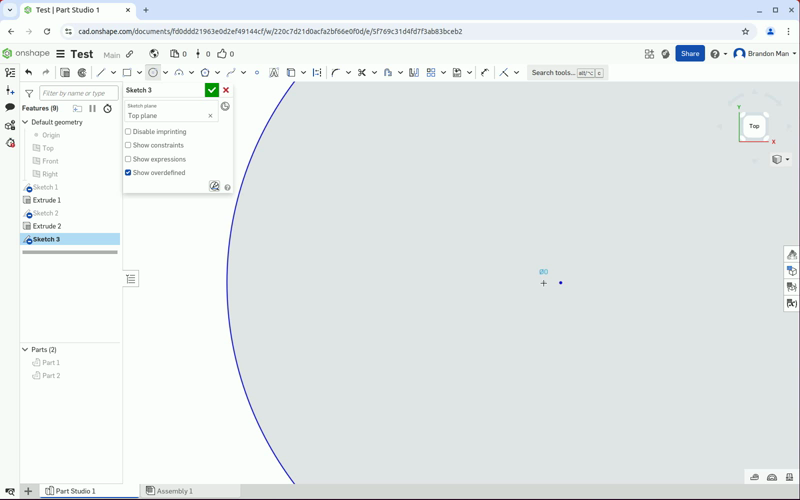
scroll(-6)
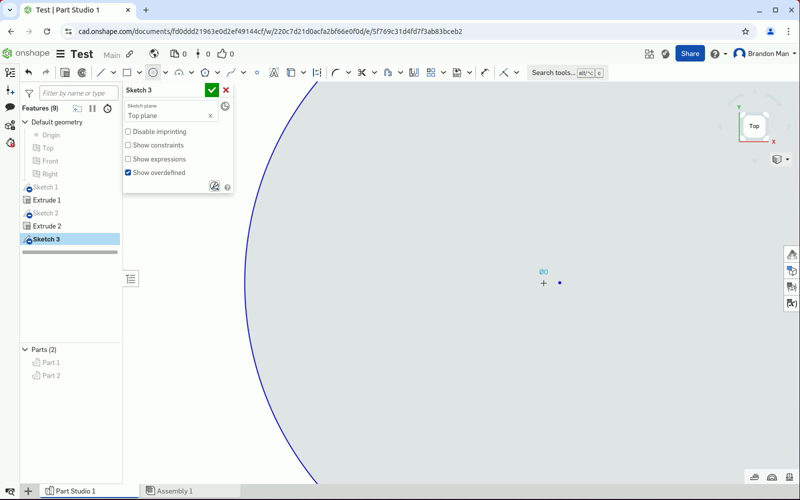
scroll(-6)
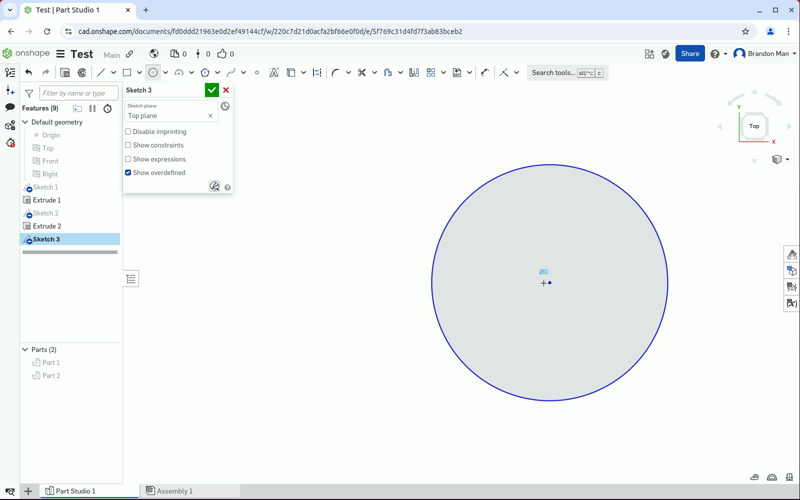
scroll(-6)
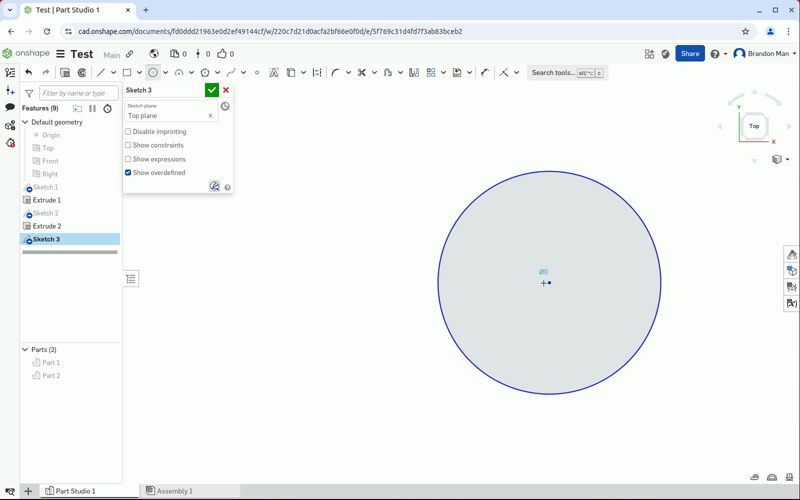
scroll(-6)
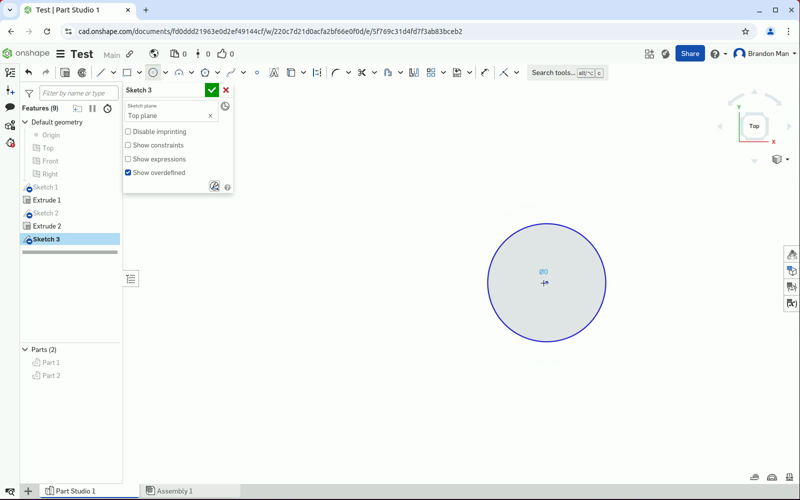
scroll(-6)
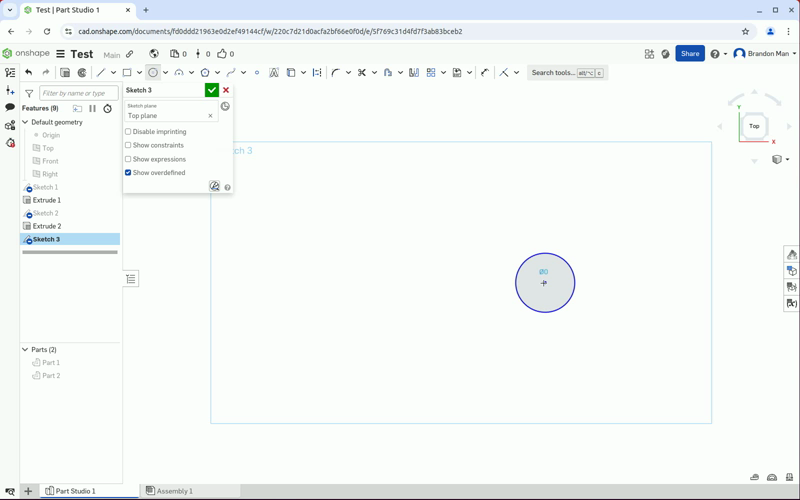
key_up(shift)
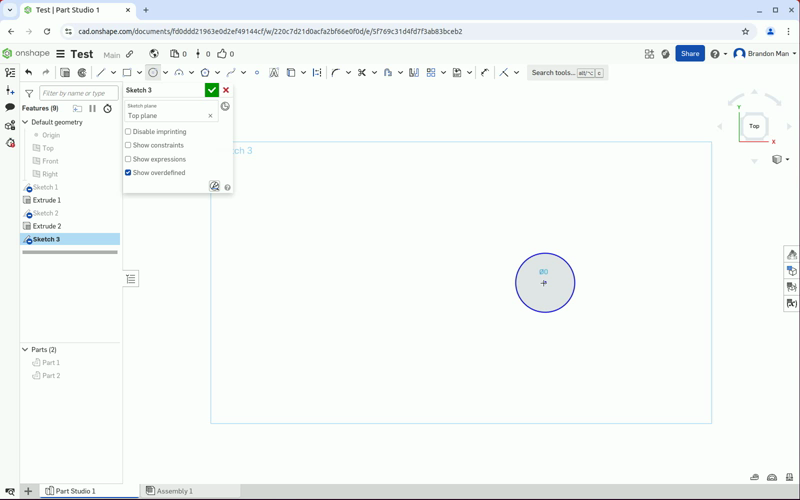
mouse_move(568, 282)
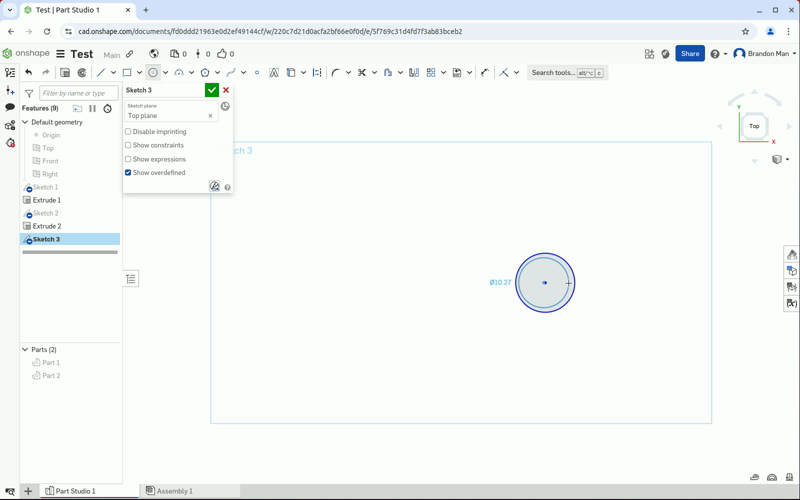
click(568, 282)
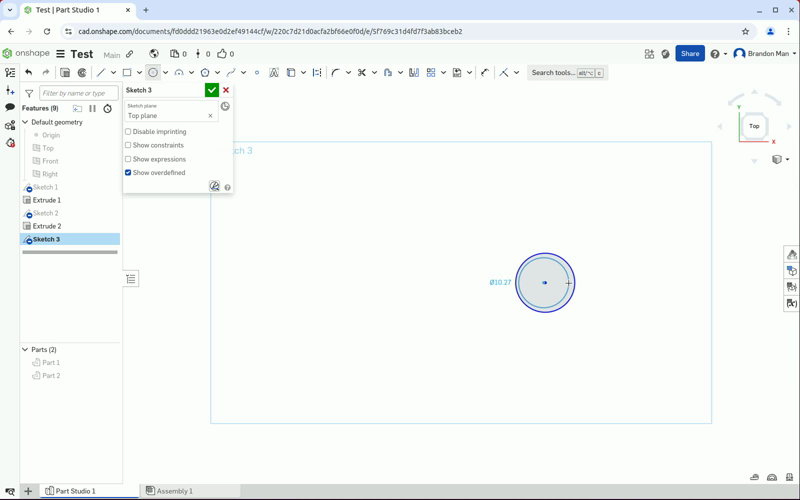
key(esc)
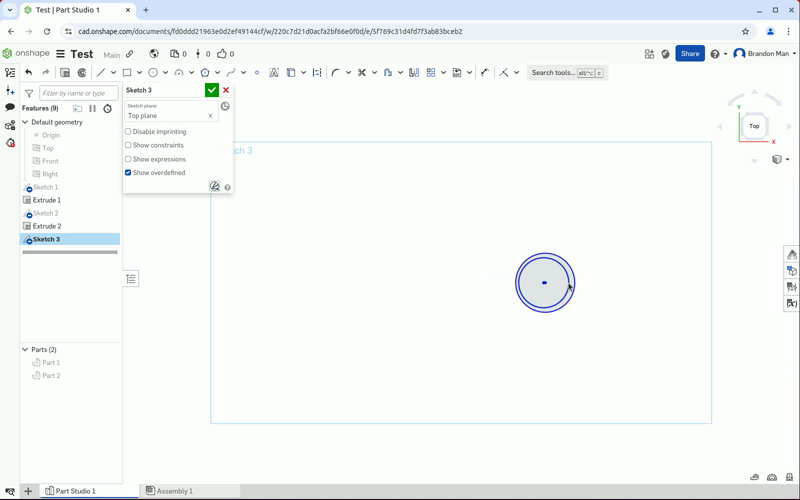
mouse_move(524, 302)
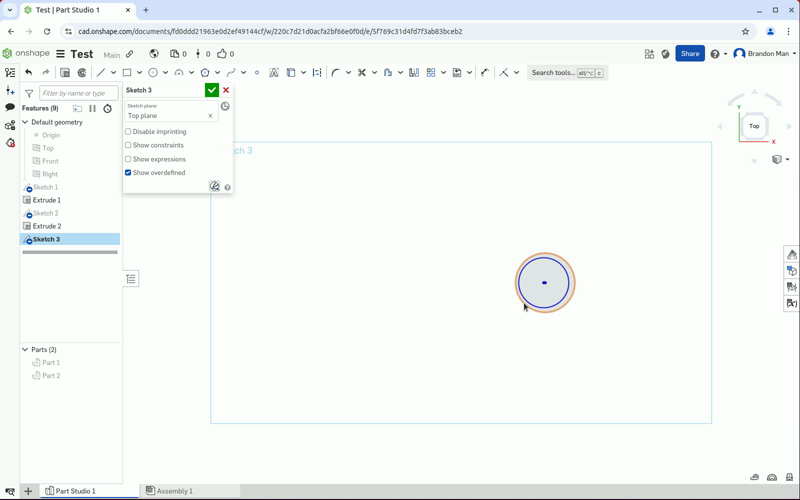
scroll(6)
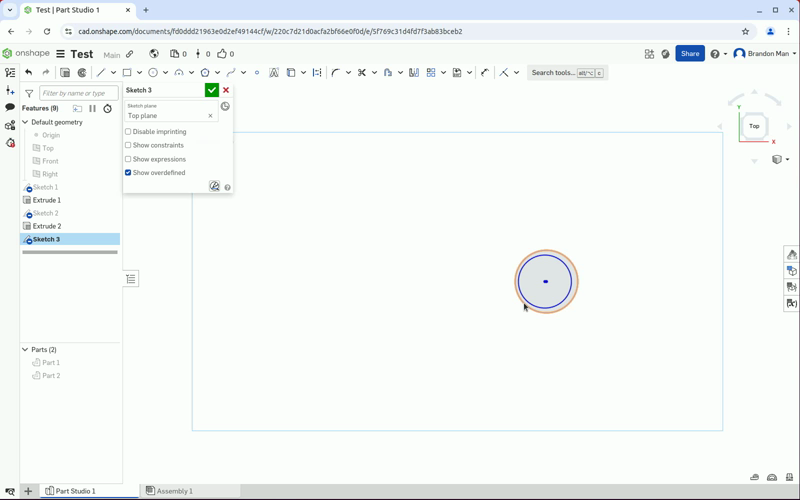
scroll(6)
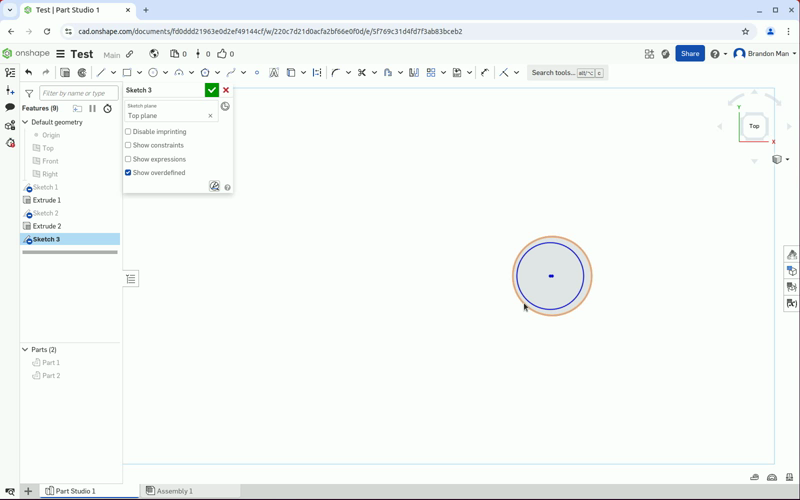
scroll(6)
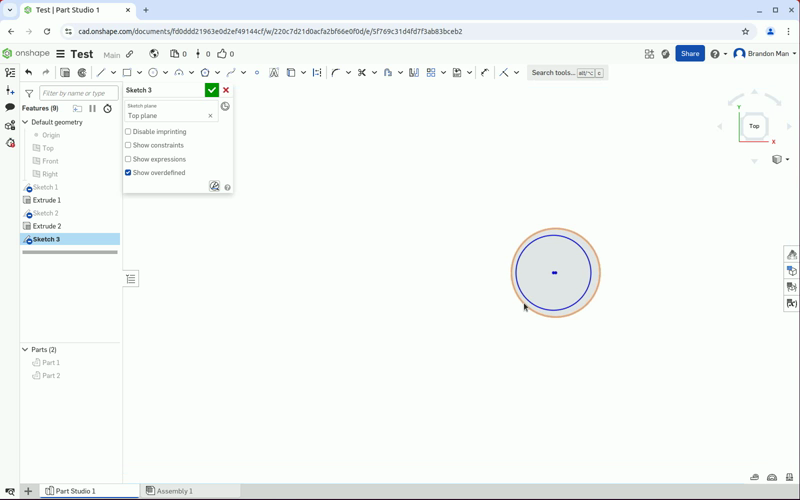
scroll(6)
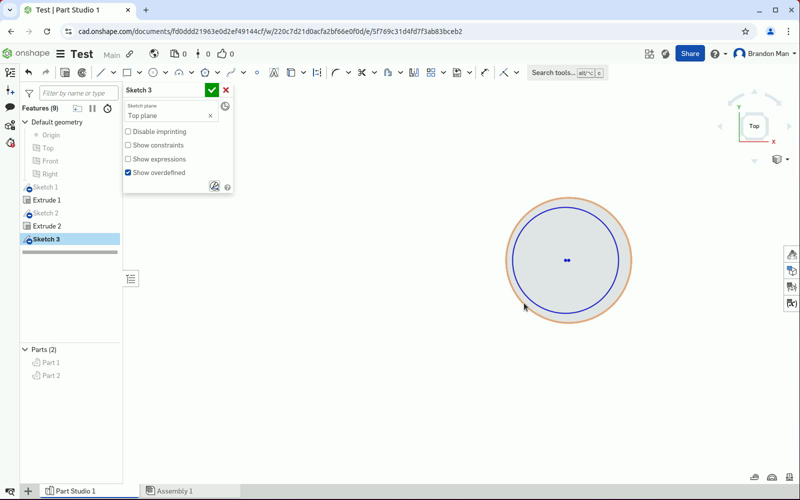
scroll(6)
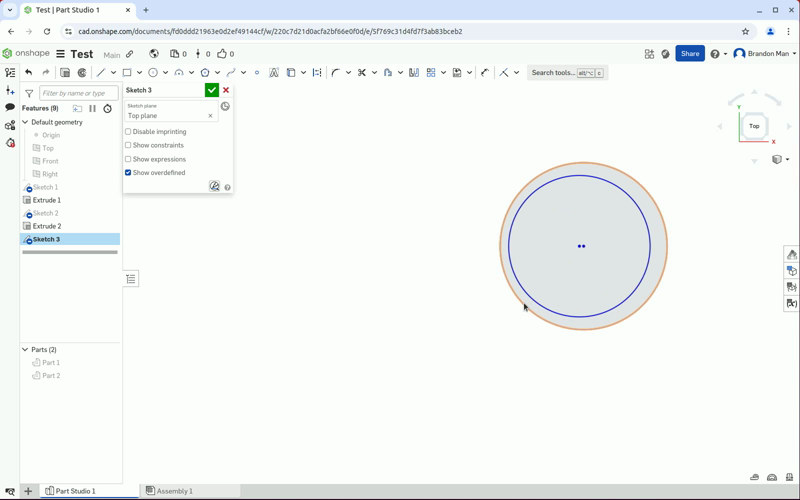
scroll(6)
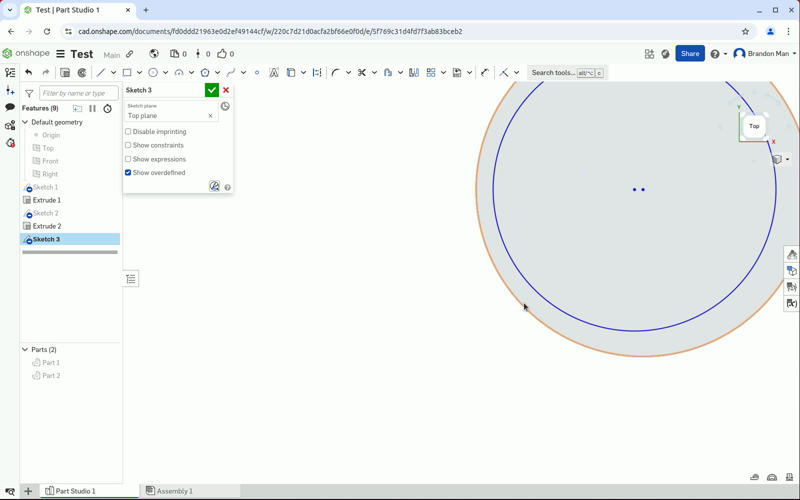
scroll(6)
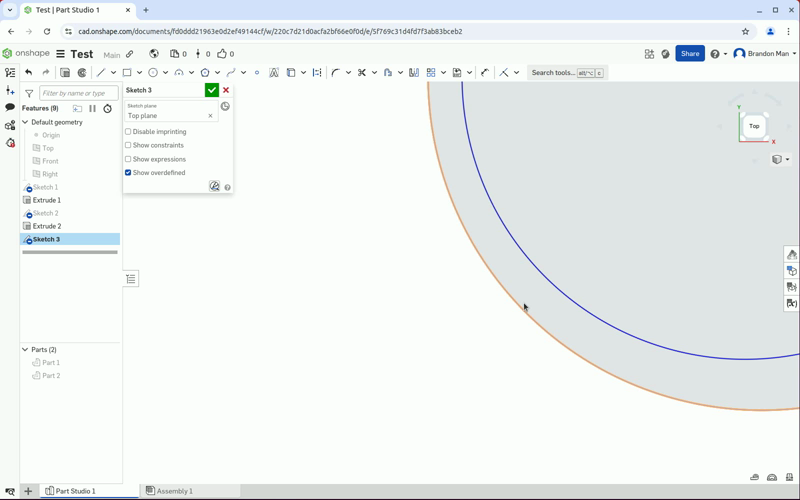
click(524, 302)
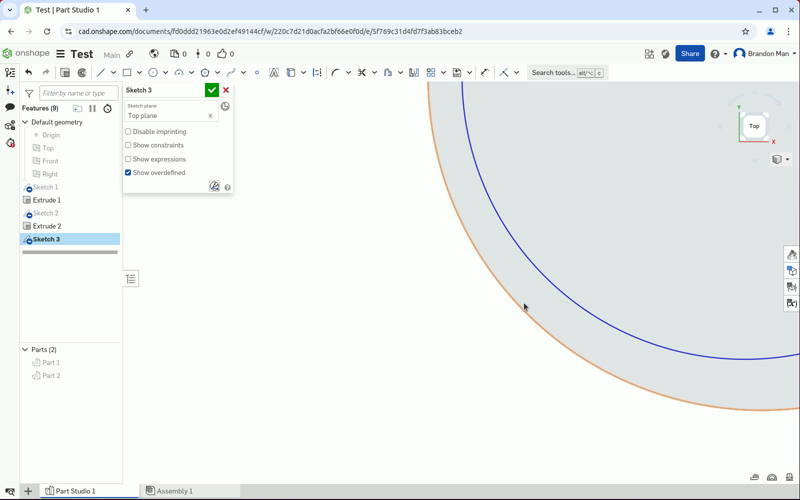
scroll(-6)
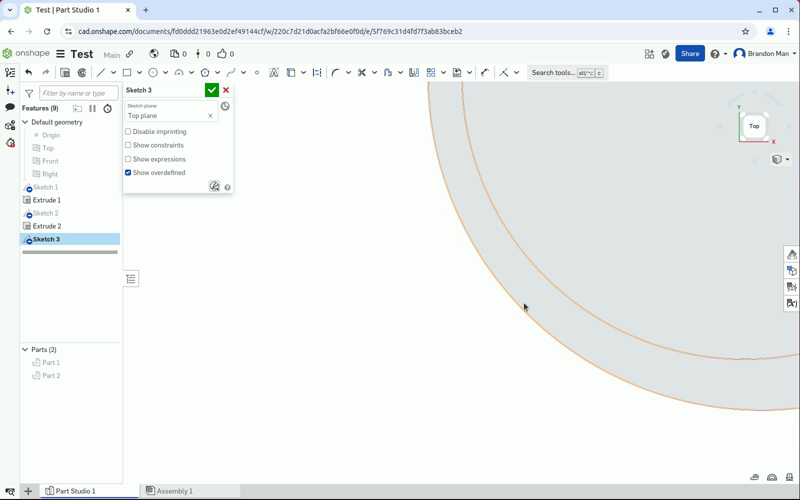
scroll(-6)
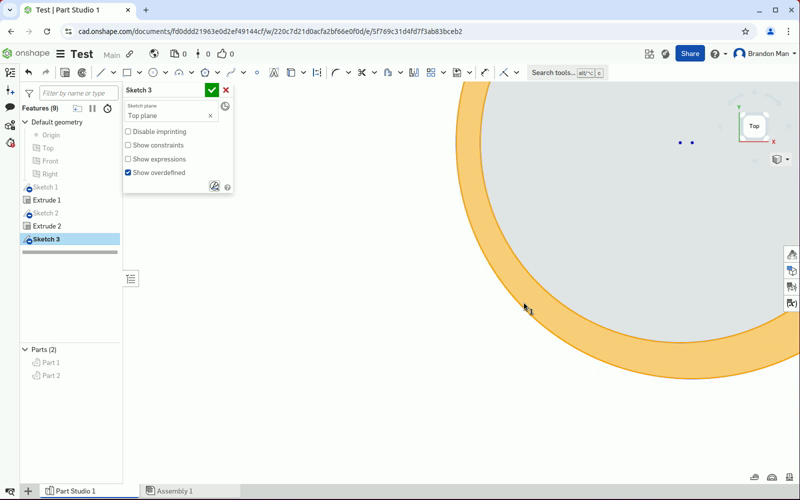
scroll(-6)
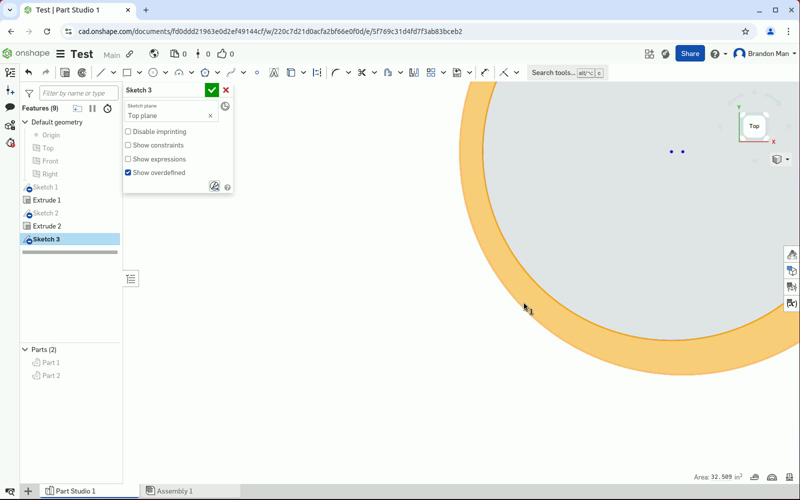
scroll(-6)
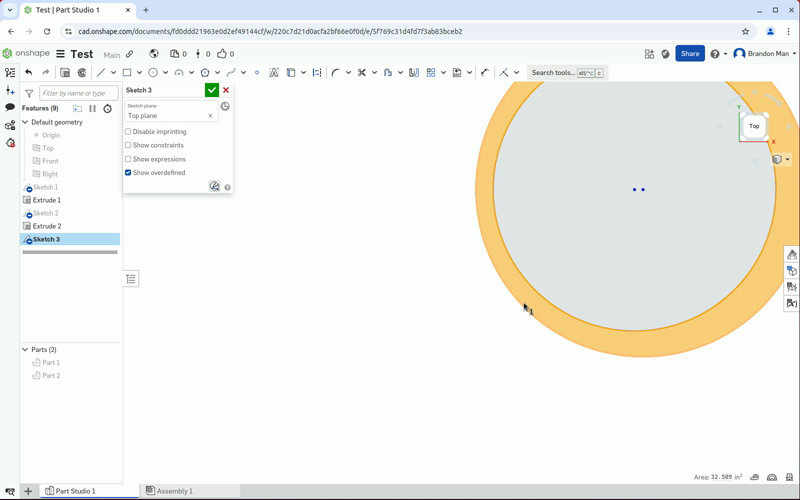
scroll(-6)
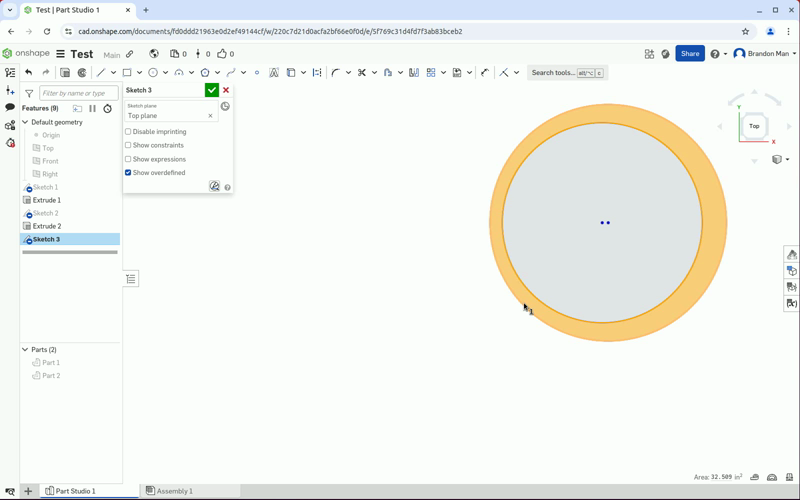
scroll(-6)
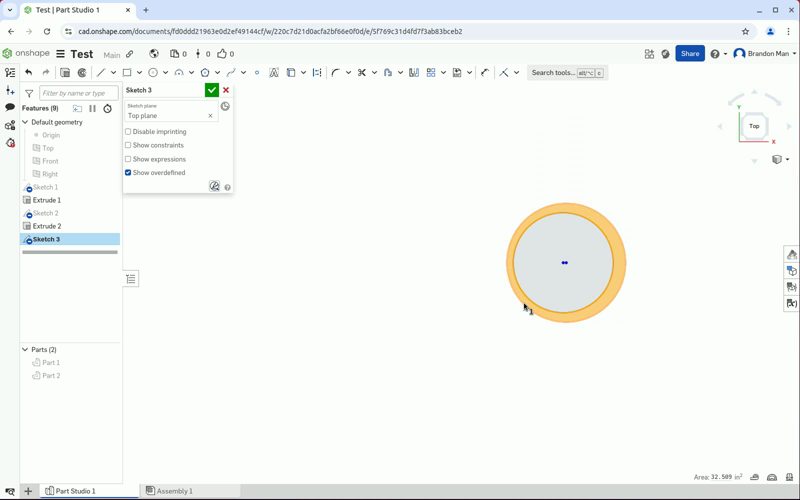
scroll(-6)
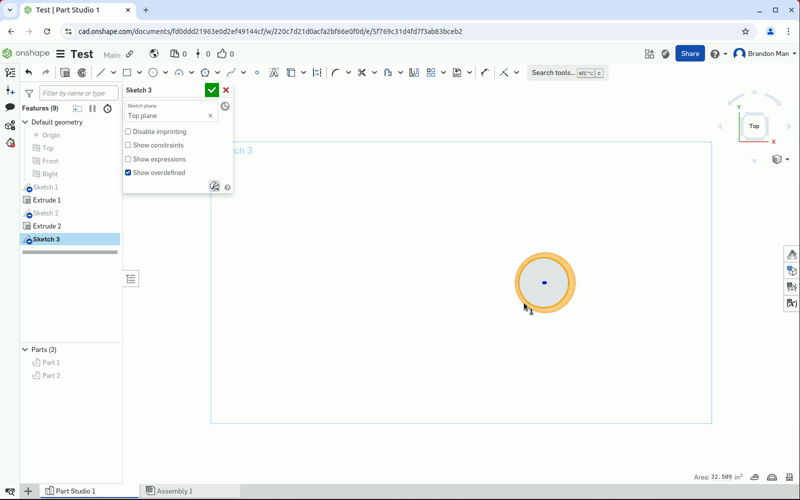
mouse_move(73, 352)
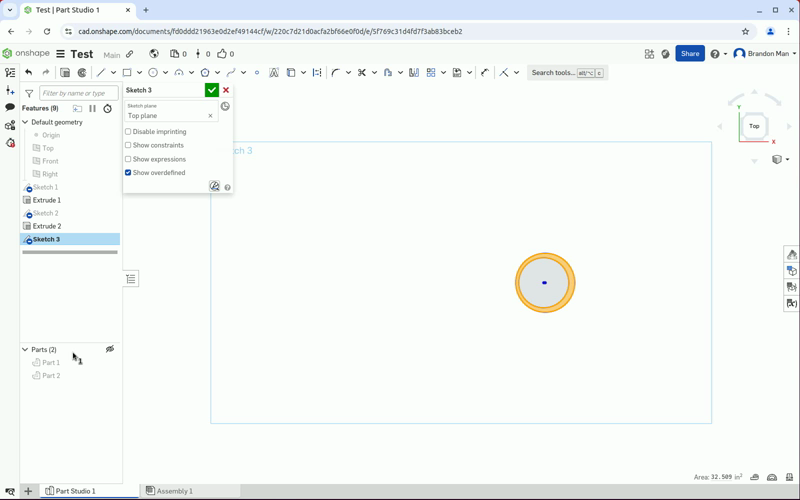
key(shift+y)
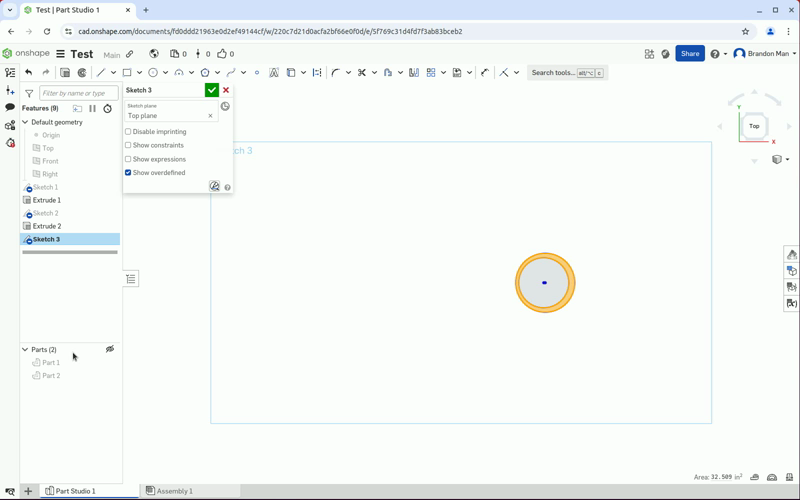
key(shift+e)
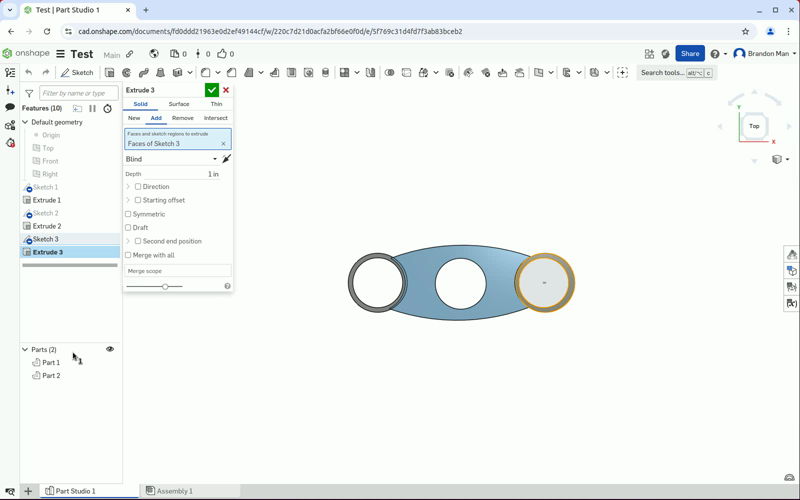
mouse_move(143, 106)
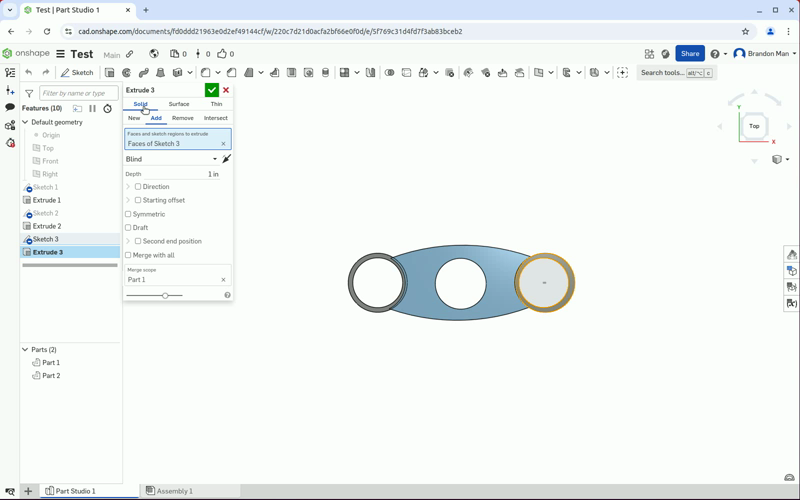
click(143, 106)
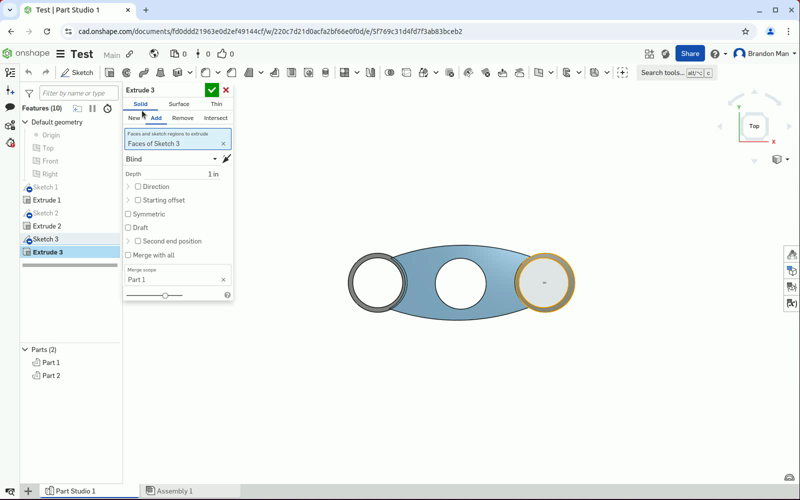
mouse_move(137, 120)
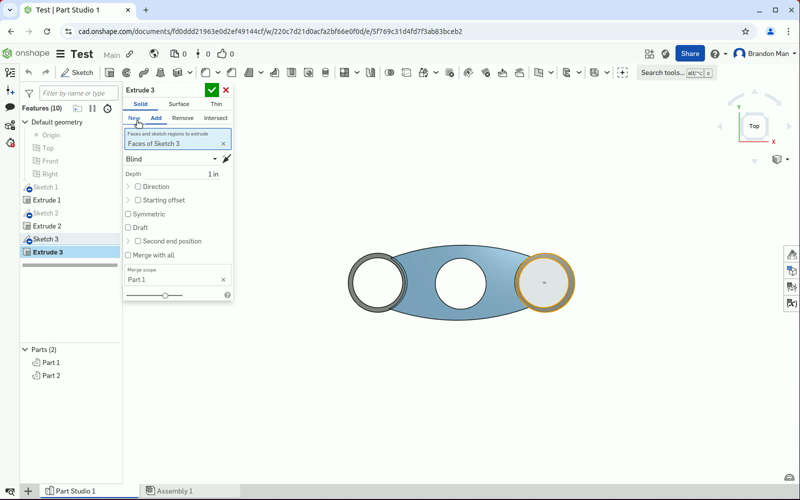
click(137, 120)
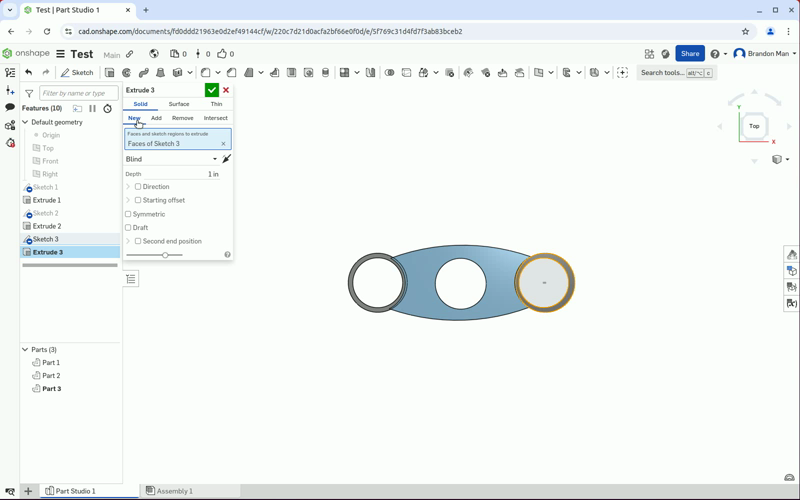
key(tab, 4)
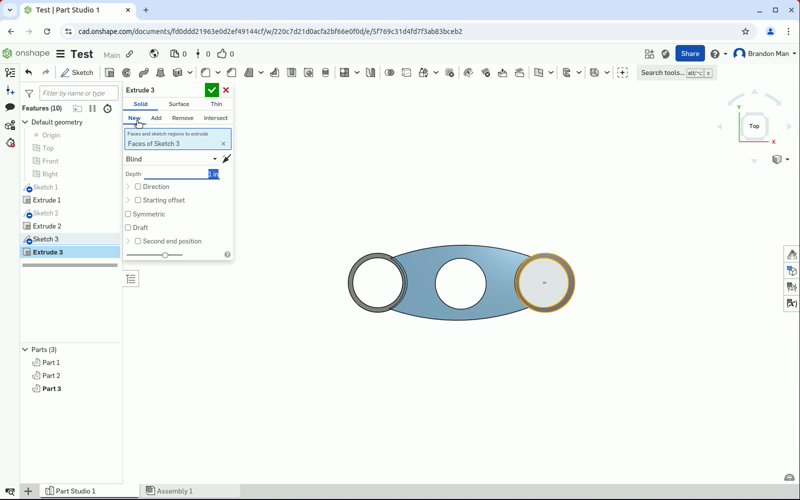
text(2.166)
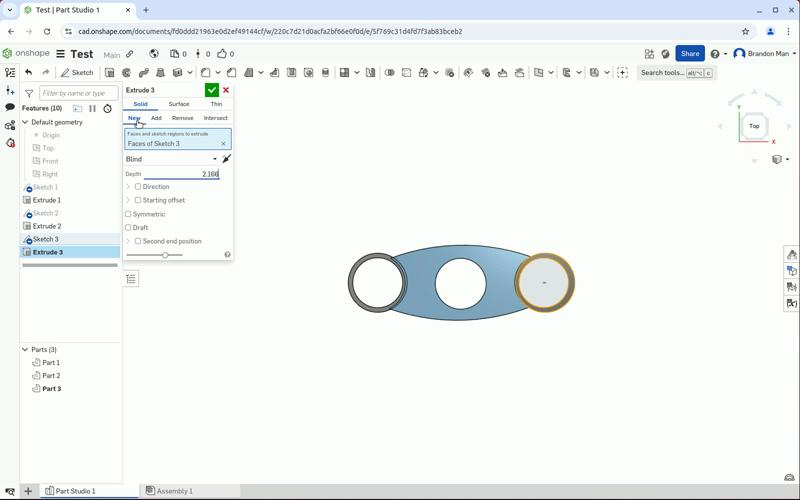
key(enter)
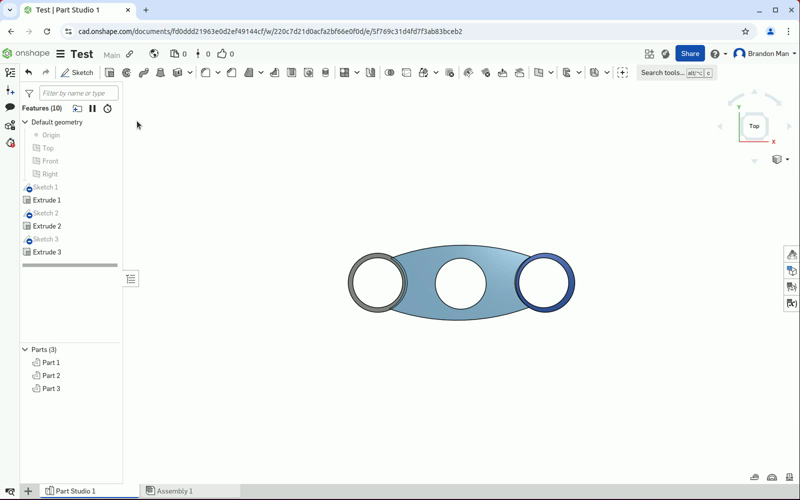
key(shift+h)
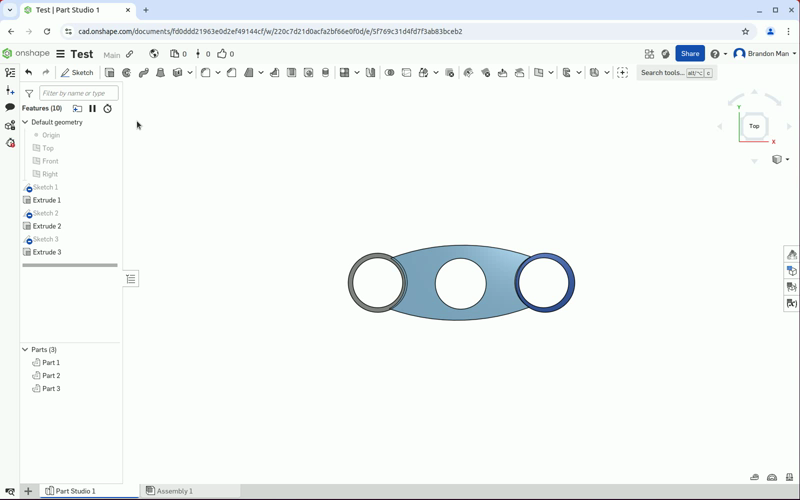
key(shift+h)
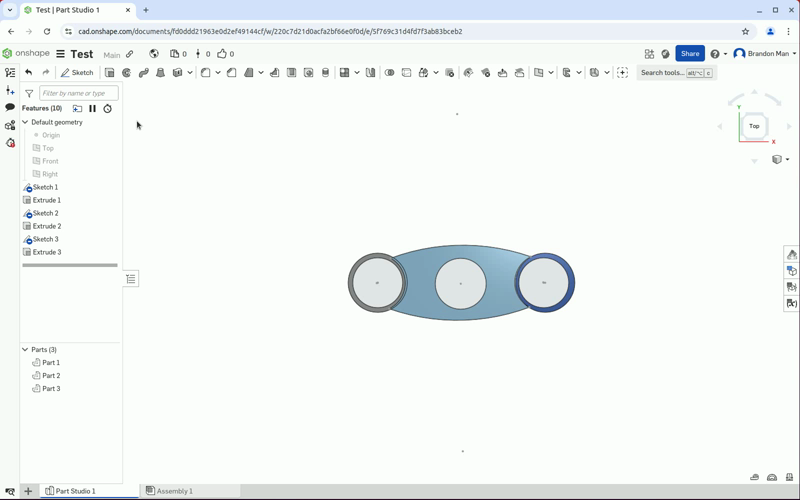
key(shift+7)
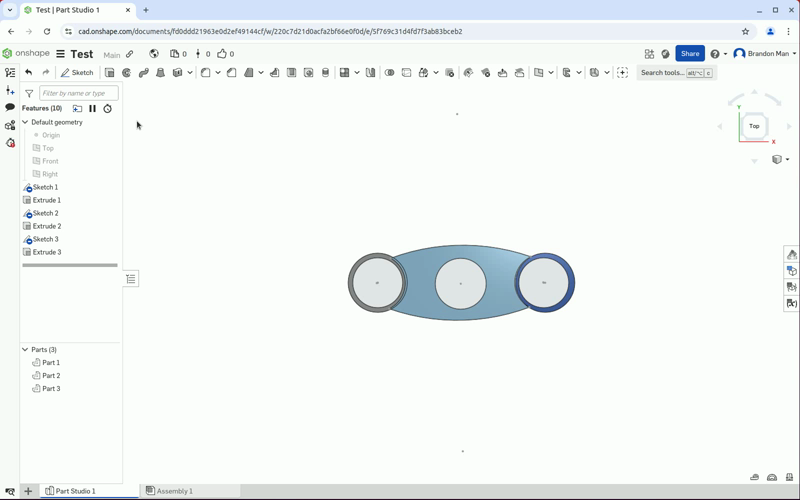
key(up, 3)
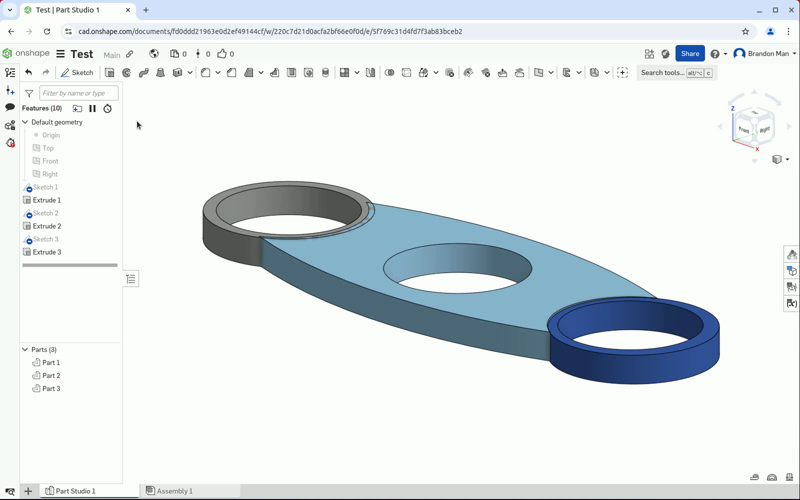
key(left, 3)
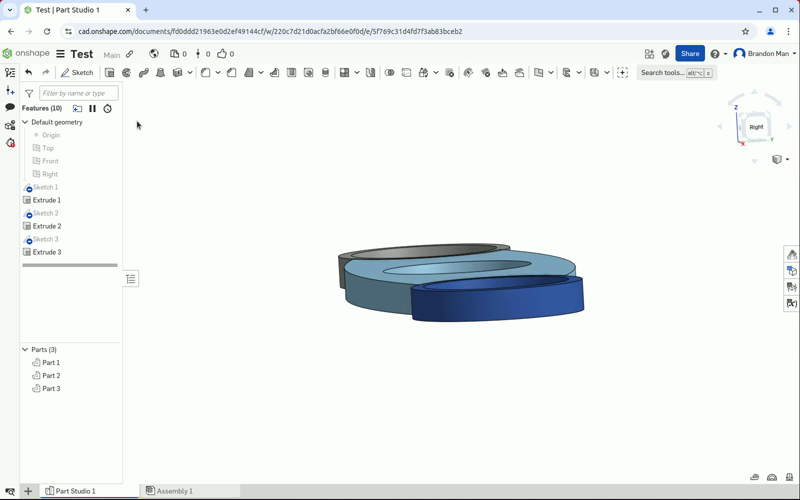
key(right, 3)
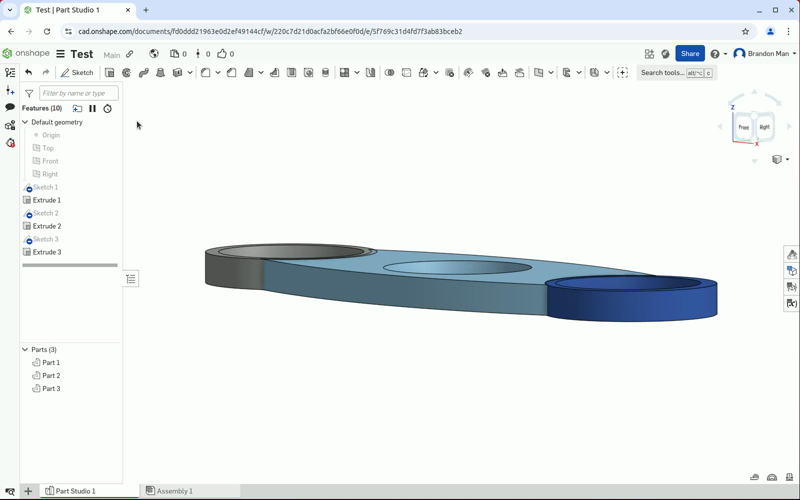
key(down, 3)
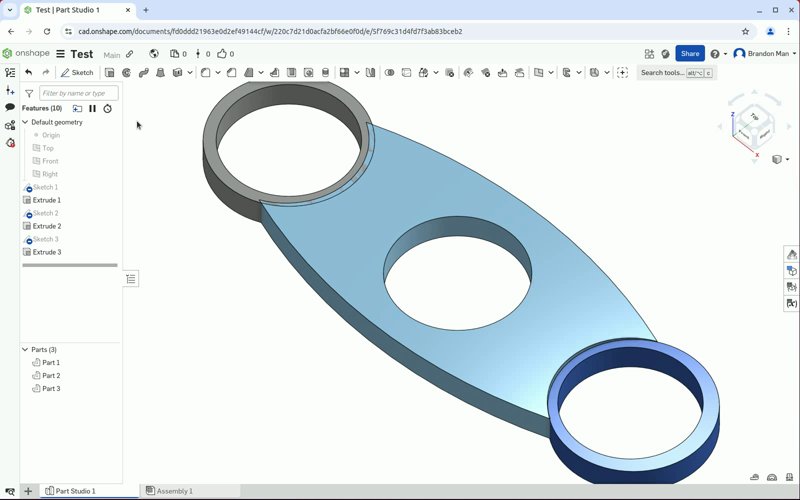
mouse_move(73, 189)
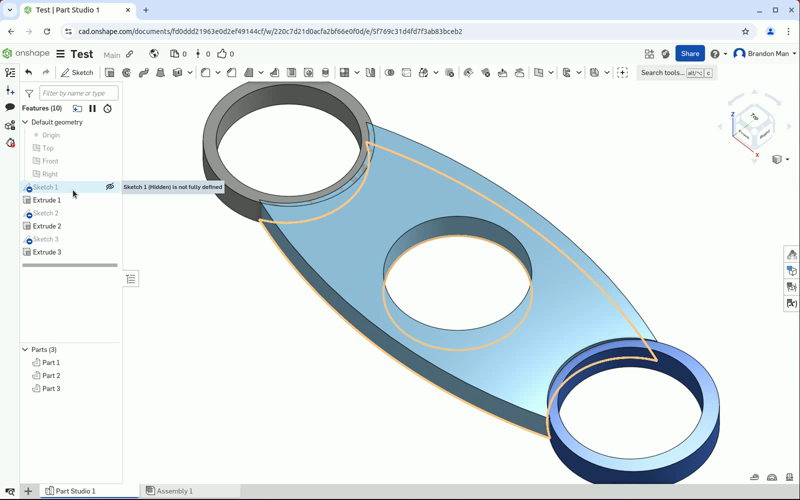
click(73, 189)